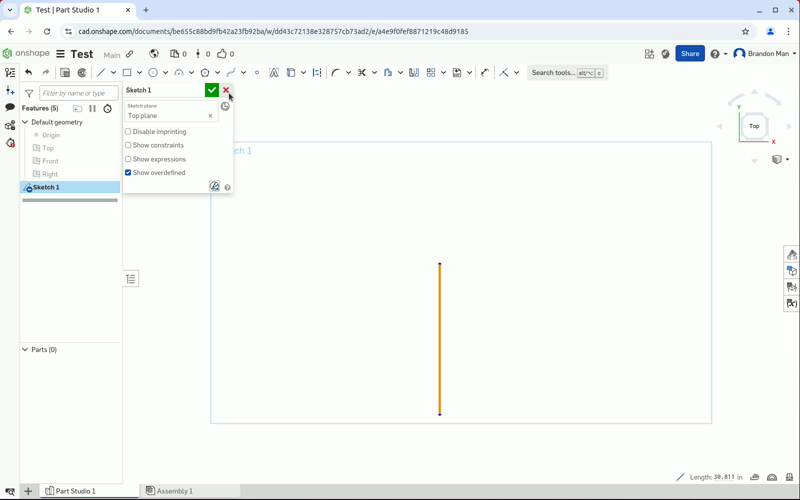
key(shift+h)
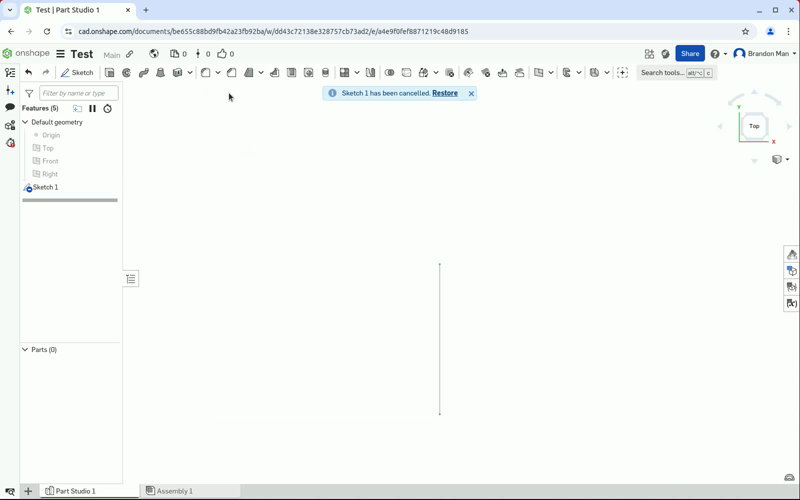
key(shift+s)
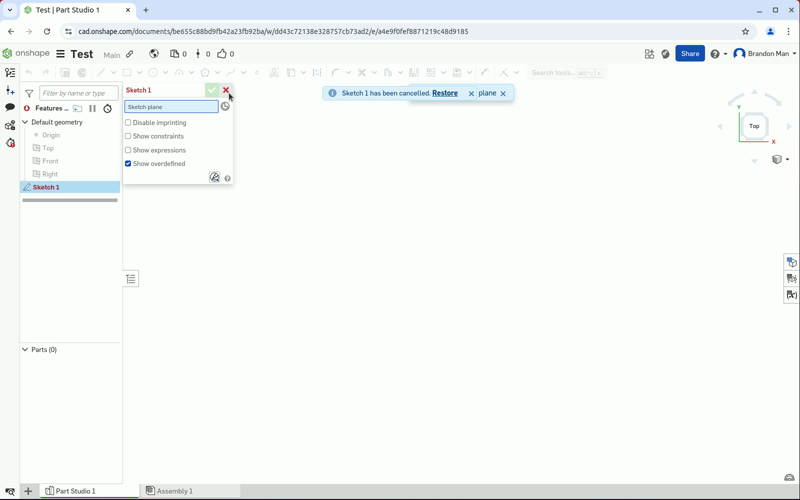
mouse_move(73, 150)
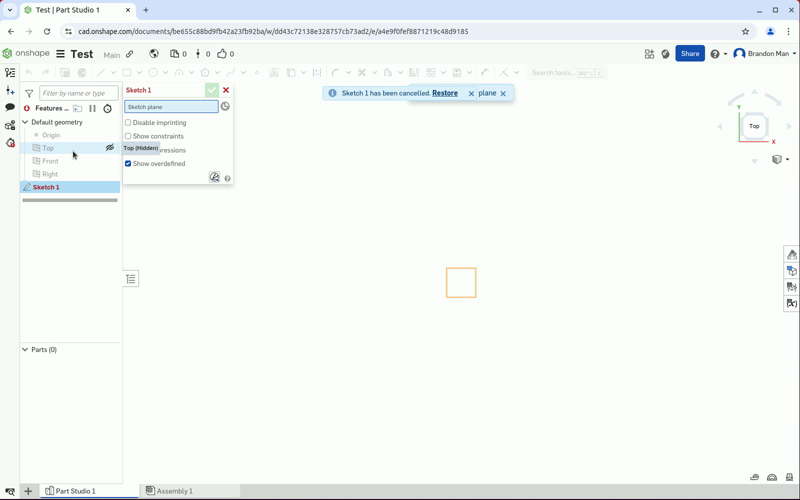
click(73, 150)
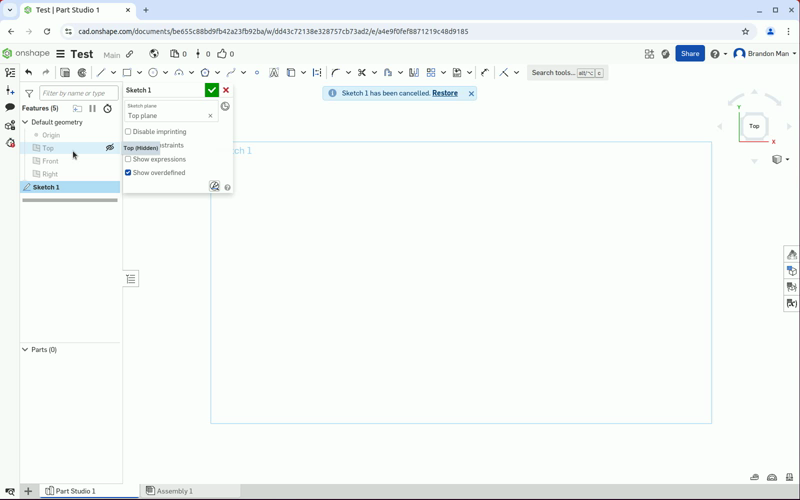
mouse_move(73, 352)
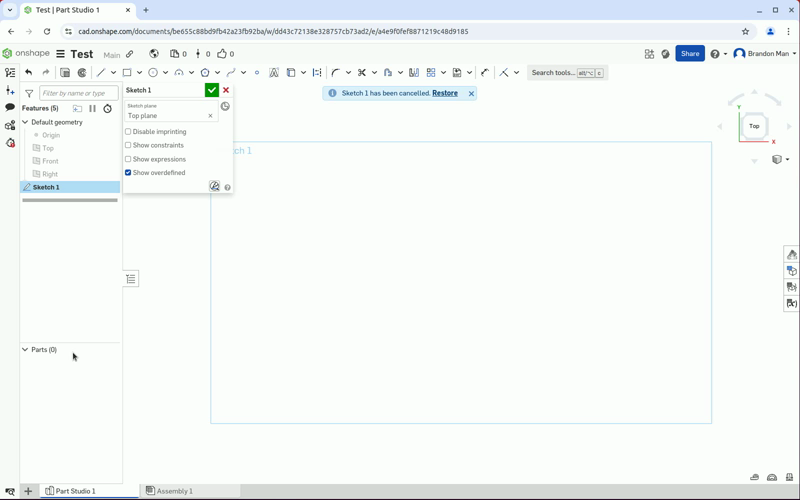
key(y)
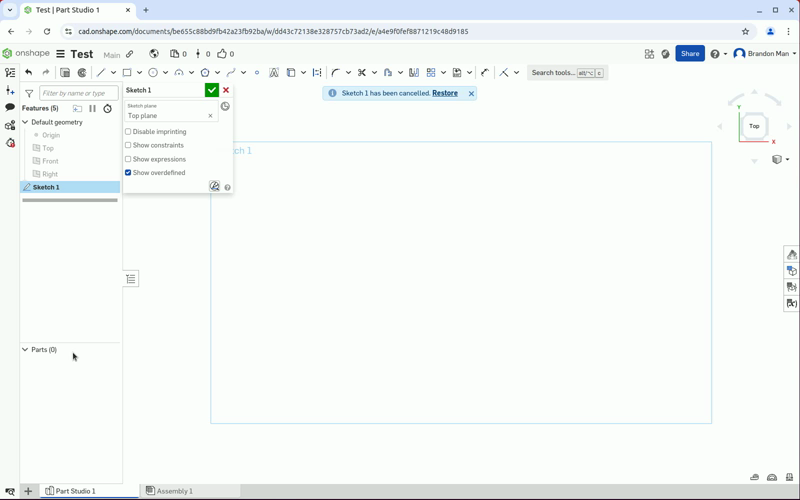
key(c)
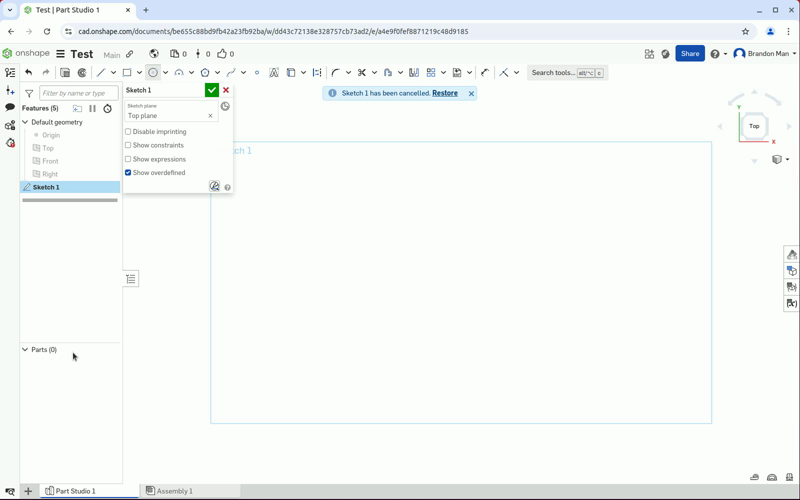
key_down(shift)
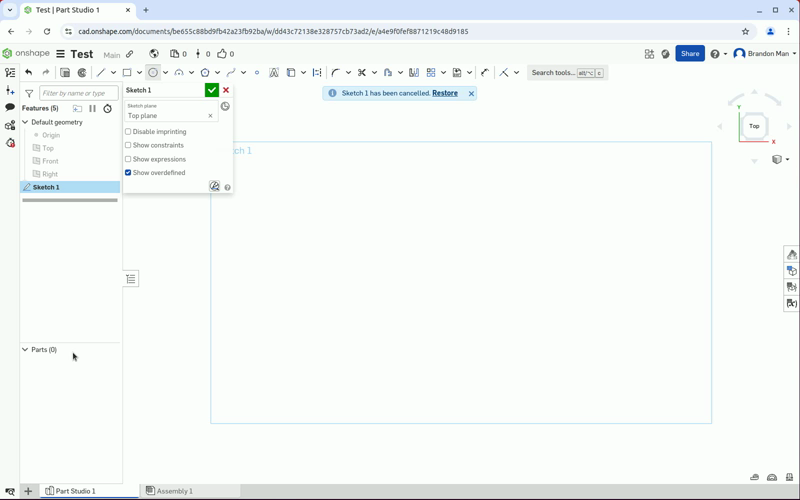
mouse_move(461, 282)
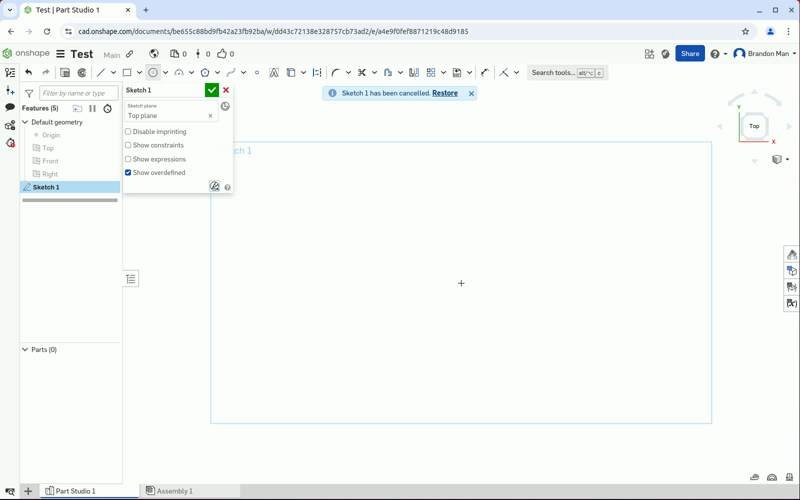
click(461, 282)
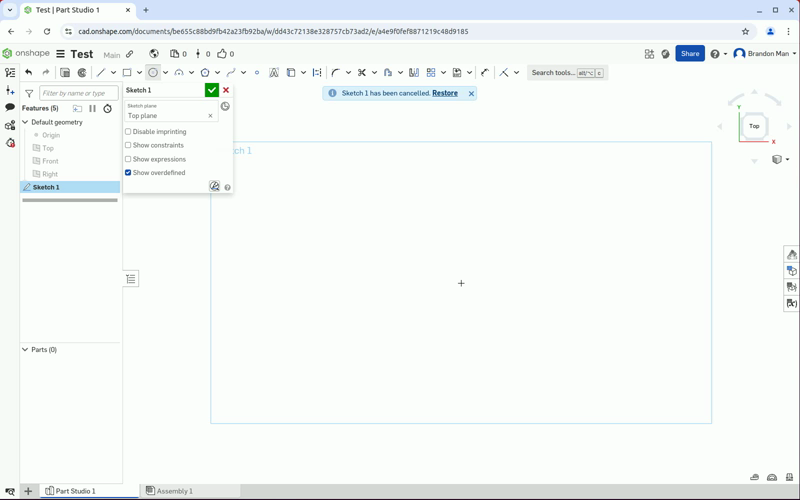
key_up(shift)
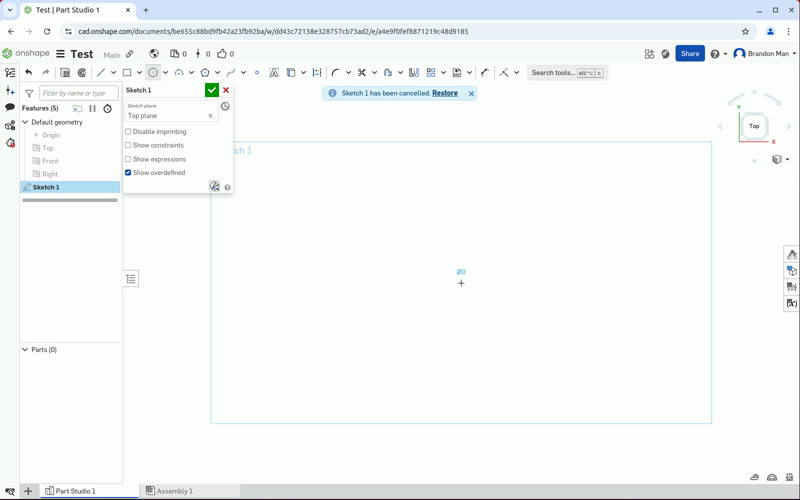
mouse_move(574, 282)
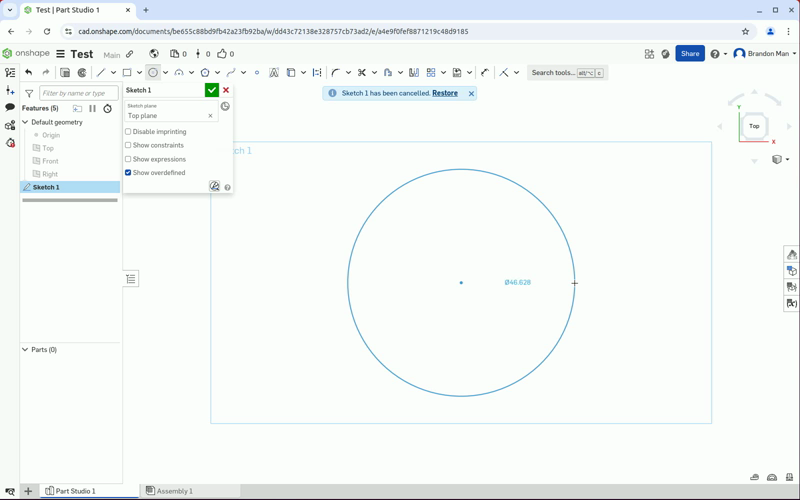
click(574, 282)
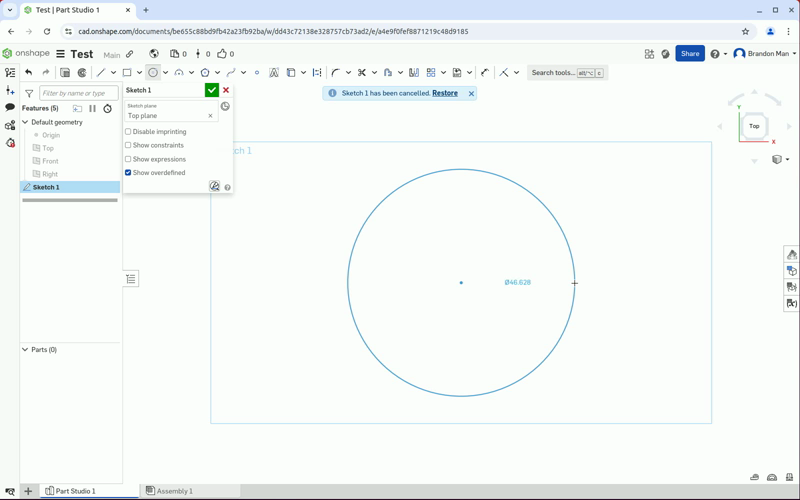
key(esc)
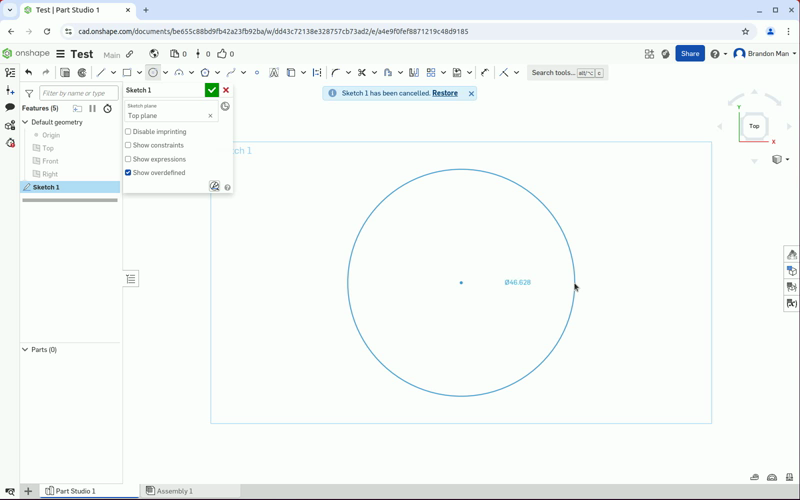
key(c)
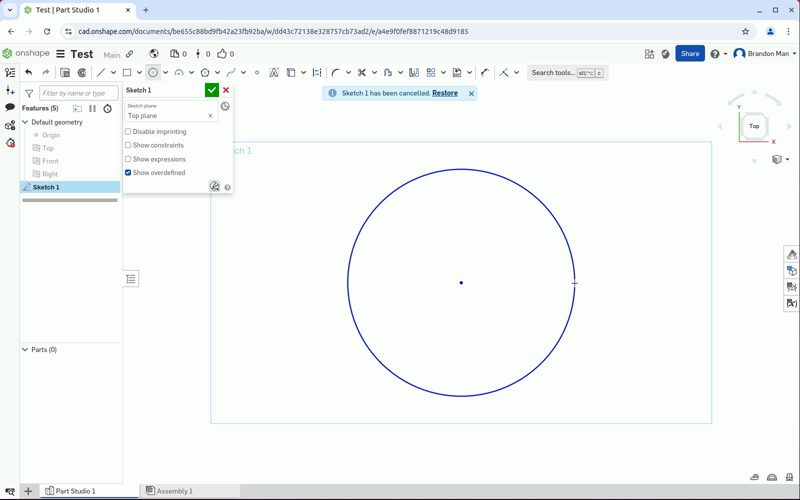
key_down(shift)
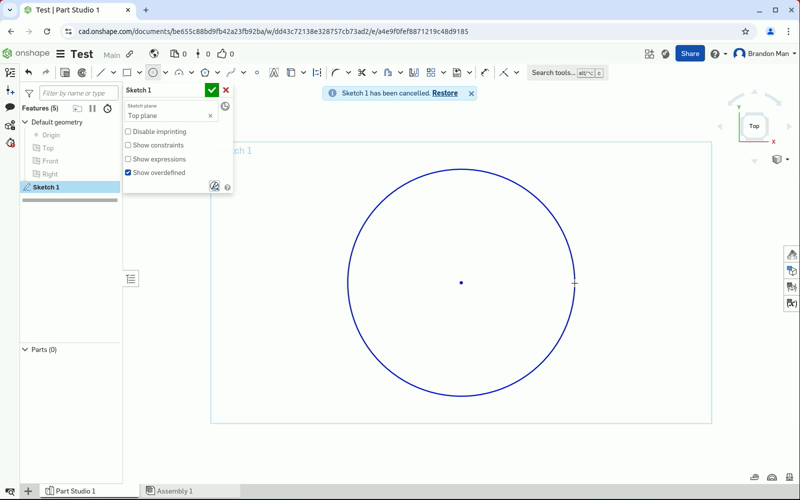
mouse_move(461, 282)
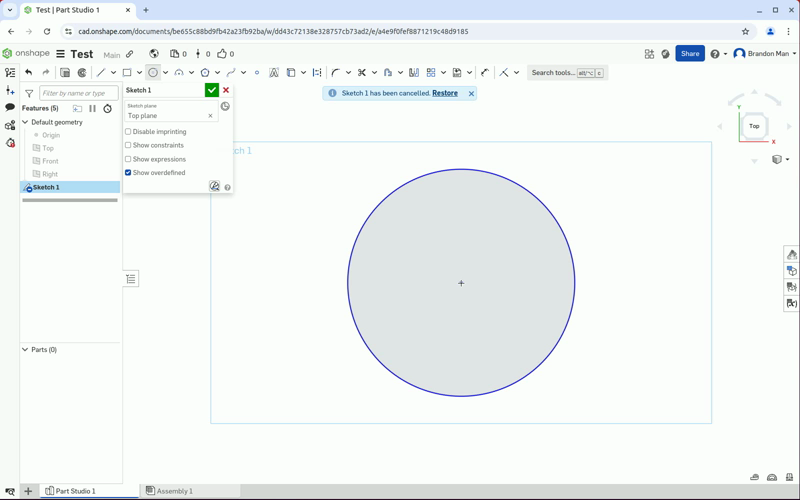
click(461, 282)
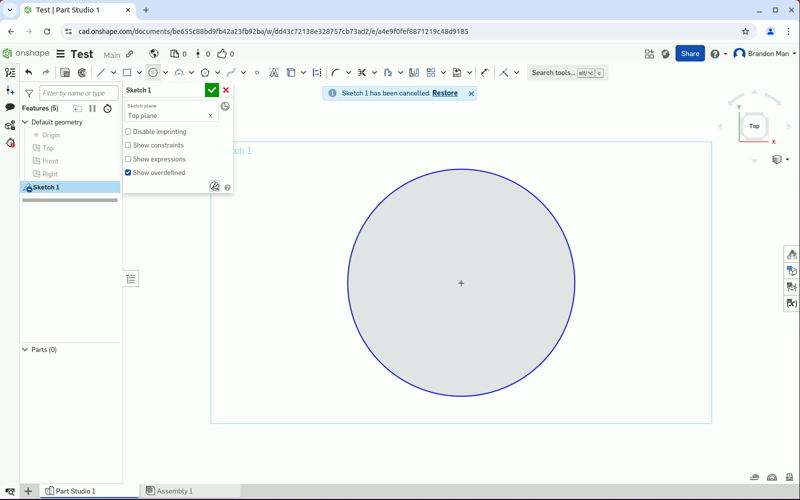
key_up(shift)
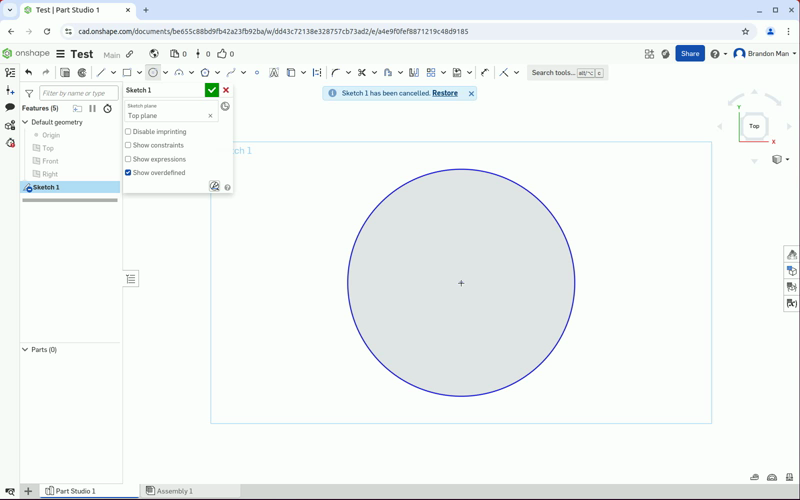
mouse_move(529, 282)
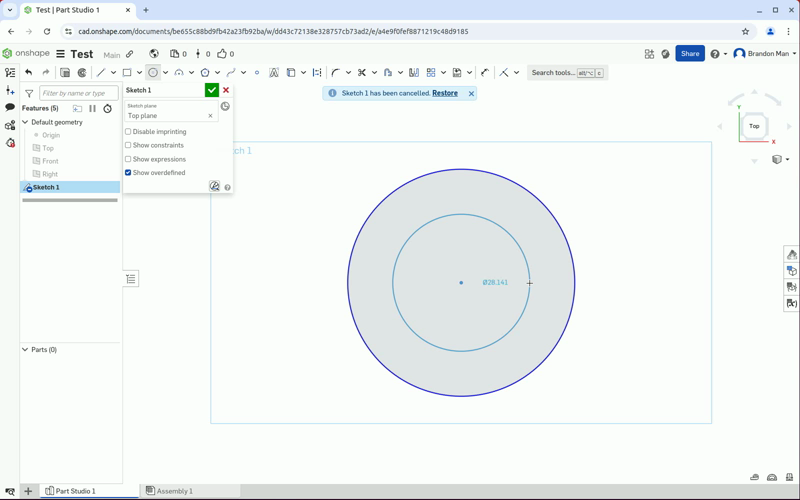
click(529, 282)
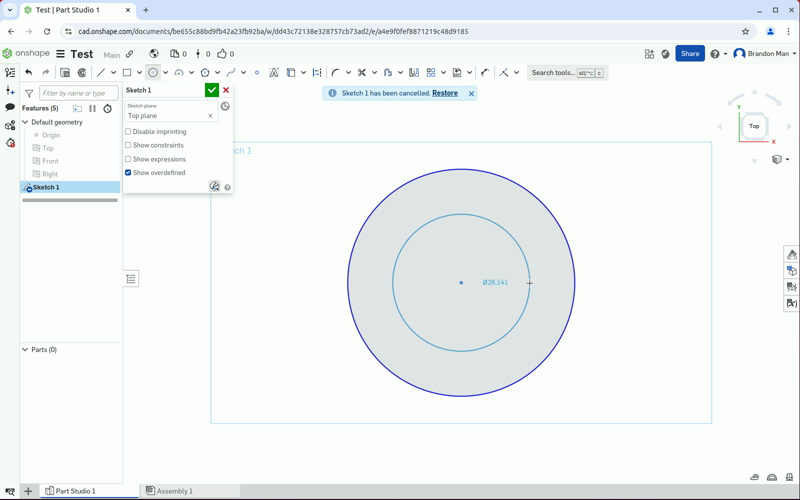
key(esc)
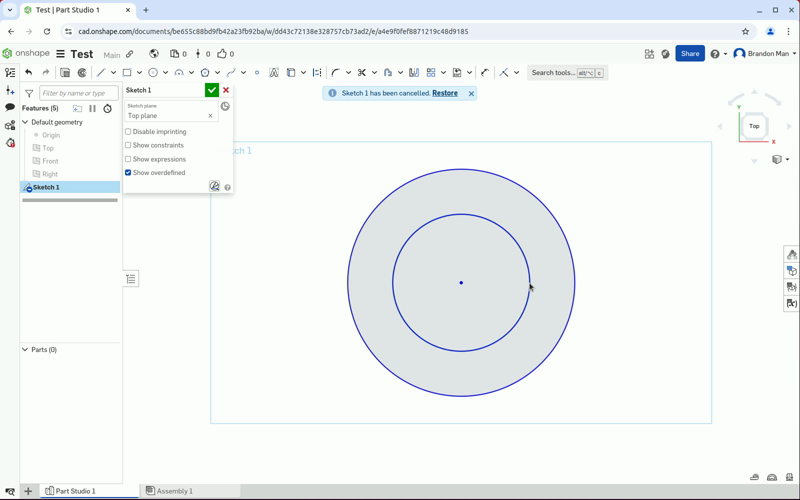
mouse_move(499, 203)
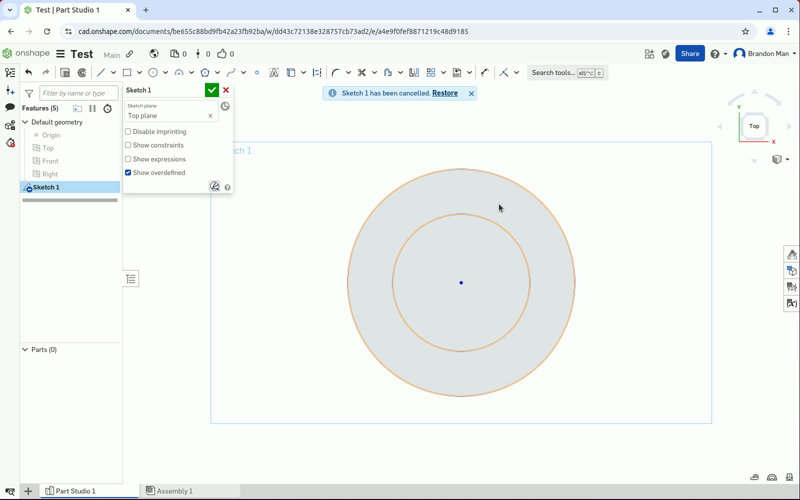
click(499, 203)
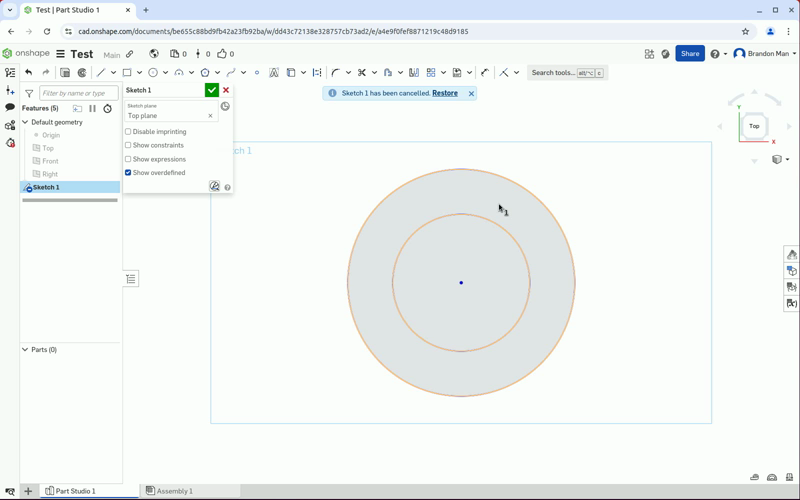
mouse_move(73, 352)
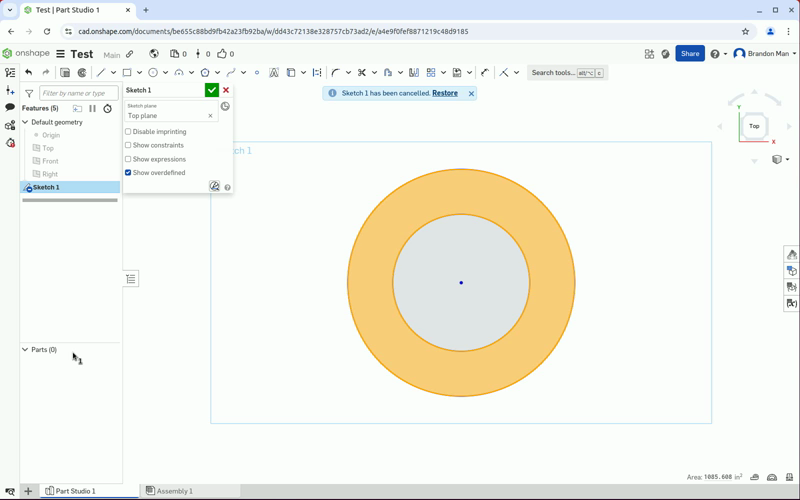
key(shift+y)
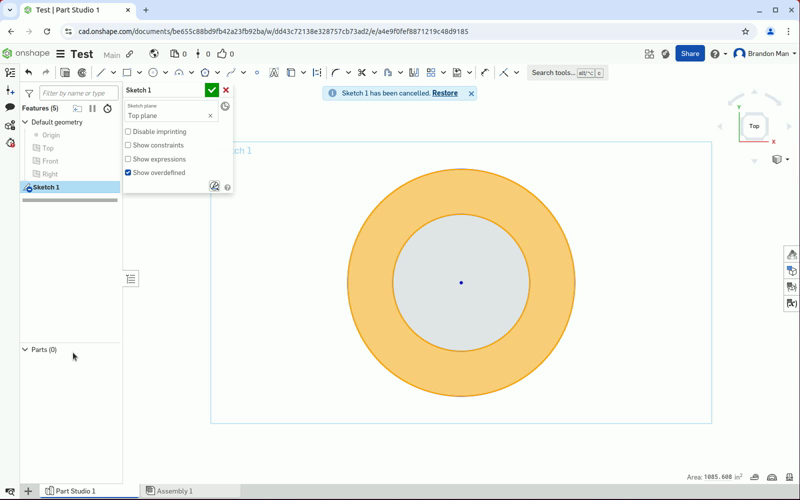
key(shift+e)
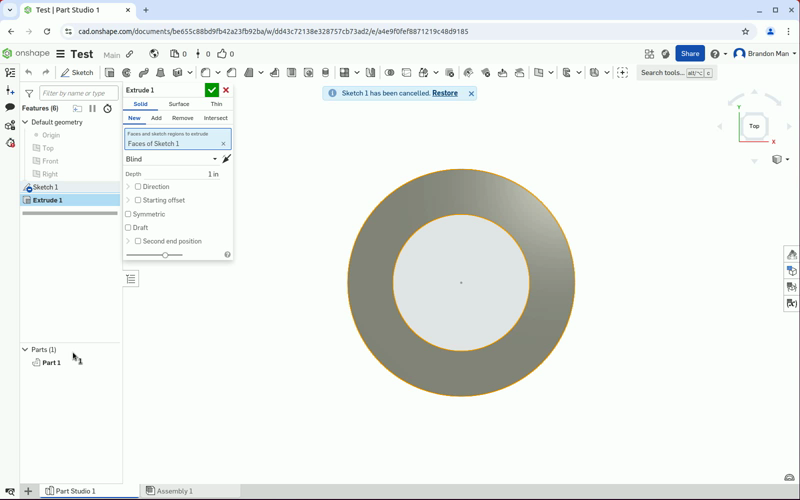
mouse_move(143, 106)
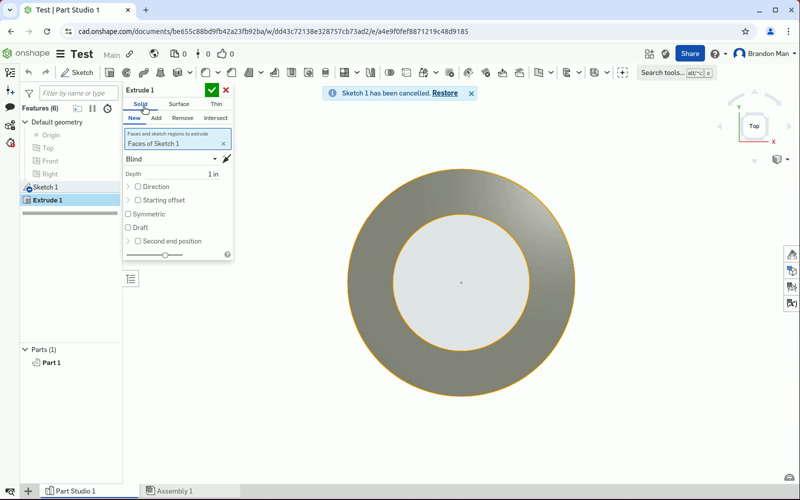
click(143, 106)
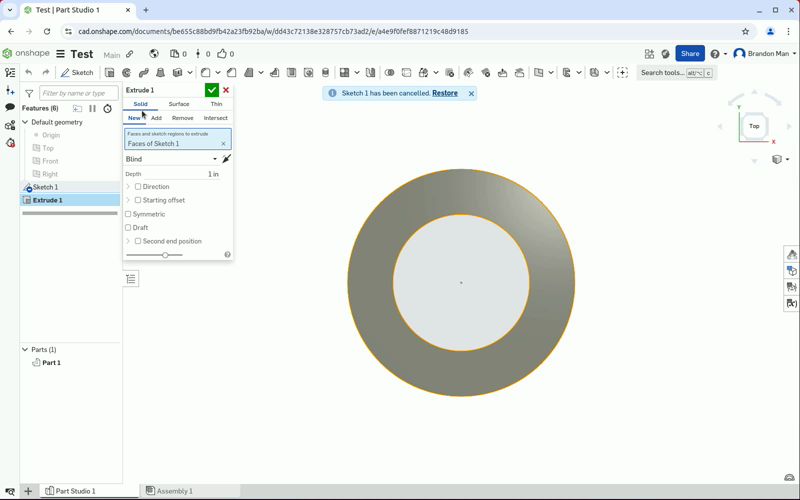
mouse_move(137, 120)
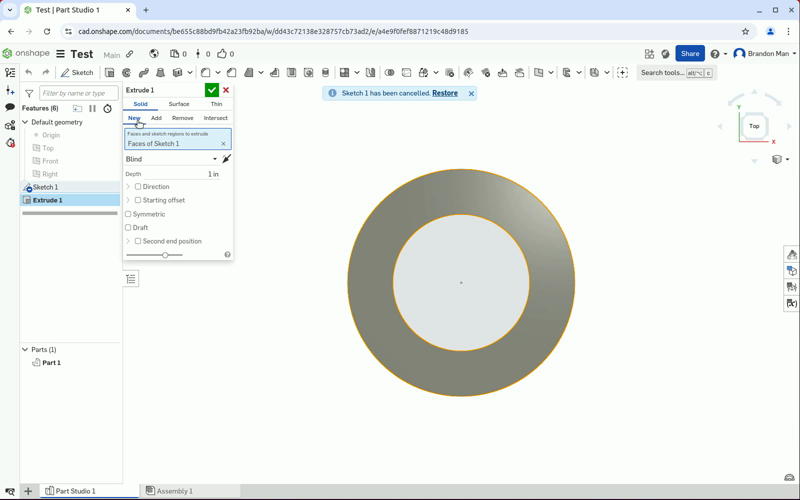
click(137, 120)
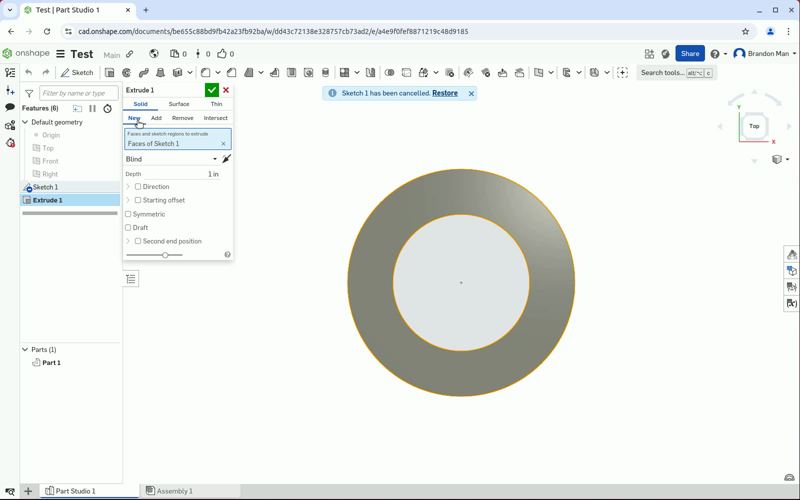
key(tab, 4)
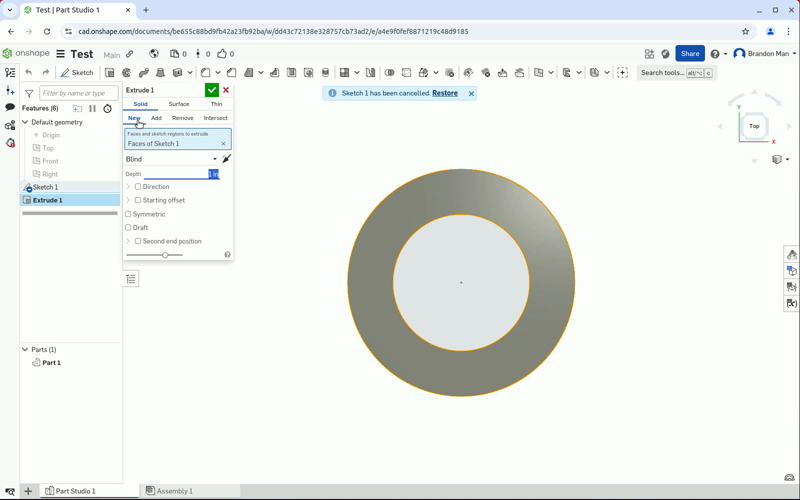
text(1.685)
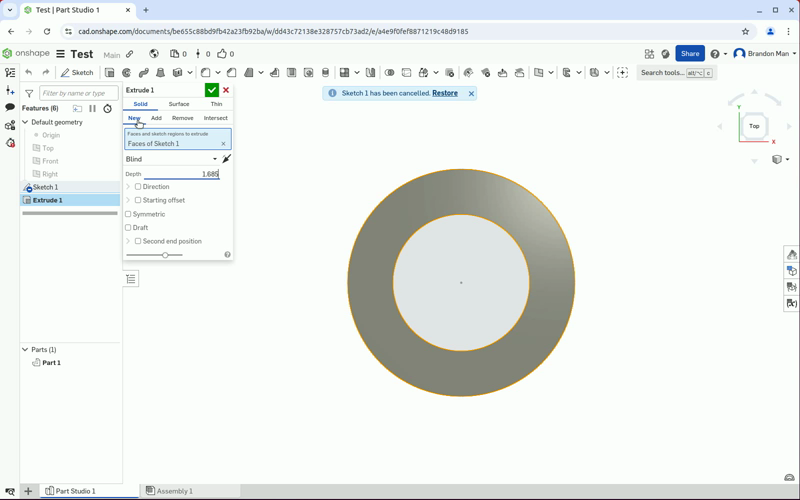
key(enter)
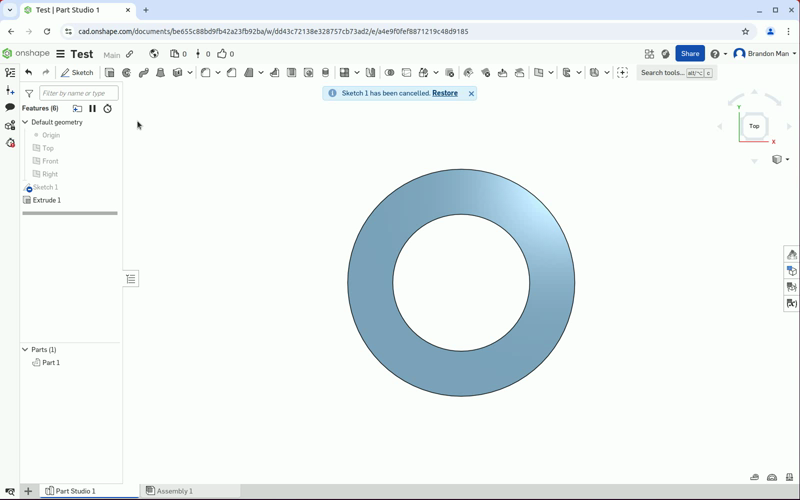
key(shift+h)
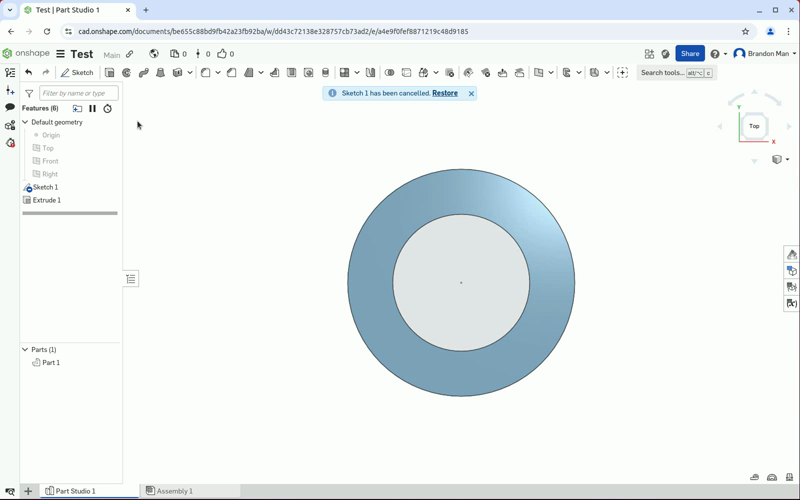
key(shift+h)
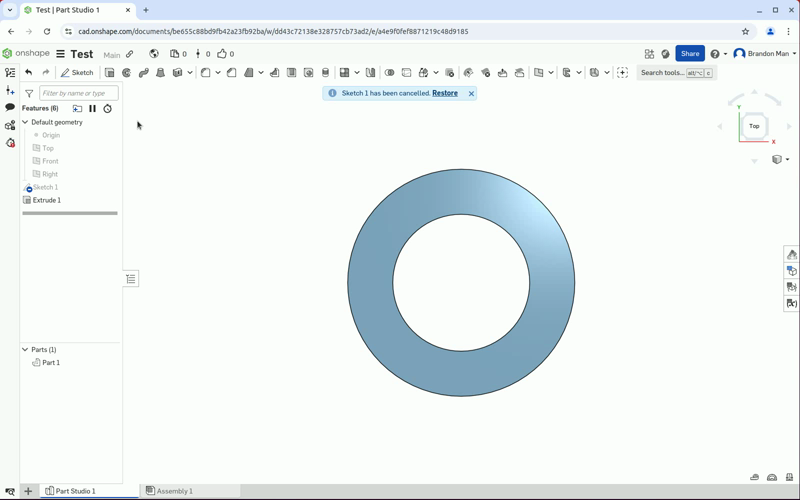
mouse_move(73, 189)
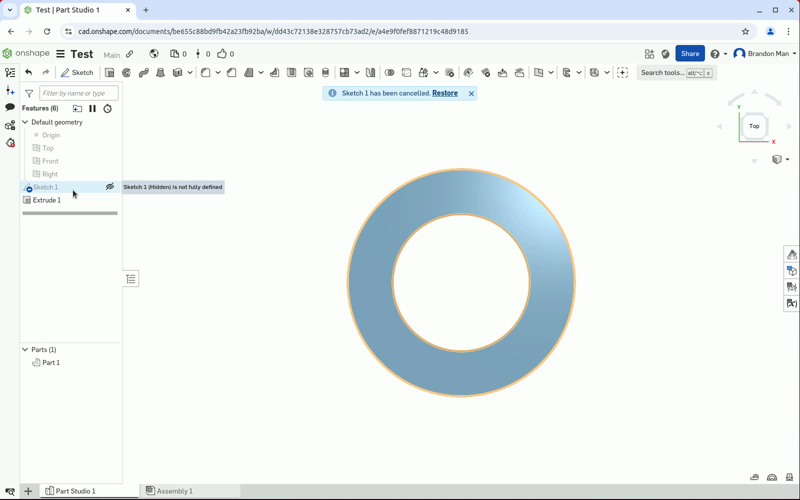
click(73, 189)
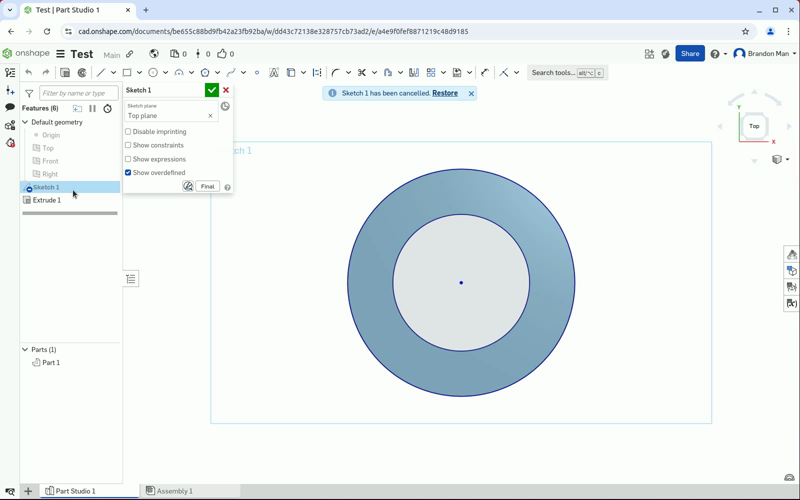
mouse_move(229, 92)
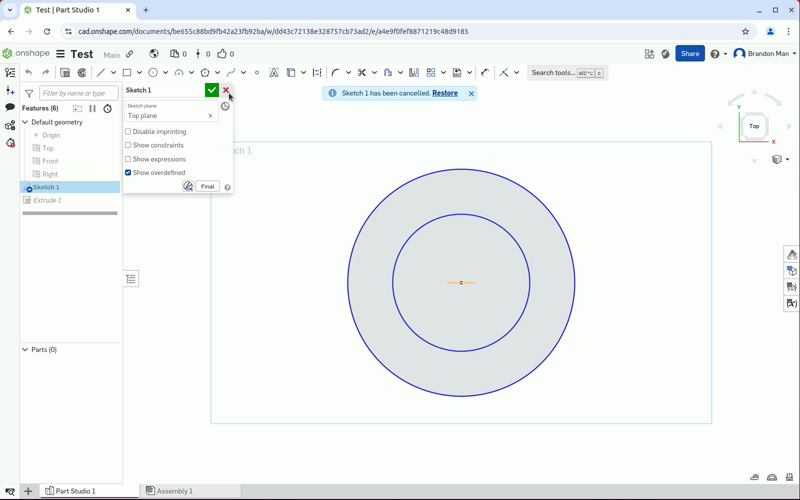
click(229, 92)
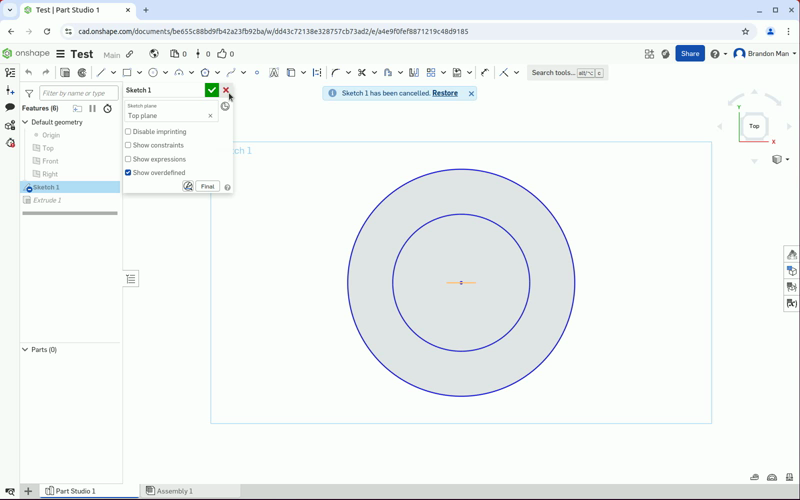
key(shift+s)
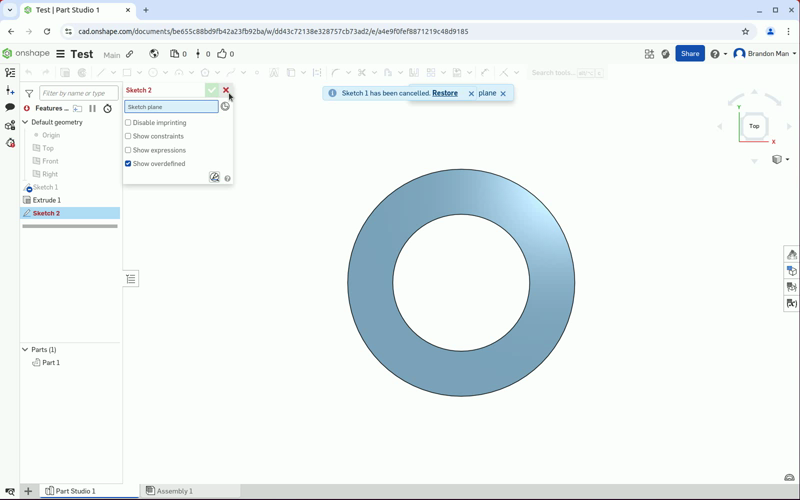
mouse_move(73, 150)
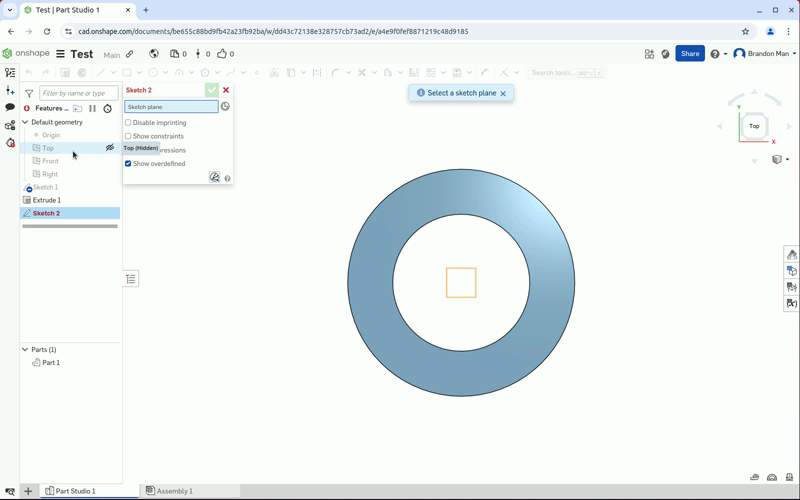
click(73, 150)
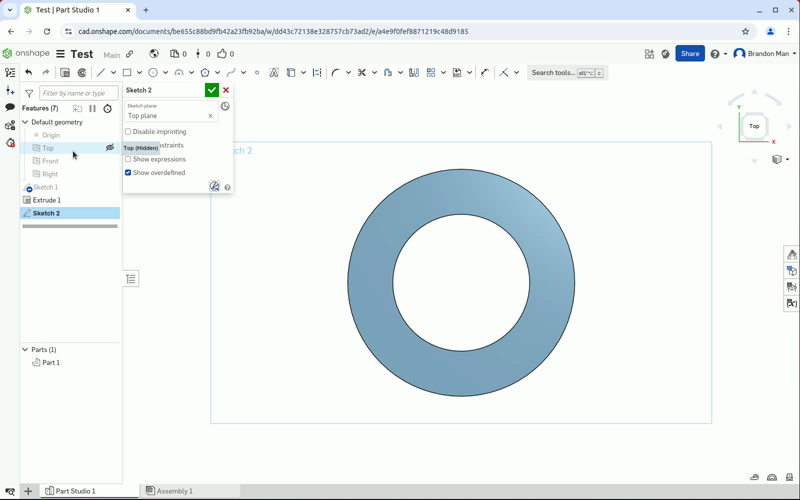
mouse_move(73, 352)
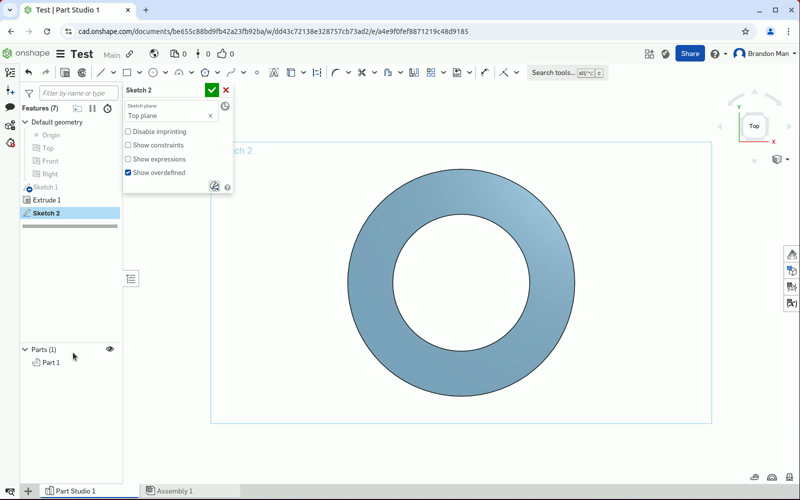
key(y)
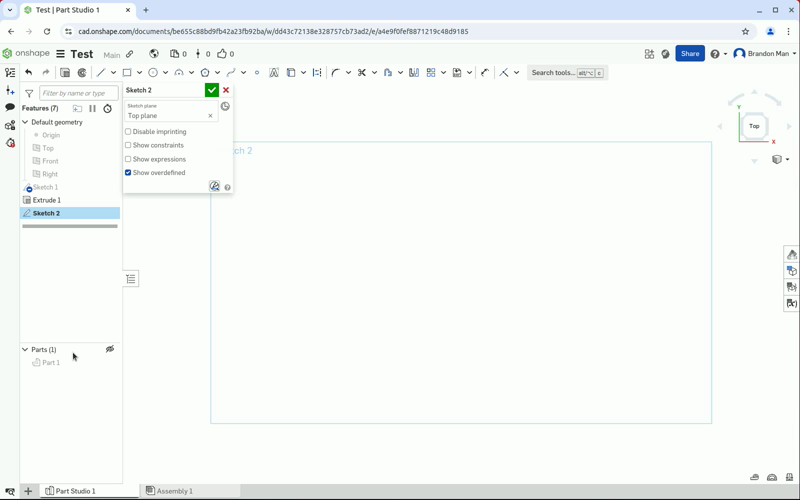
key(c)
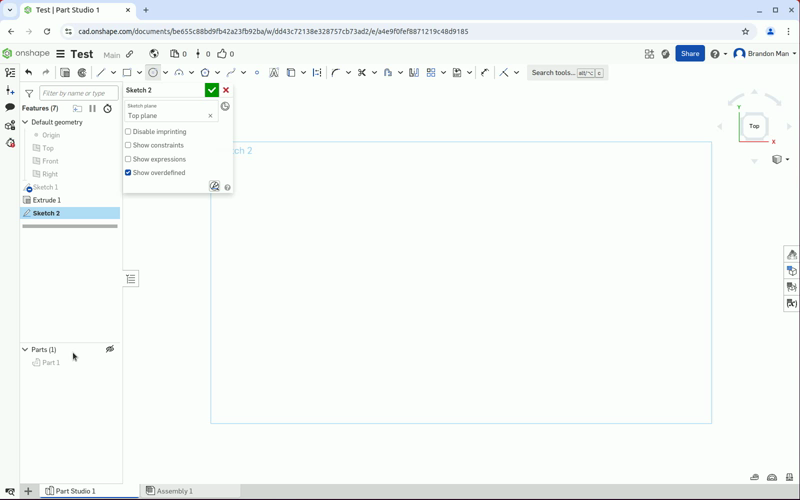
key_down(shift)
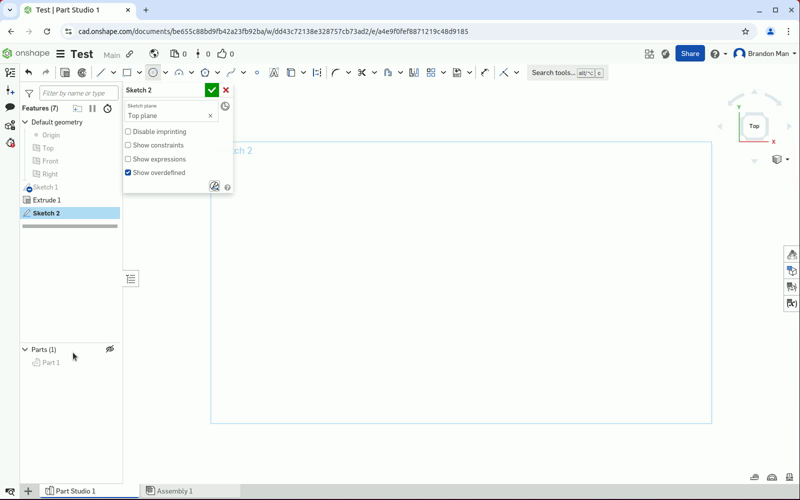
mouse_move(461, 282)
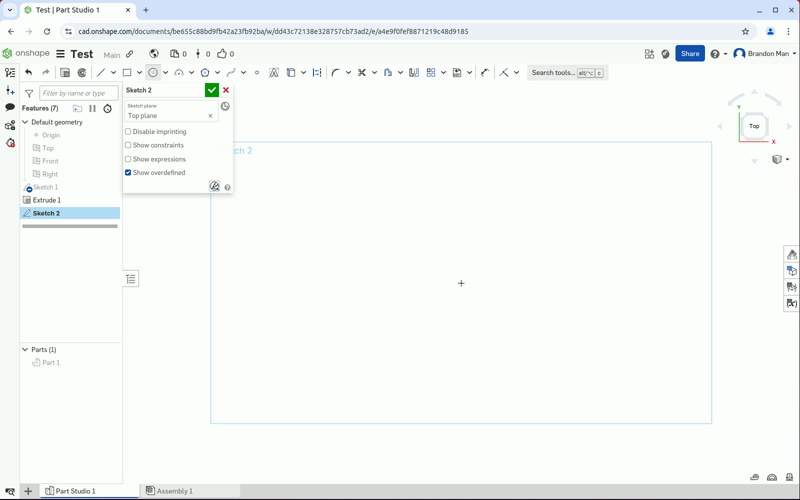
click(461, 282)
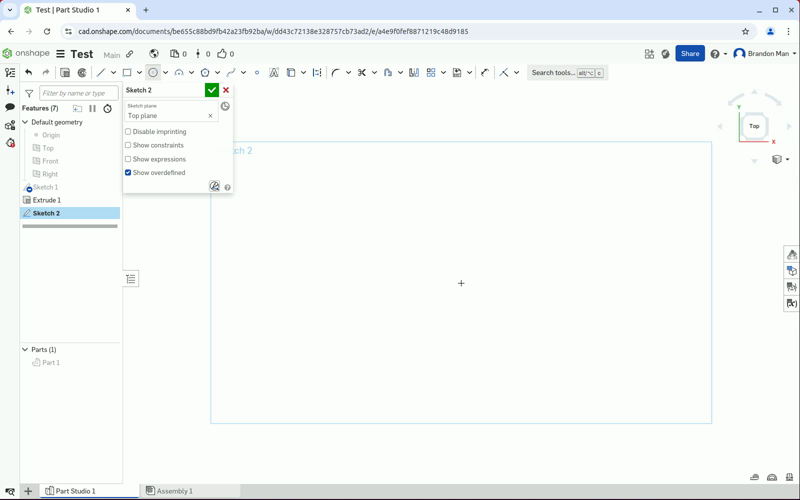
key_up(shift)
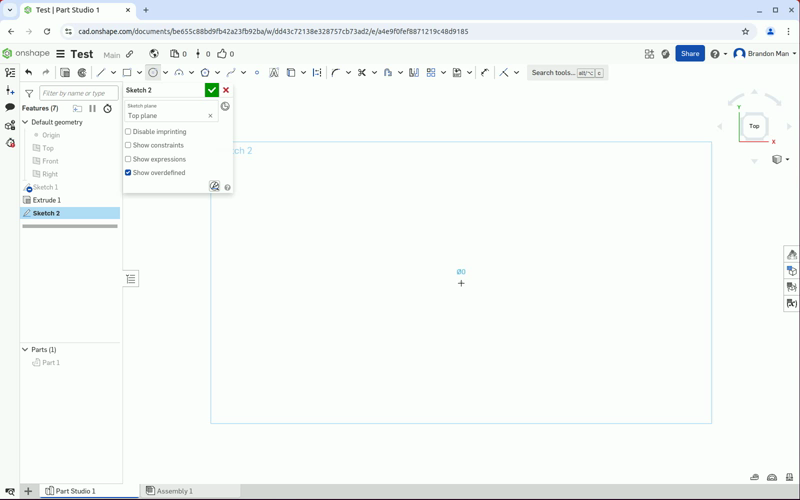
mouse_move(522, 282)
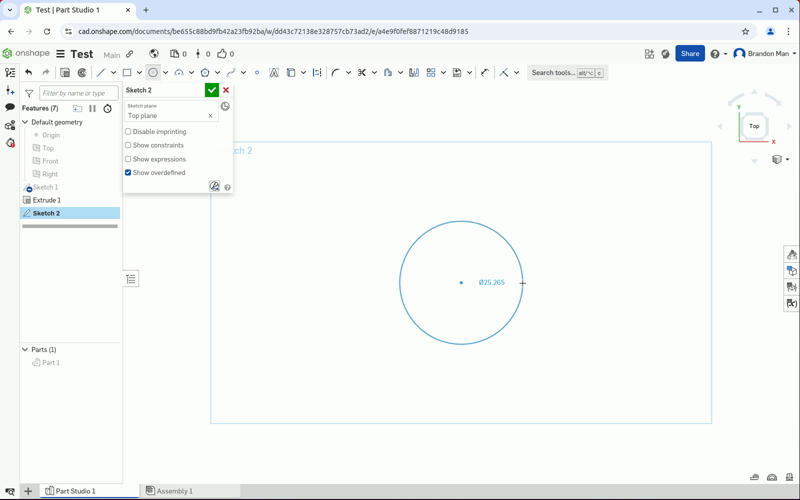
click(522, 282)
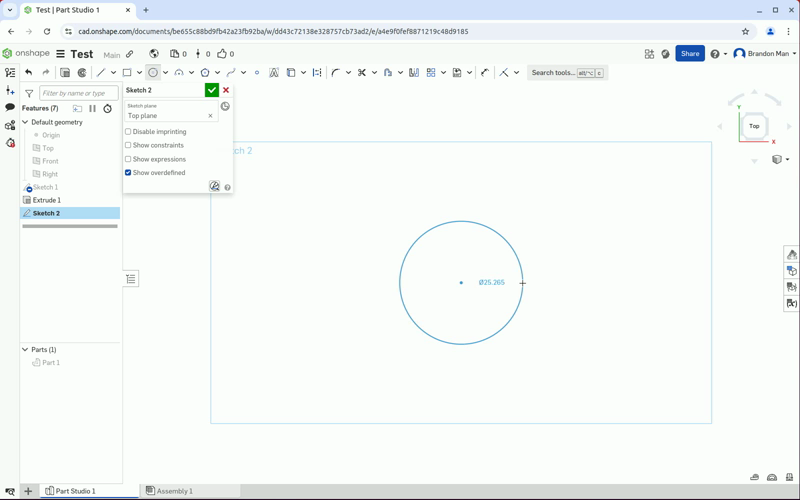
key(esc)
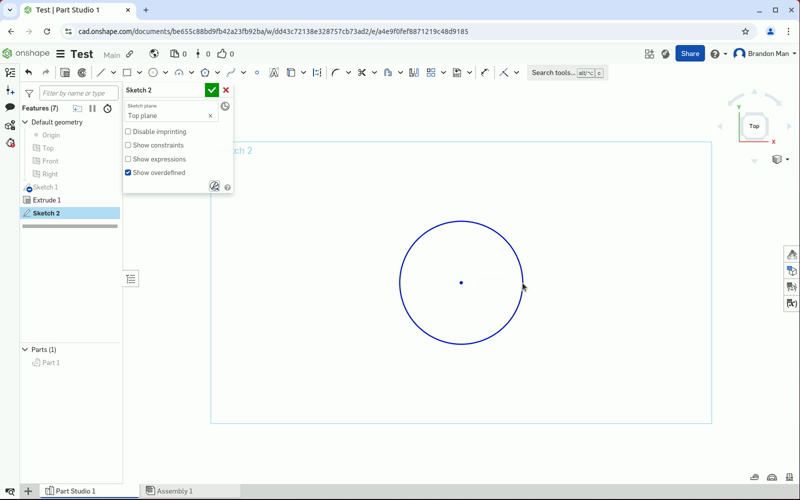
key(c)
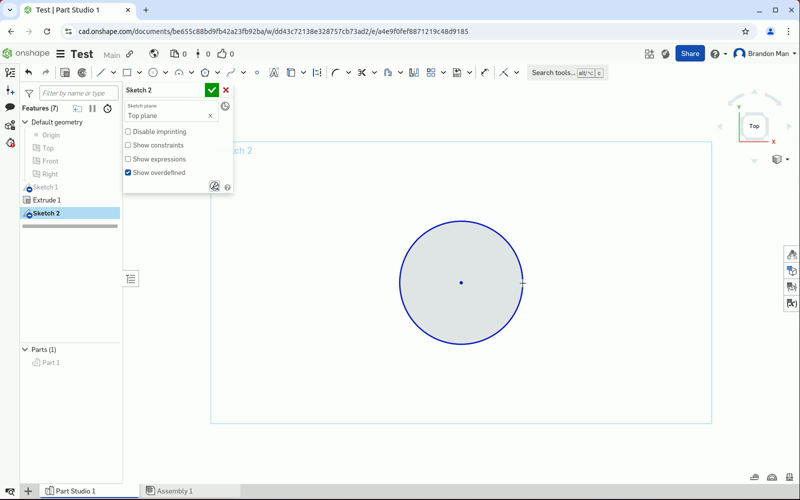
key_down(shift)
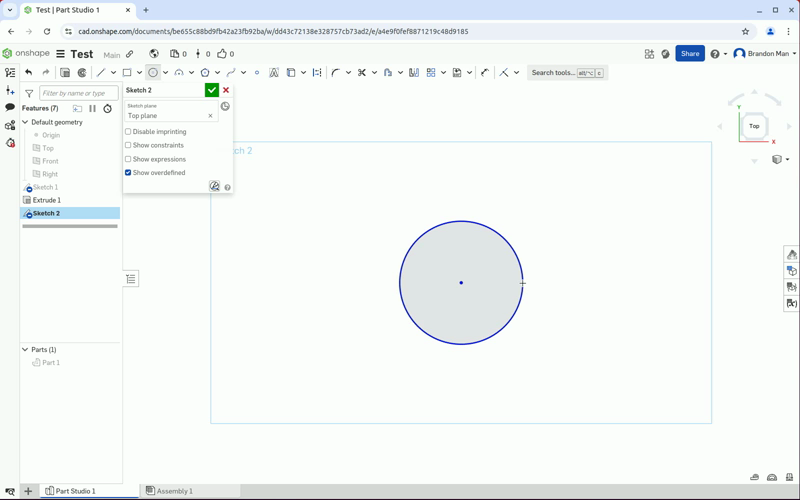
mouse_move(461, 282)
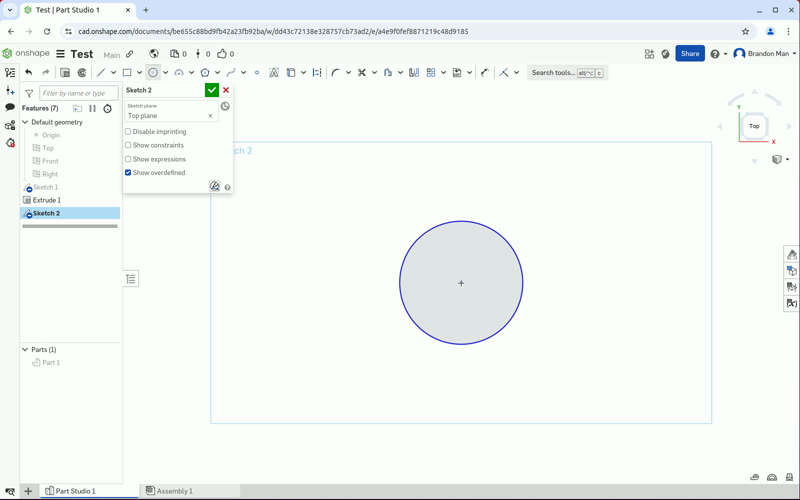
click(461, 282)
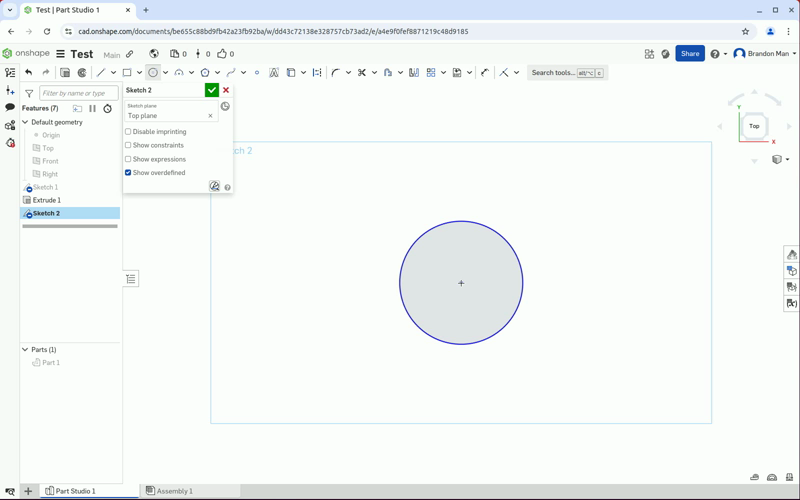
key_up(shift)
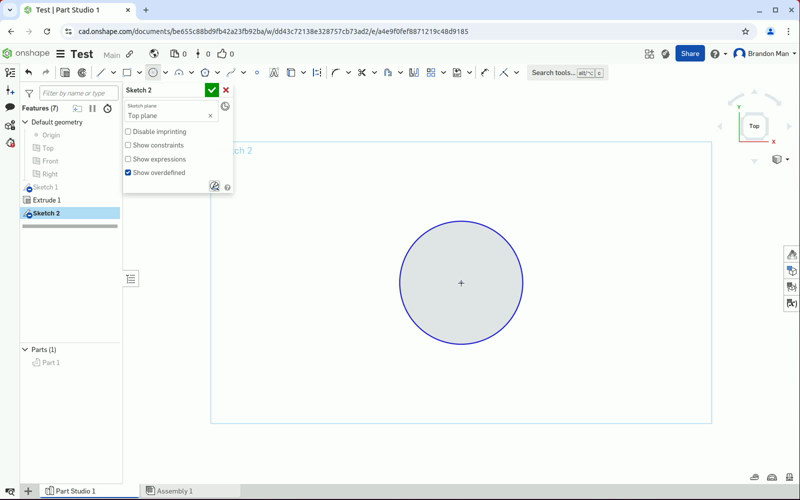
mouse_move(467, 282)
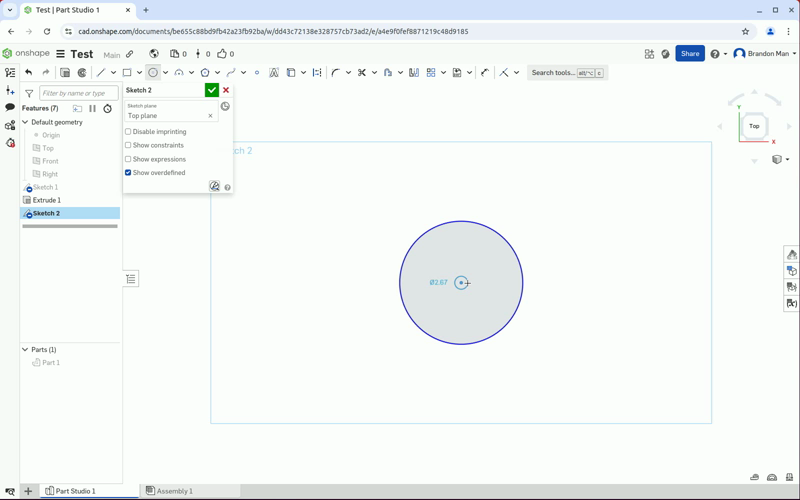
click(467, 282)
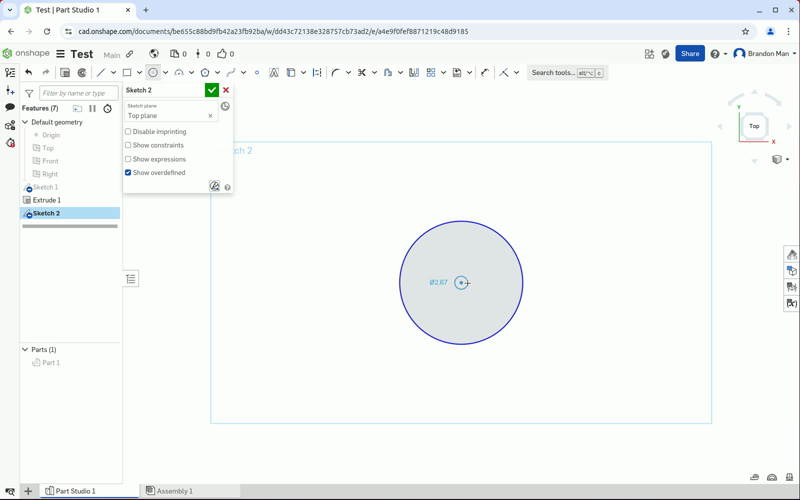
key(esc)
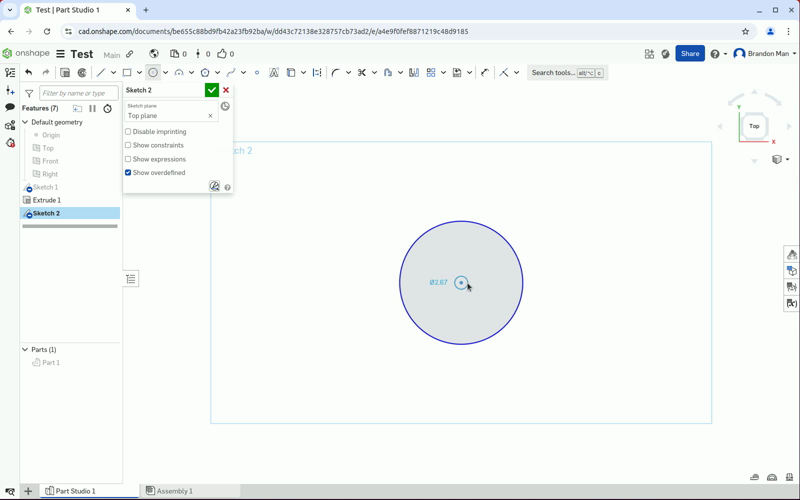
mouse_move(465, 250)
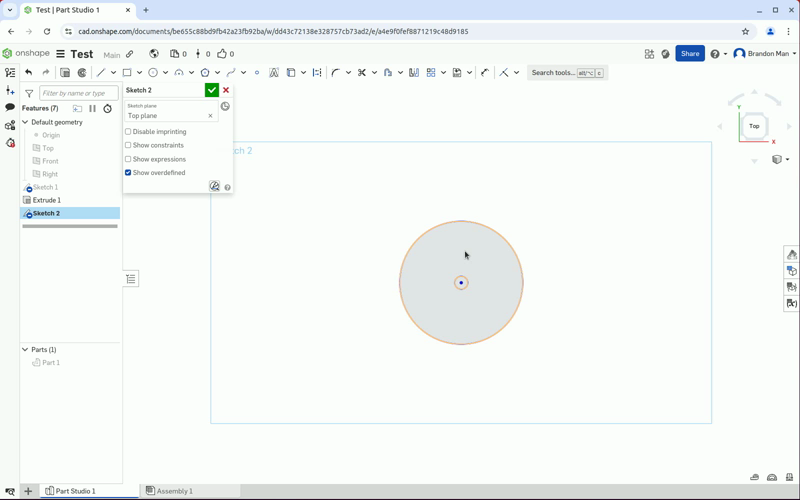
click(465, 250)
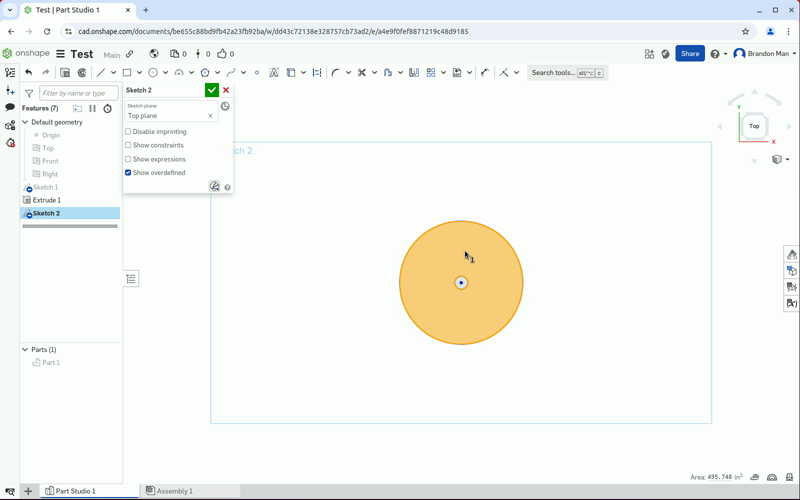
mouse_move(73, 352)
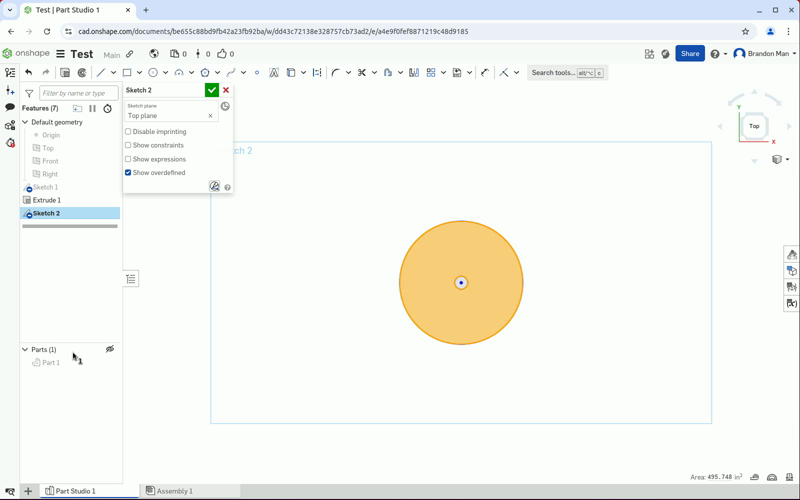
key(shift+y)
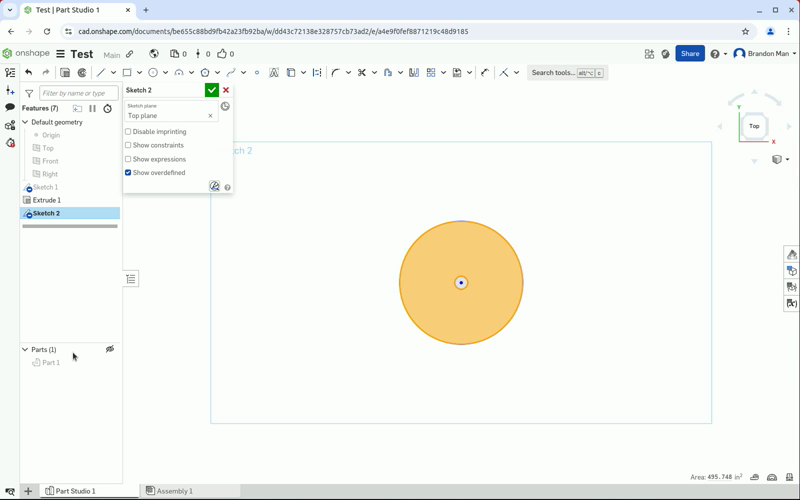
key(shift+e)
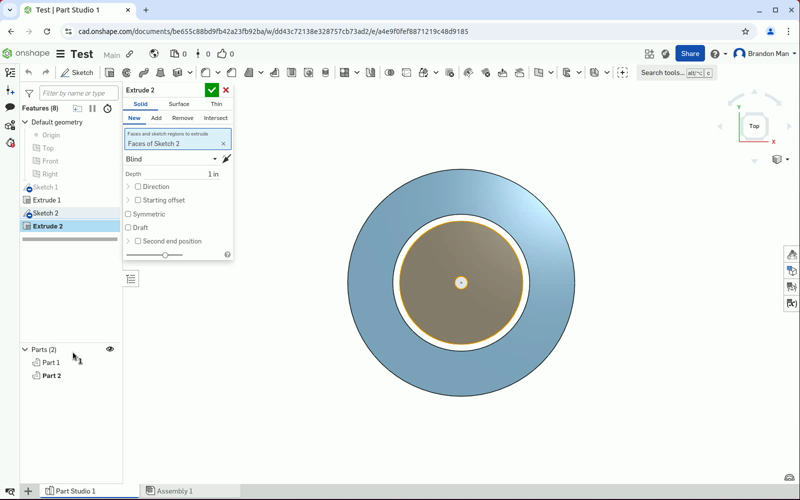
mouse_move(143, 106)
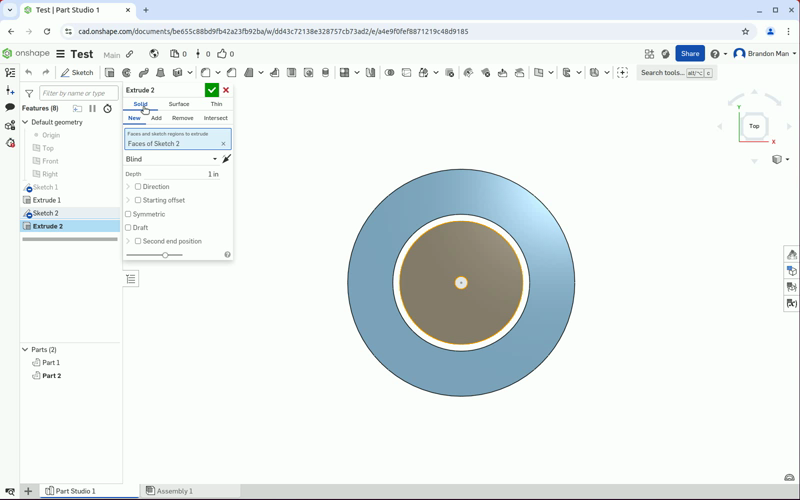
click(143, 106)
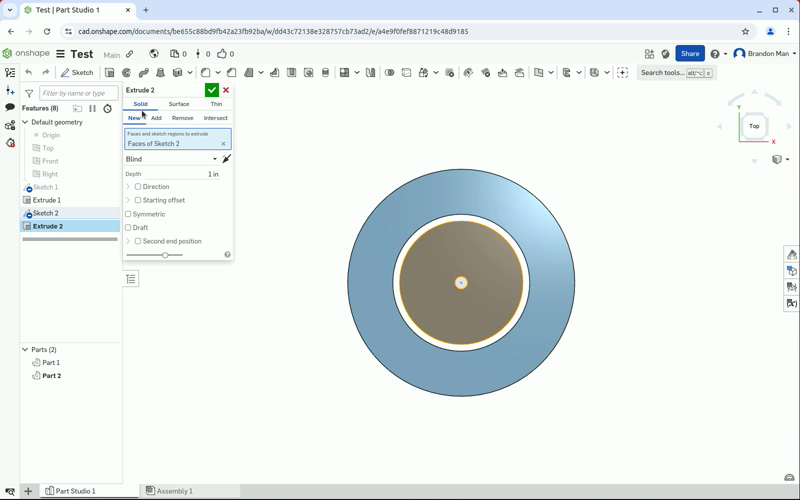
mouse_move(137, 120)
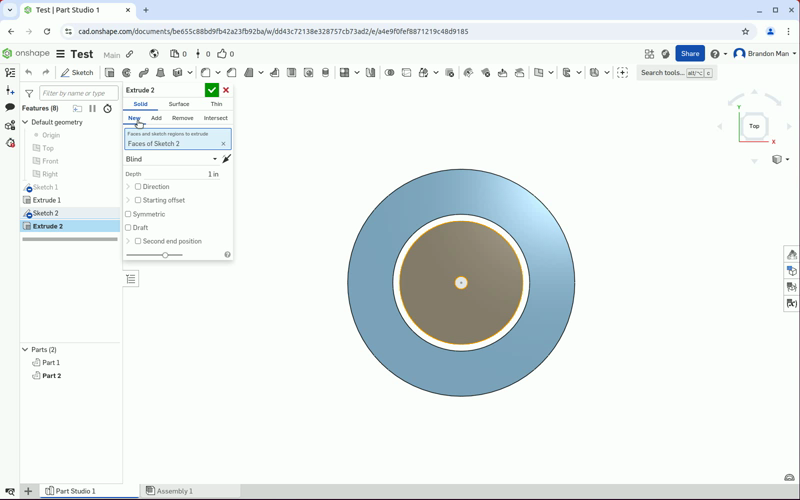
click(137, 120)
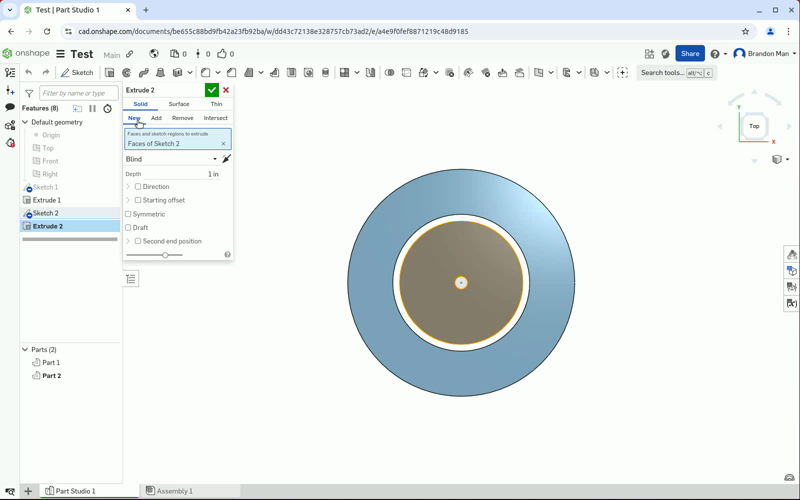
key(tab, 4)
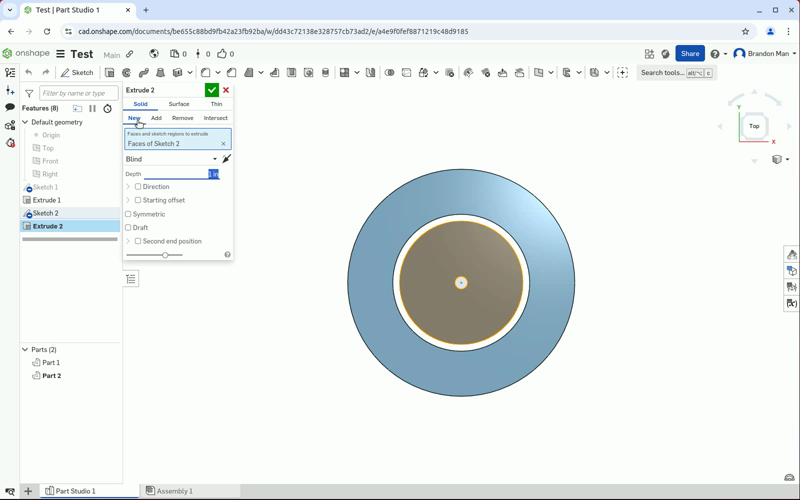
text(1.685)
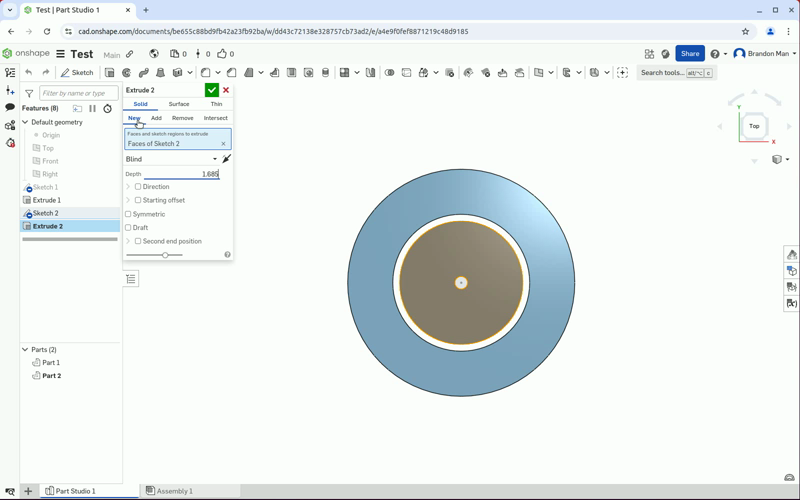
key(enter)
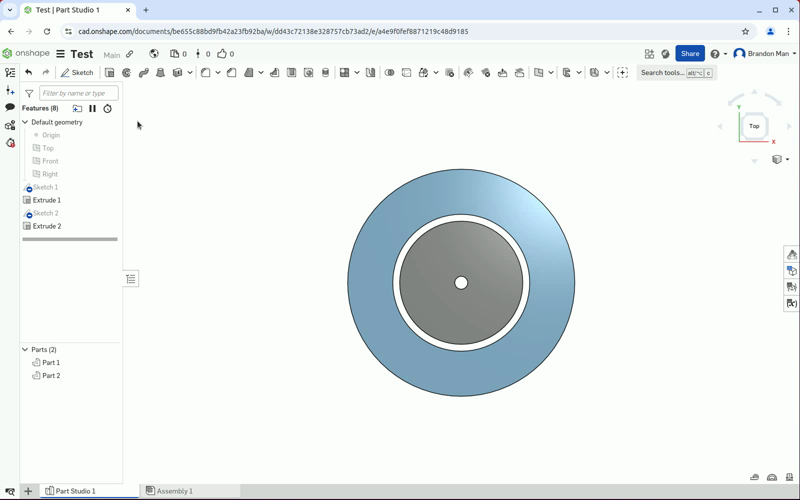
key(shift+h)
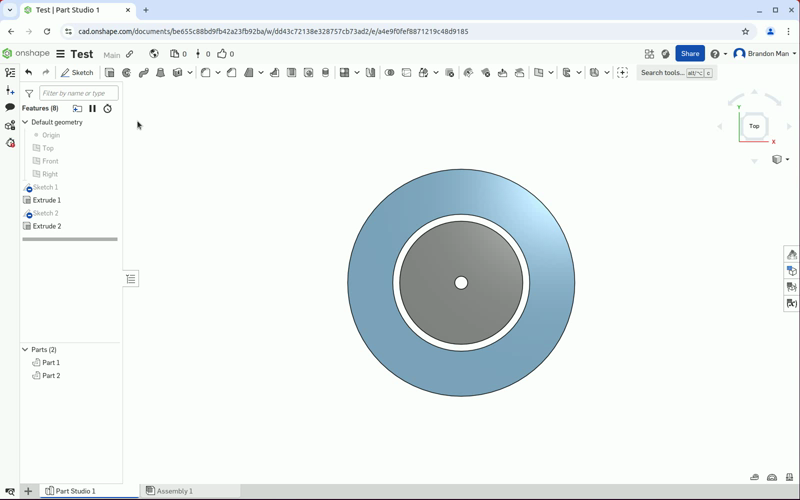
key(shift+h)
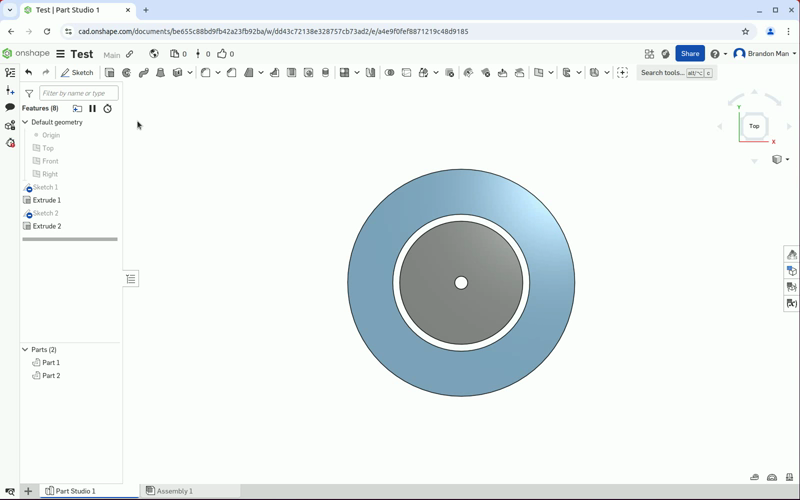
mouse_move(73, 189)
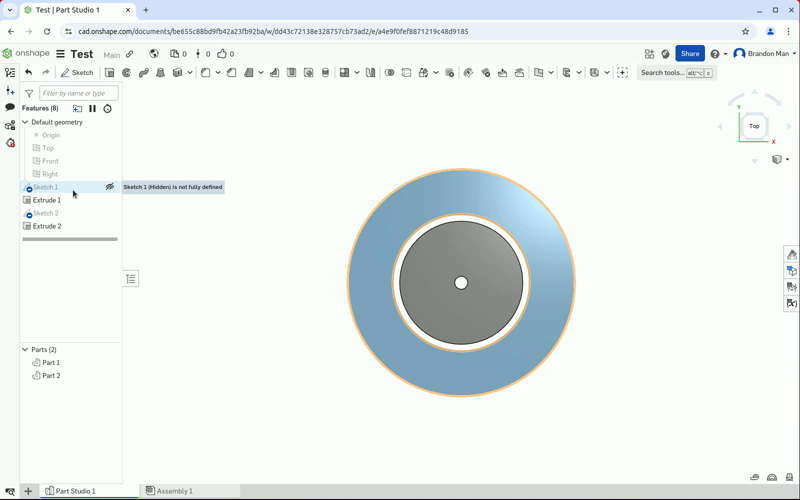
click(73, 189)
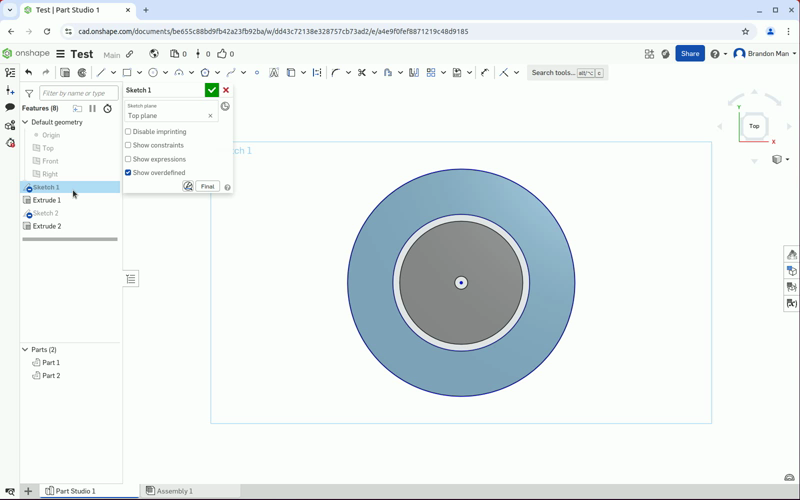
mouse_move(229, 92)
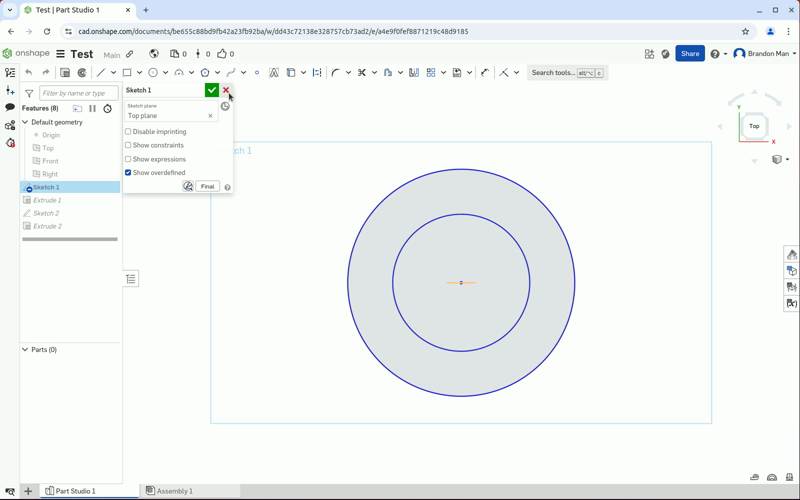
click(229, 92)
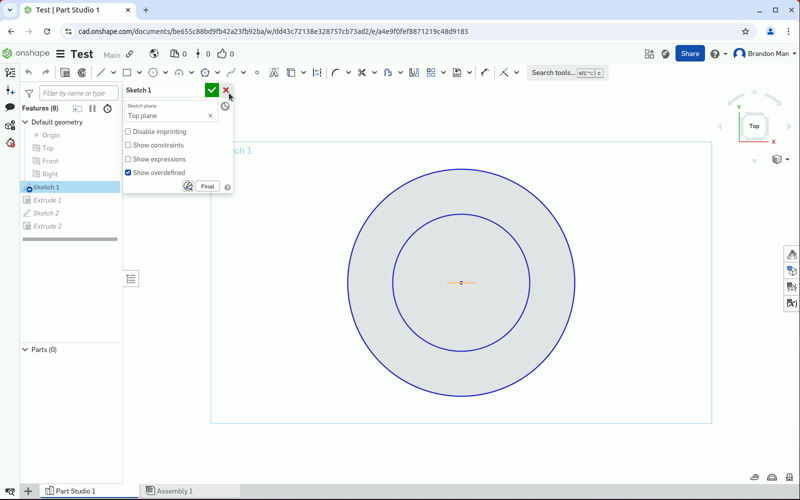
key(shift+s)
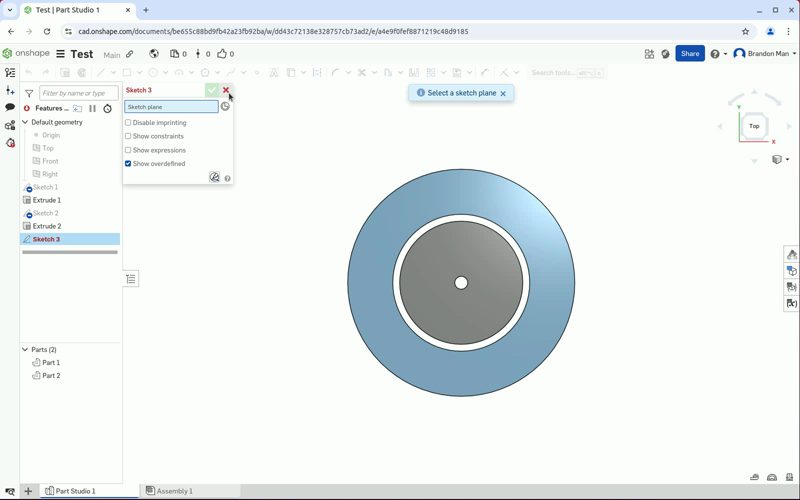
mouse_move(73, 150)
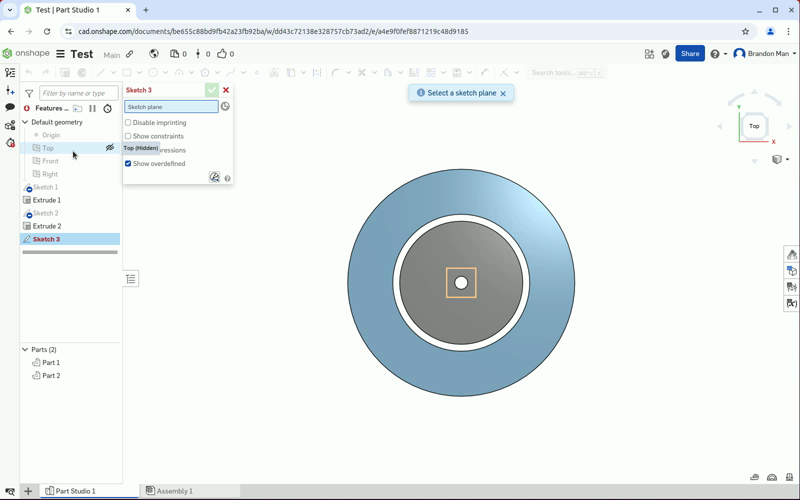
click(73, 150)
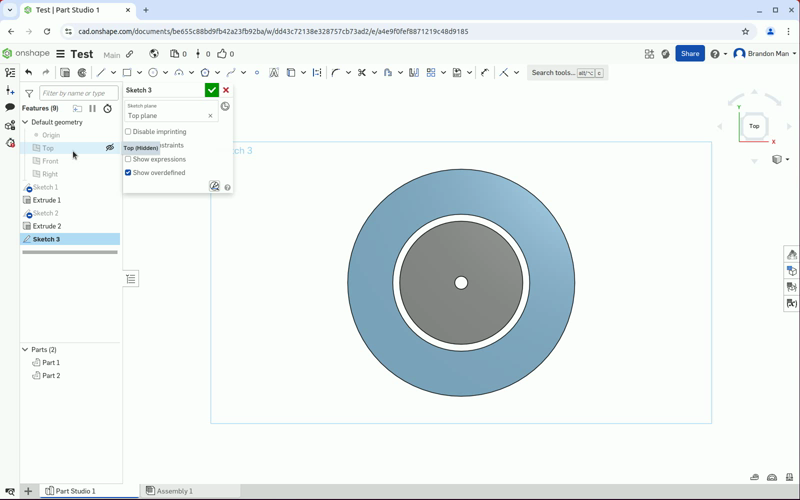
mouse_move(73, 352)
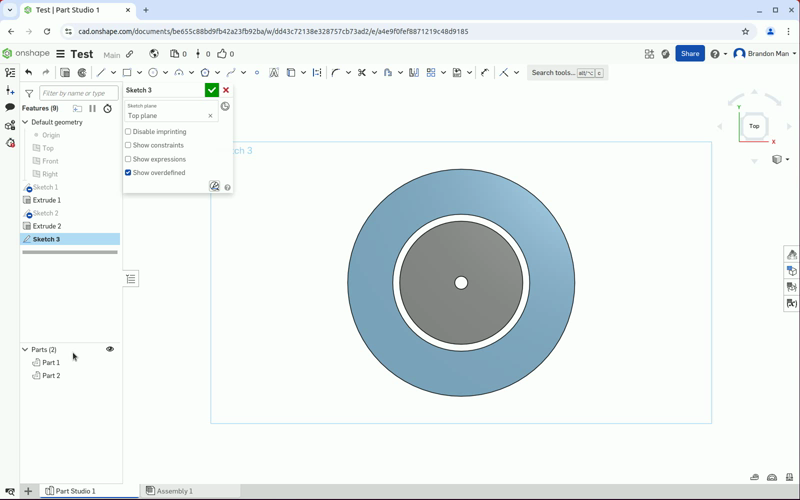
key(y)
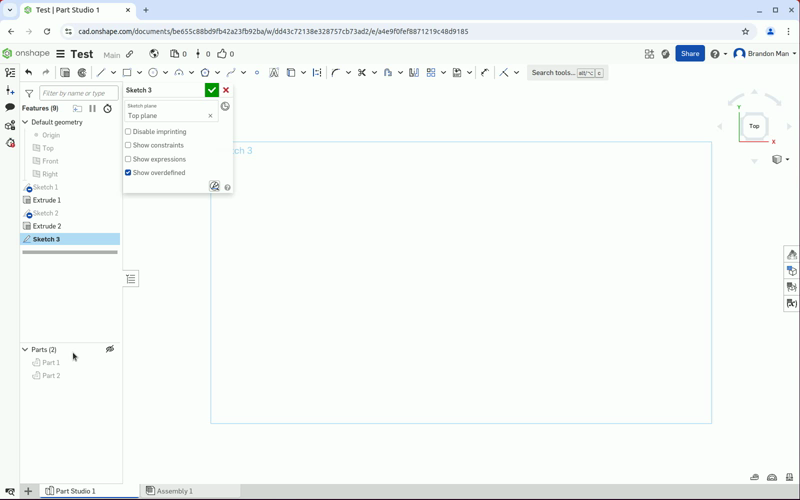
key(c)
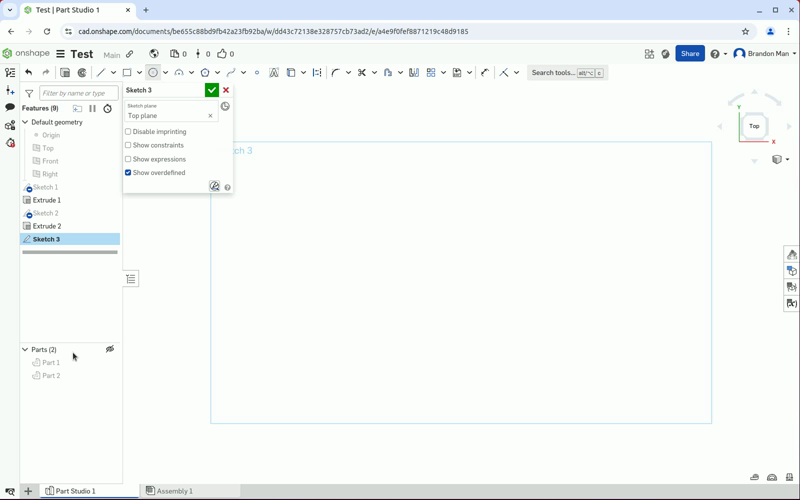
key_down(shift)
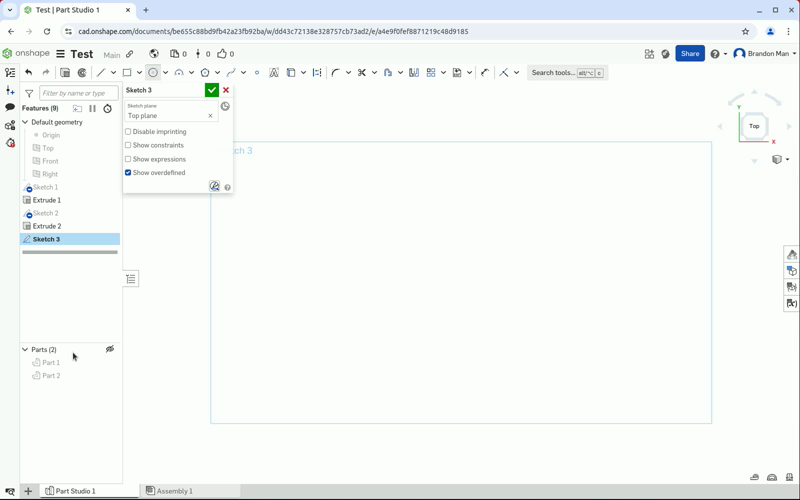
mouse_move(461, 282)
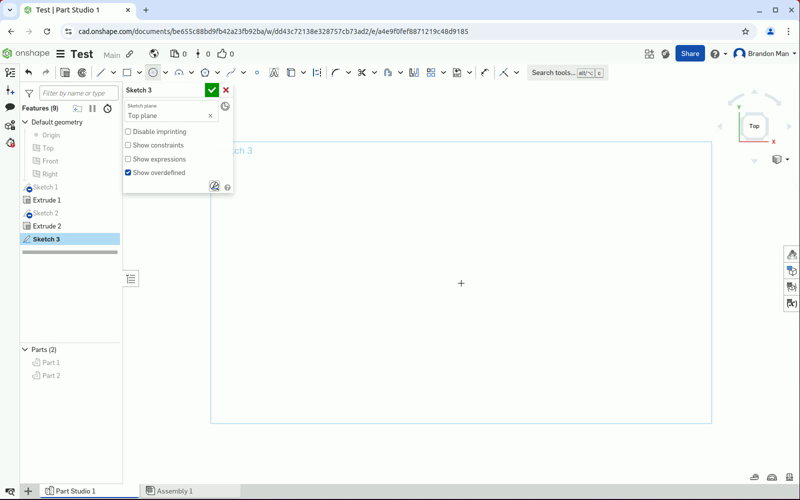
click(461, 282)
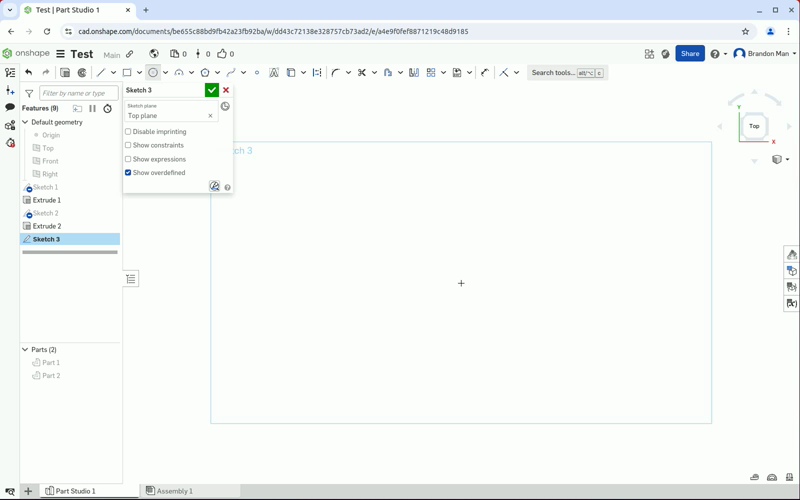
key_up(shift)
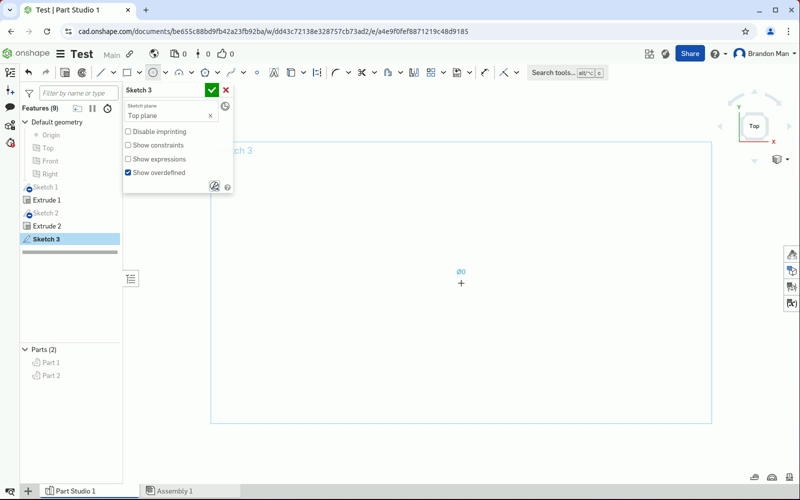
mouse_move(531, 282)
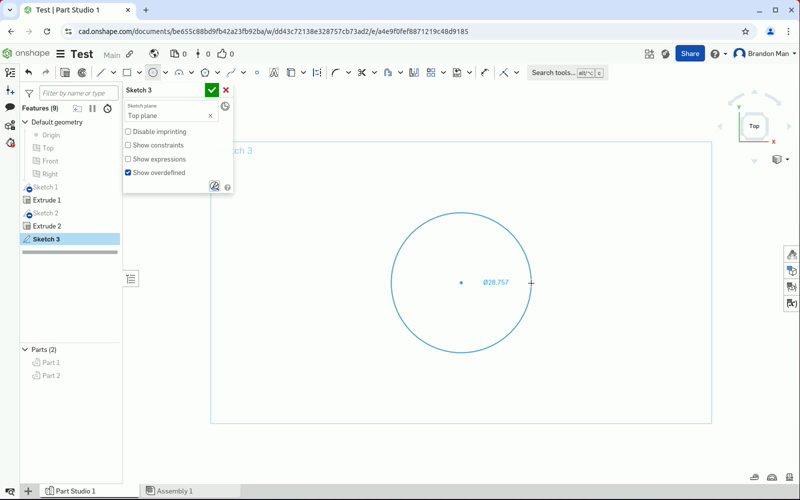
click(531, 282)
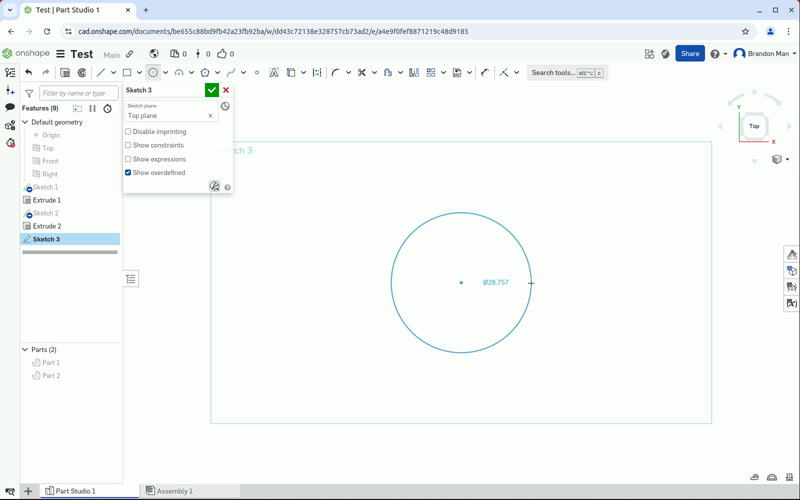
key(esc)
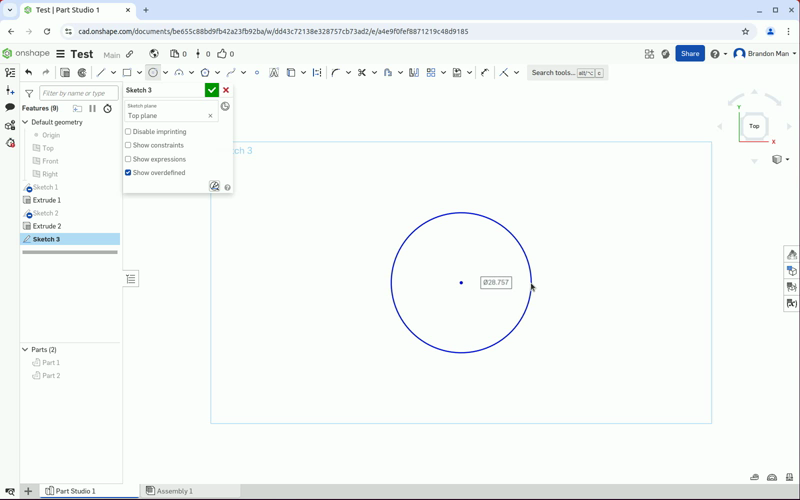
key(c)
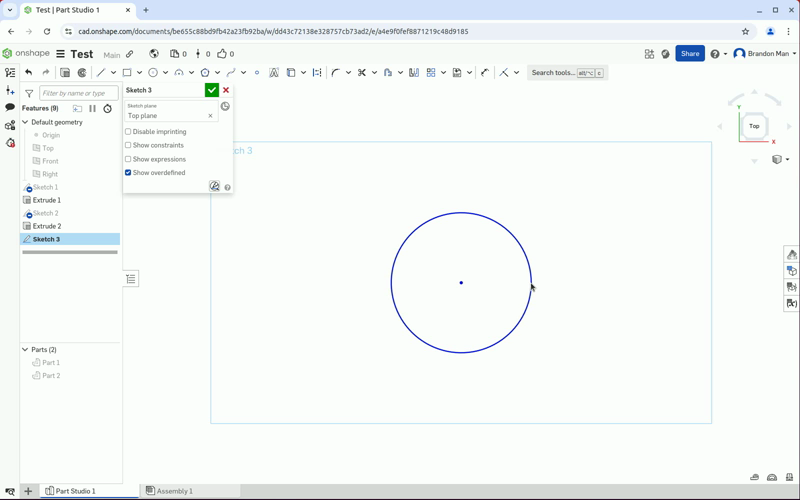
key_down(shift)
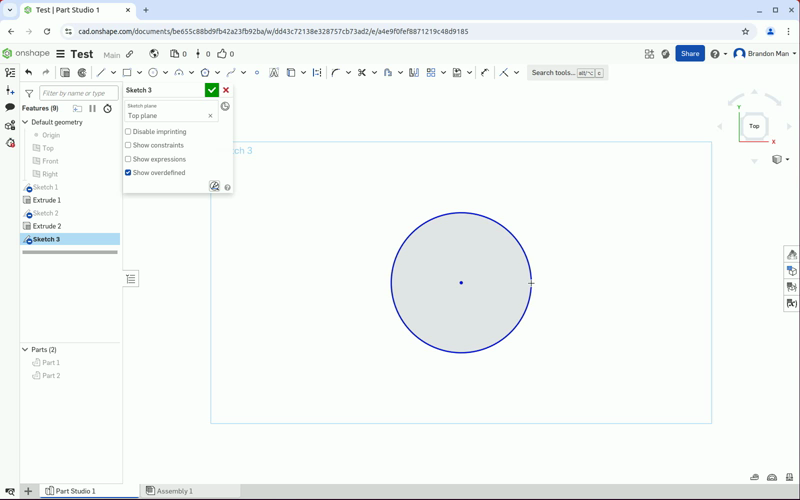
mouse_move(461, 282)
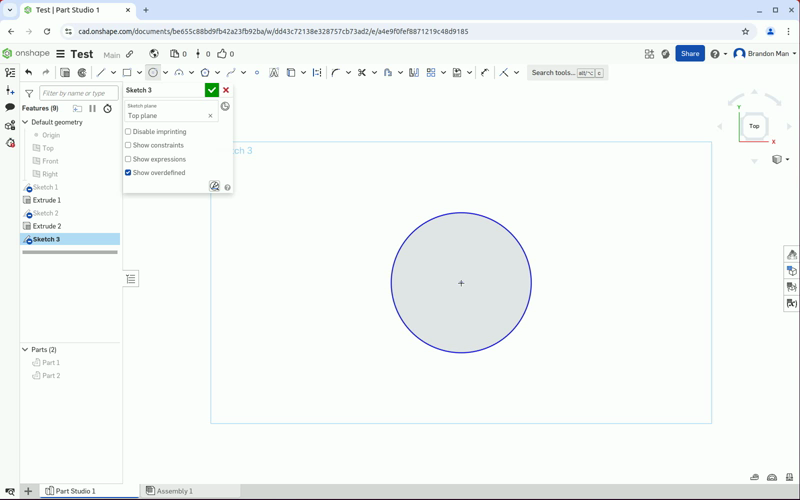
click(461, 282)
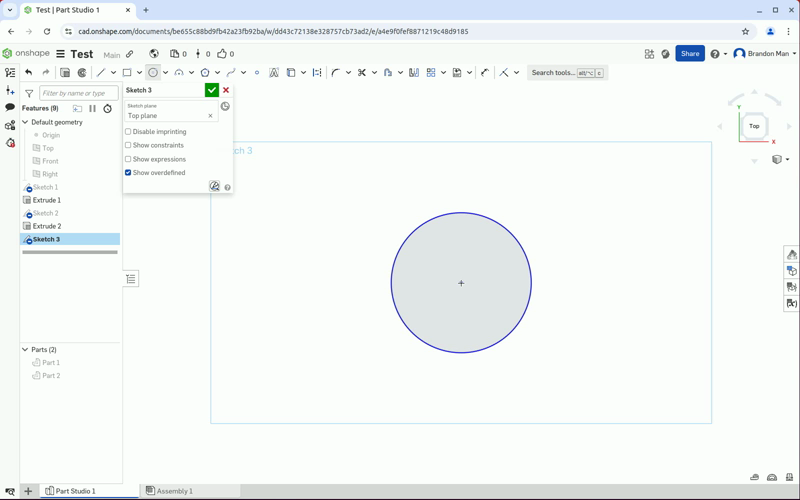
key_up(shift)
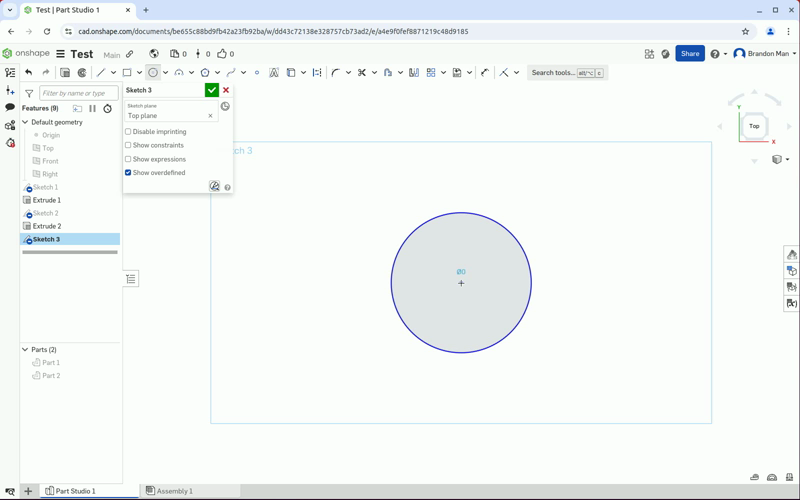
mouse_move(523, 282)
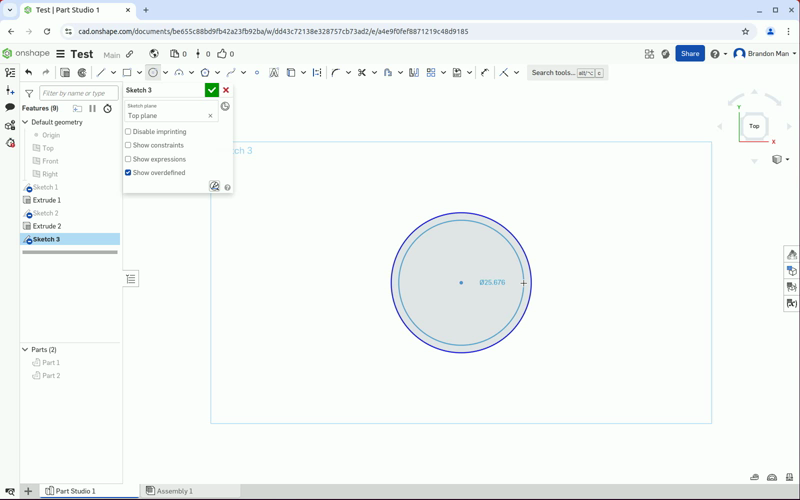
click(523, 282)
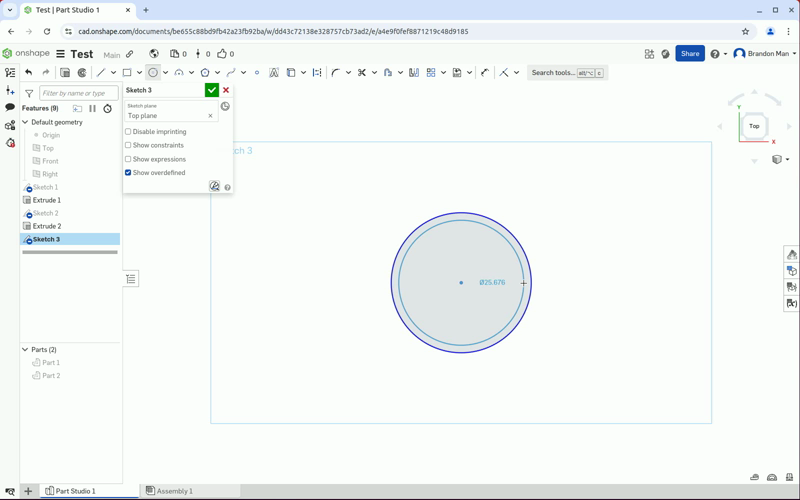
key(esc)
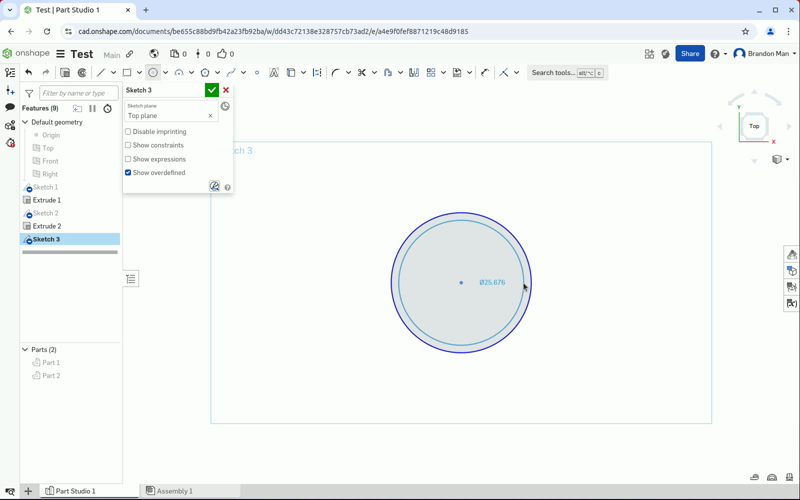
mouse_move(421, 334)
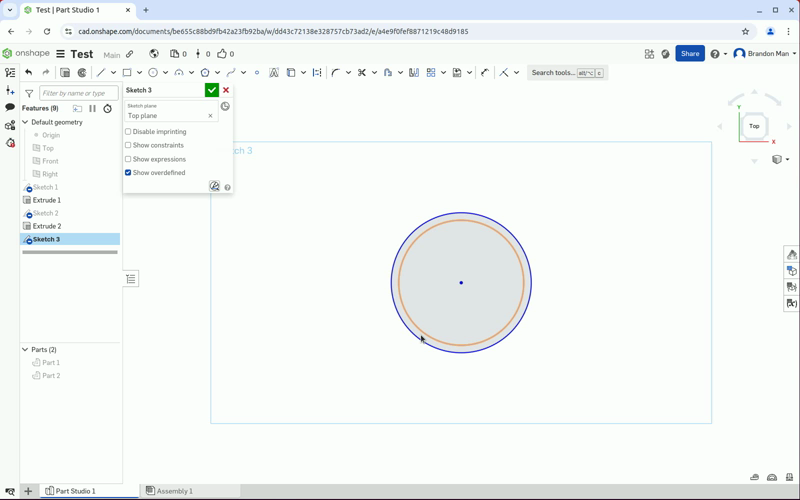
click(421, 334)
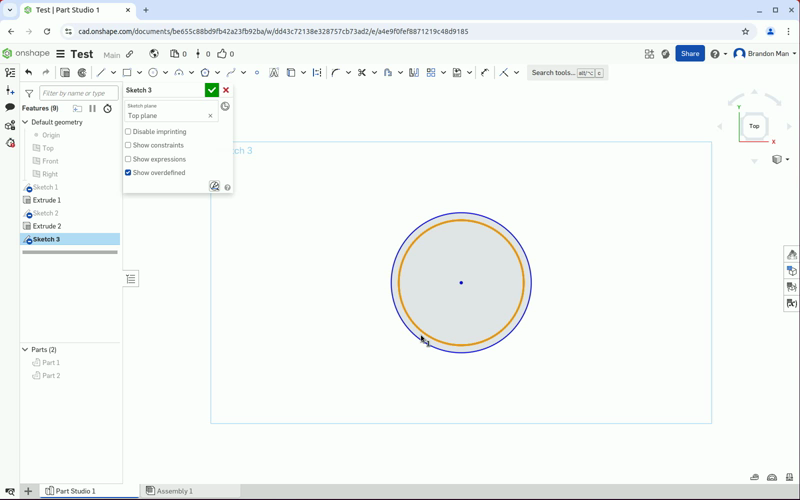
mouse_move(73, 352)
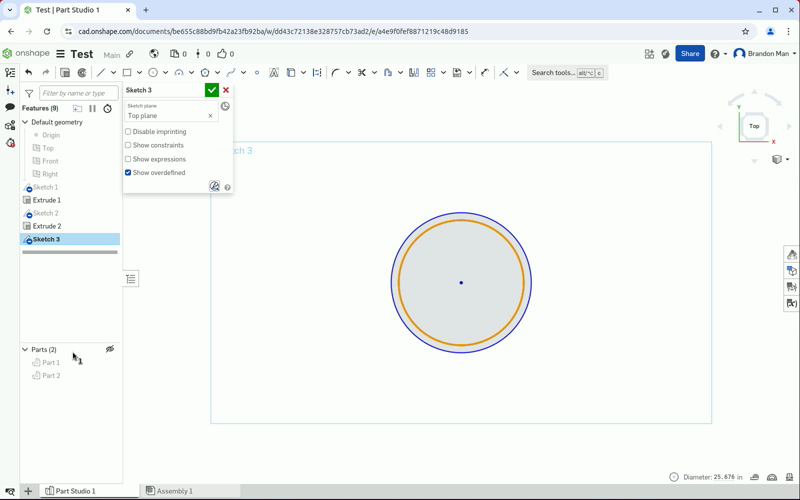
key(shift+y)
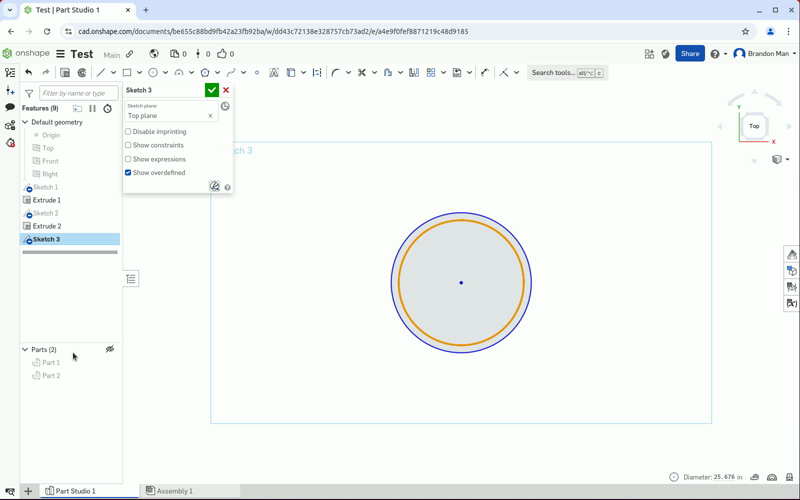
key(shift+e)
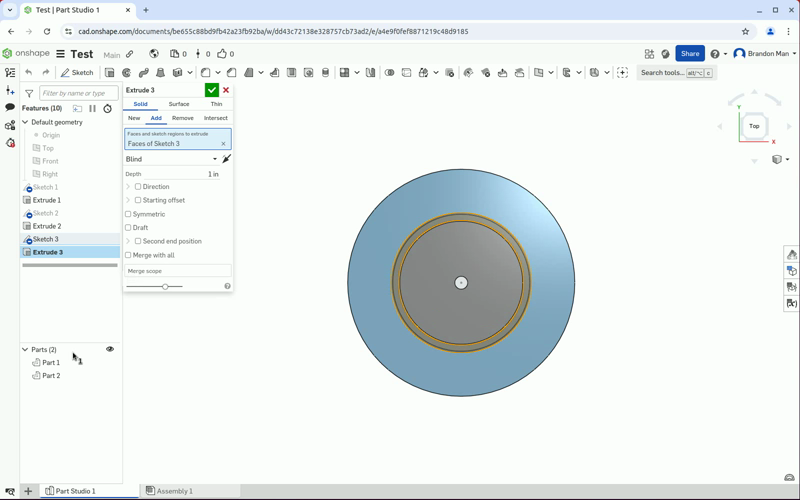
mouse_move(143, 106)
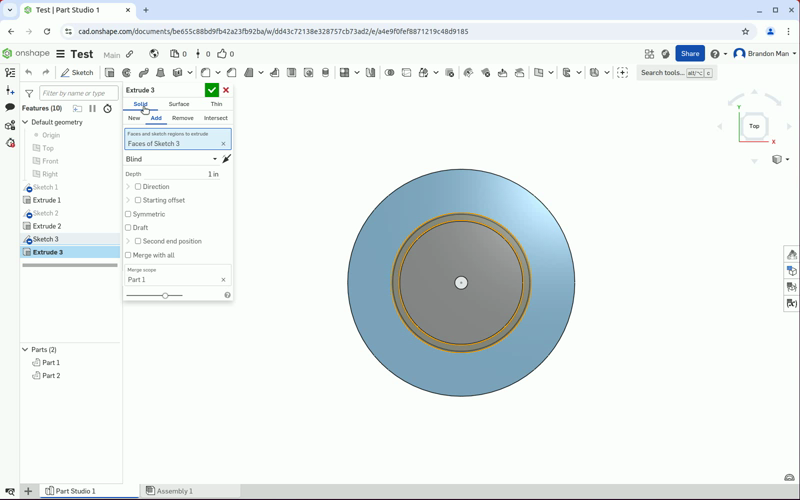
click(143, 106)
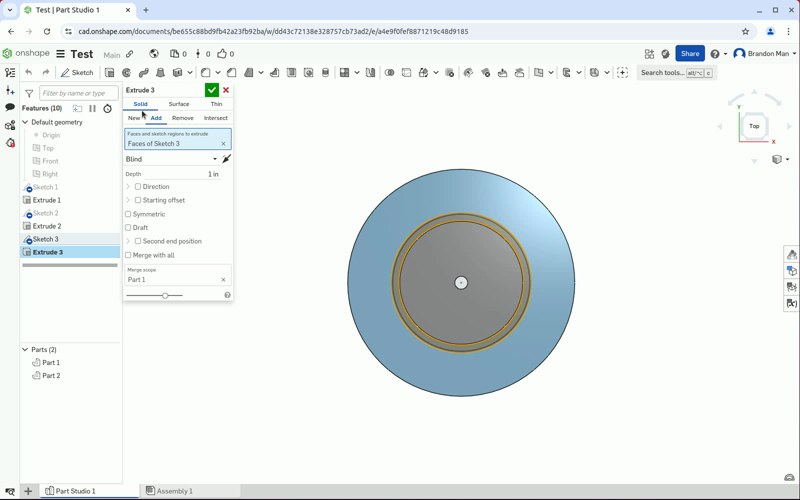
mouse_move(137, 120)
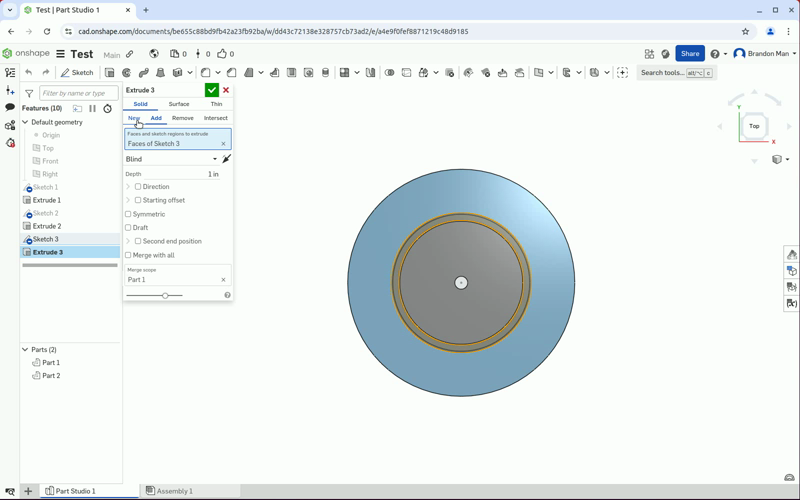
click(137, 120)
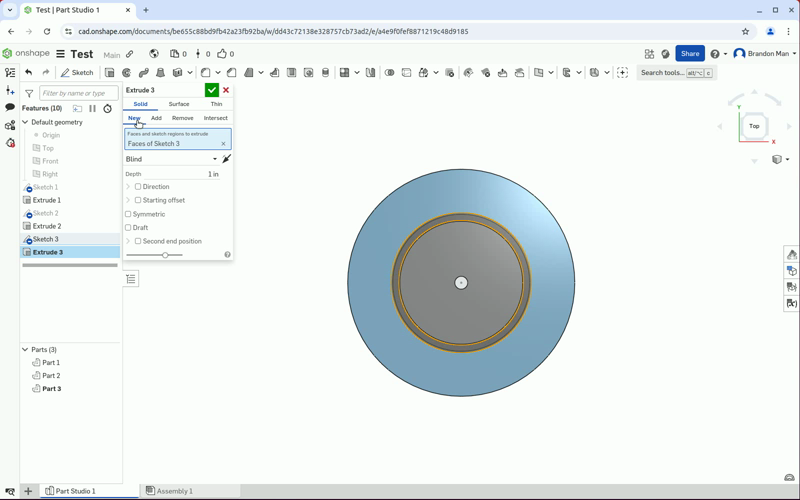
key(tab, 4)
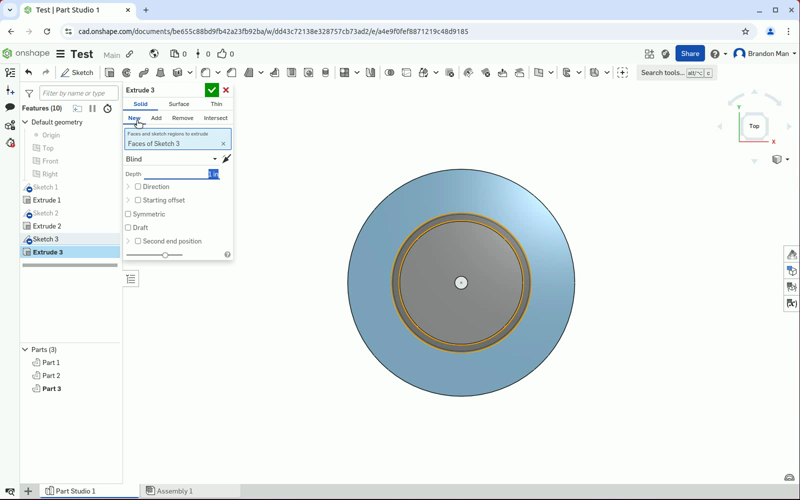
text(1.685)
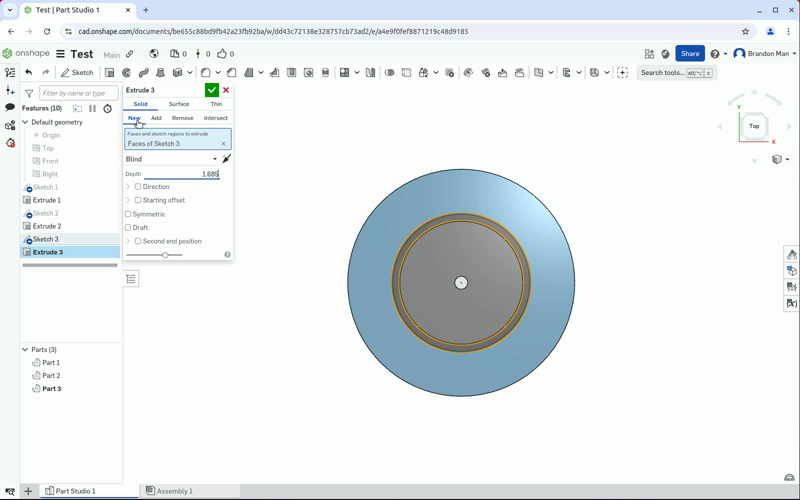
key(enter)
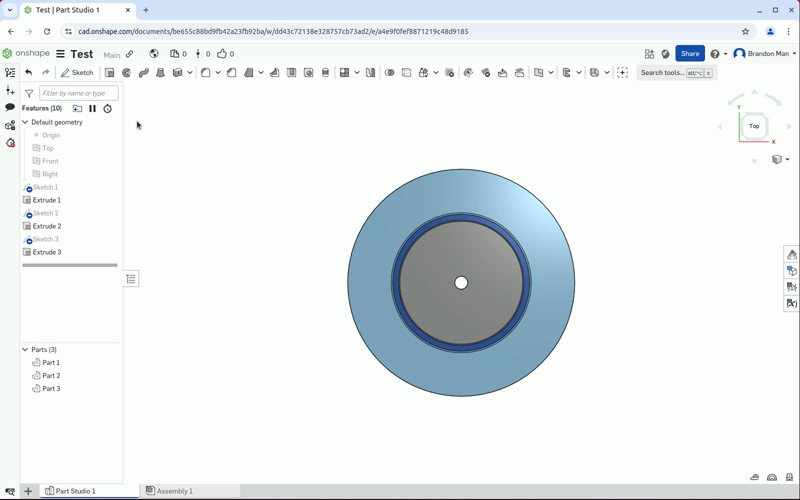
key(shift+h)
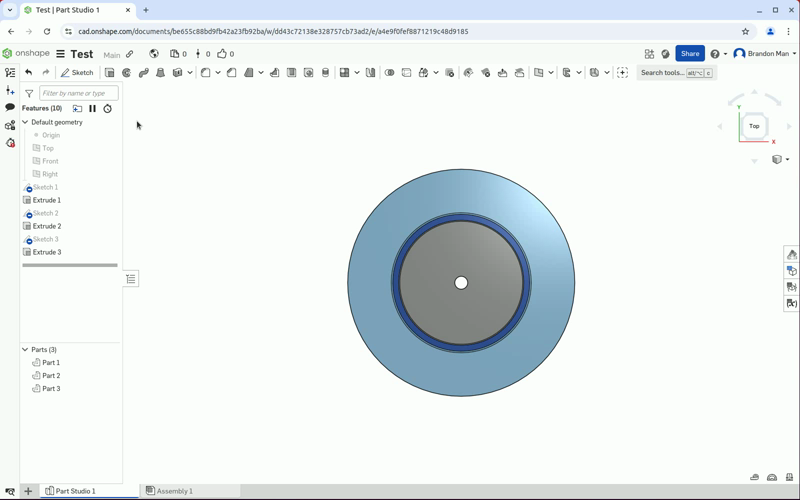
key(shift+h)
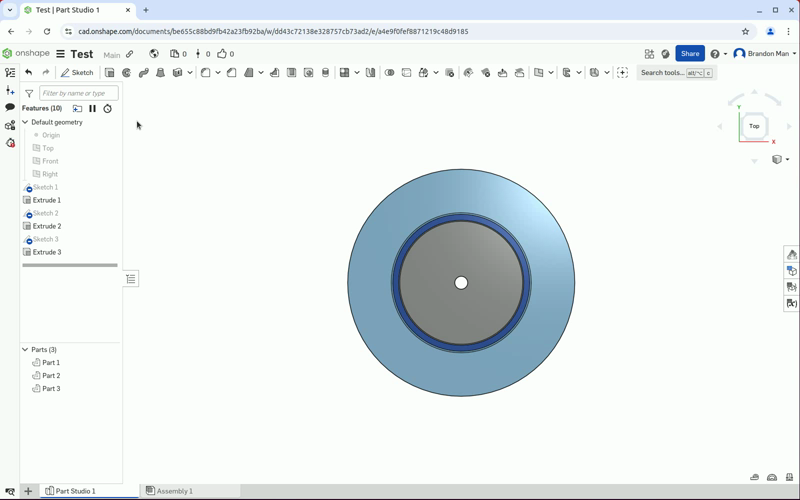
mouse_move(73, 189)
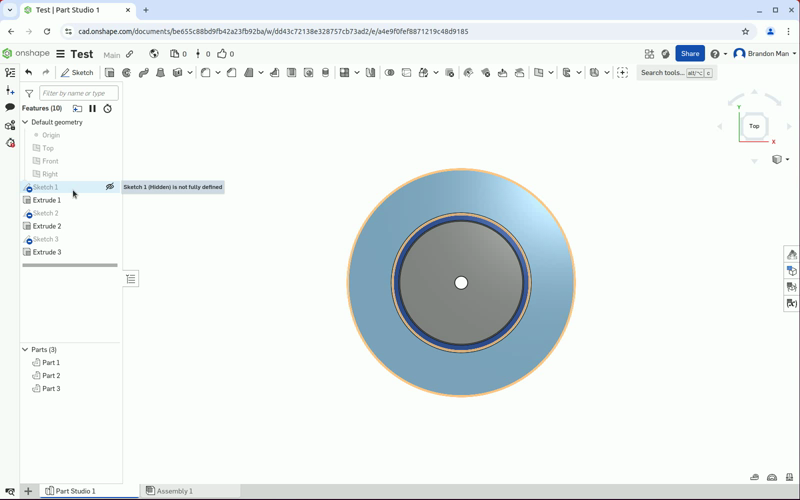
click(73, 189)
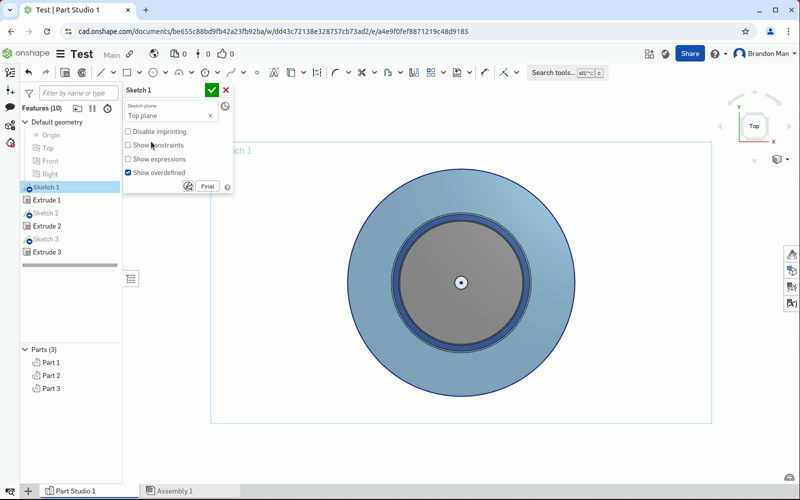
mouse_move(229, 92)
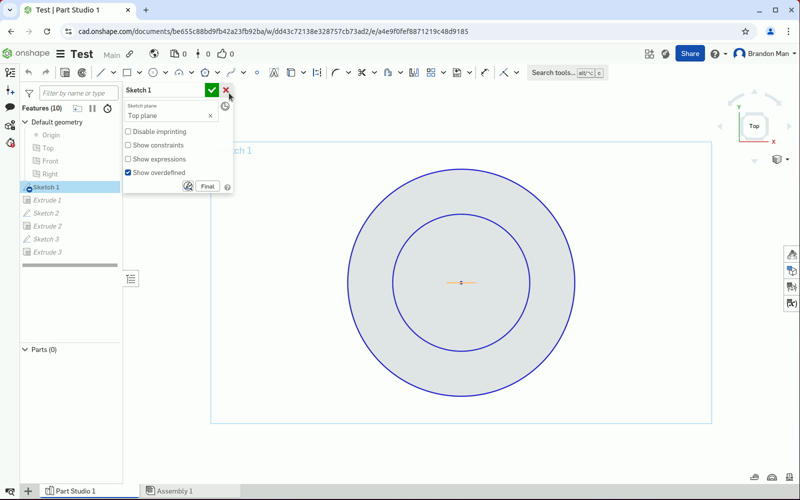
click(229, 92)
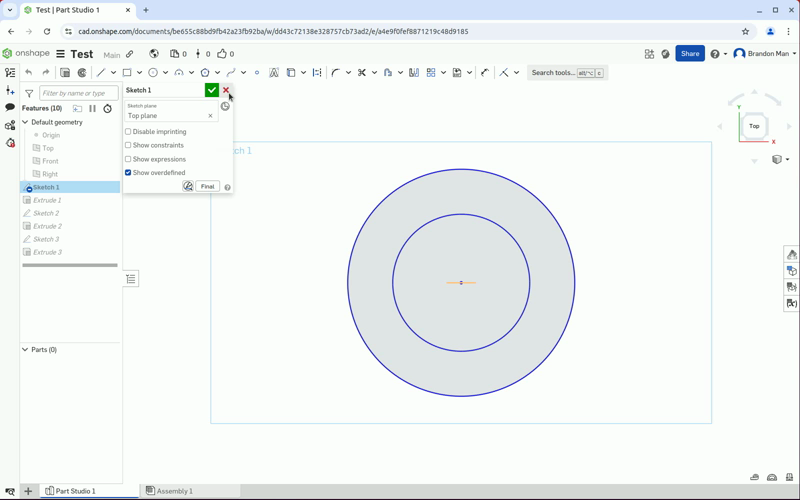
key(shift+s)
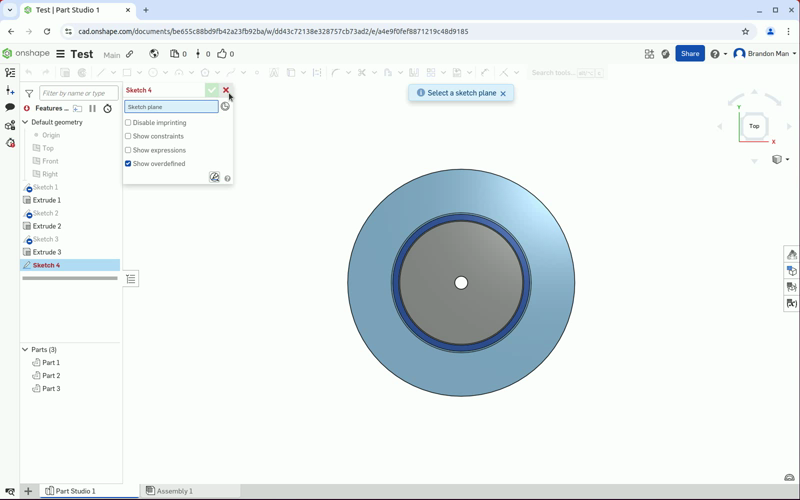
mouse_move(73, 150)
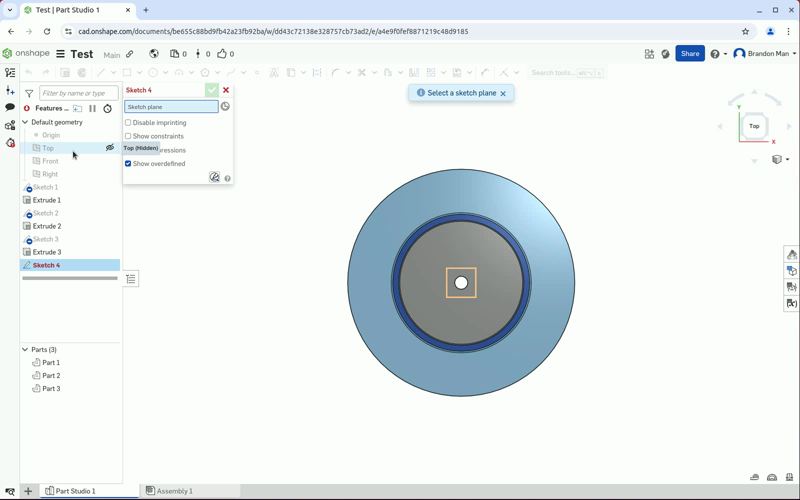
click(73, 150)
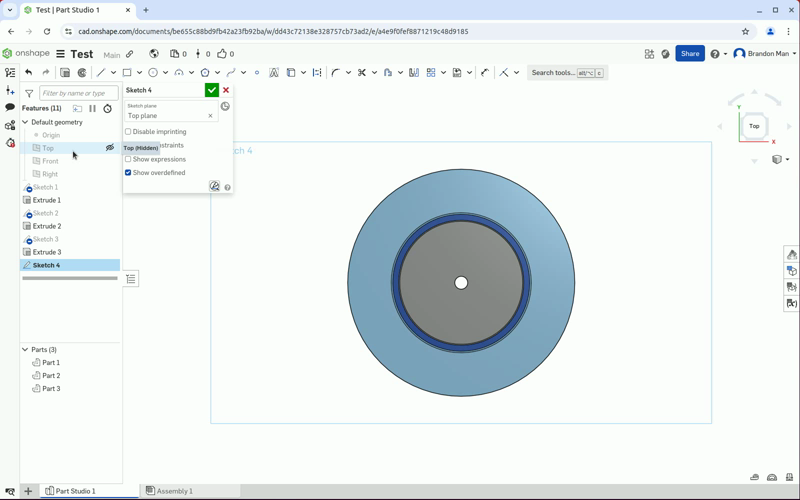
mouse_move(73, 352)
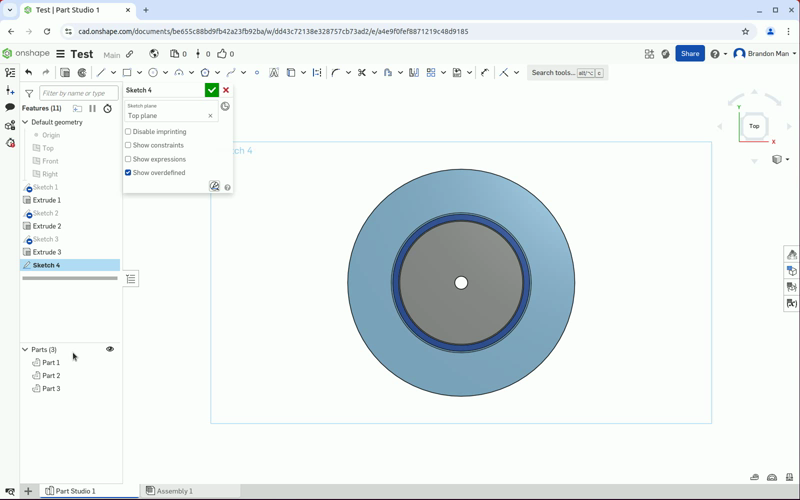
key(y)
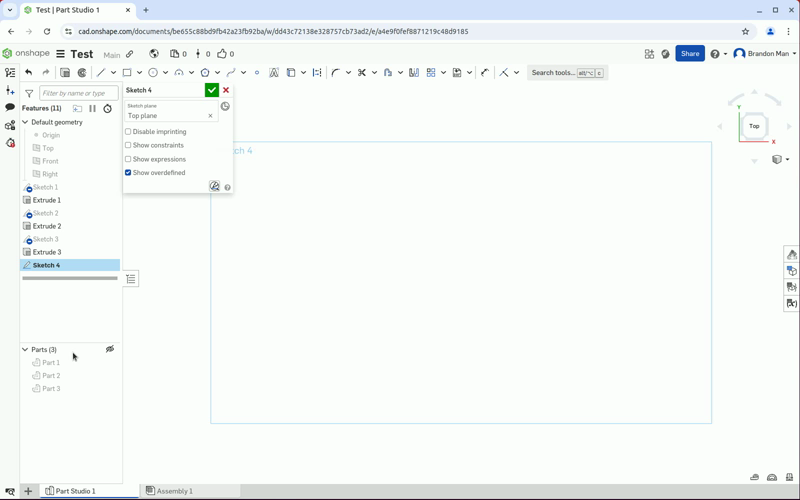
key(c)
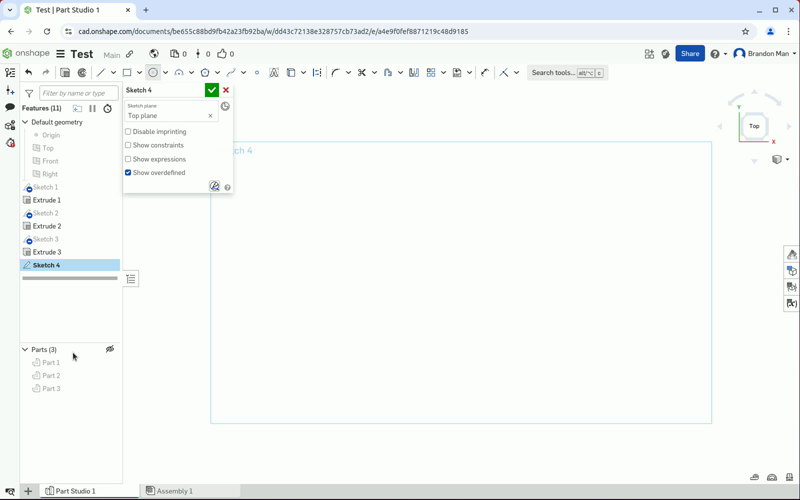
key_down(shift)
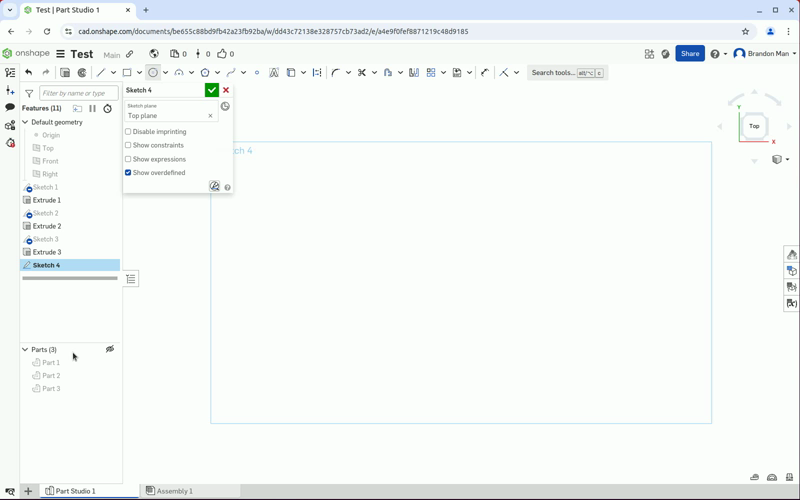
mouse_move(461, 282)
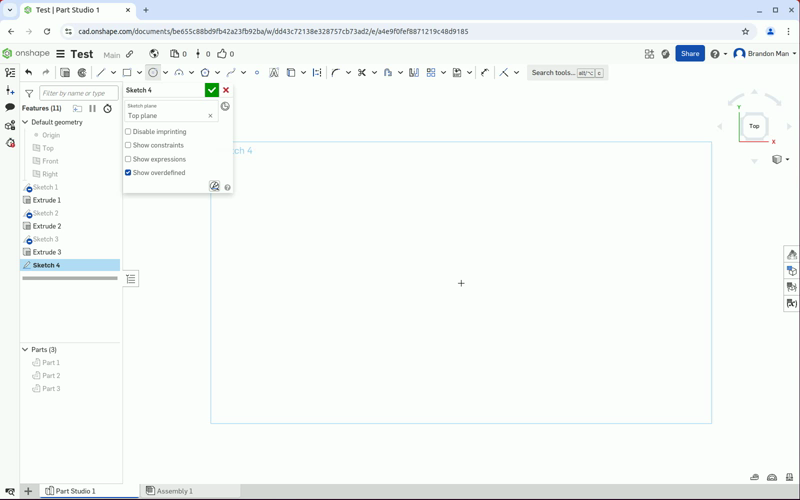
click(461, 282)
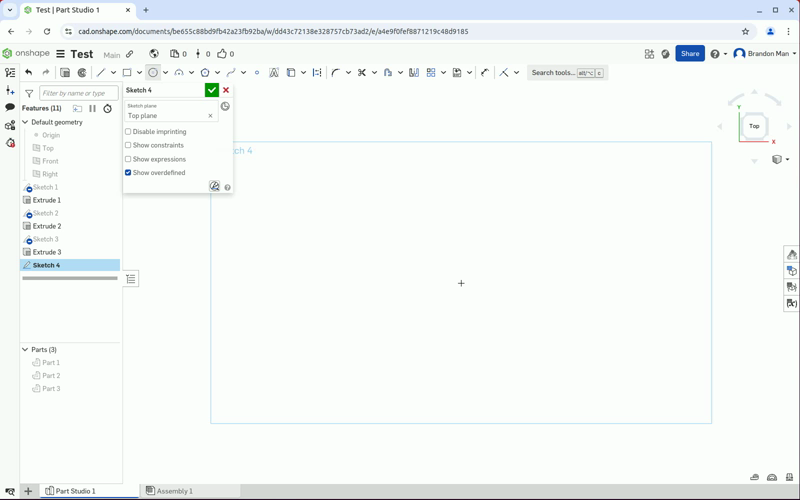
key_up(shift)
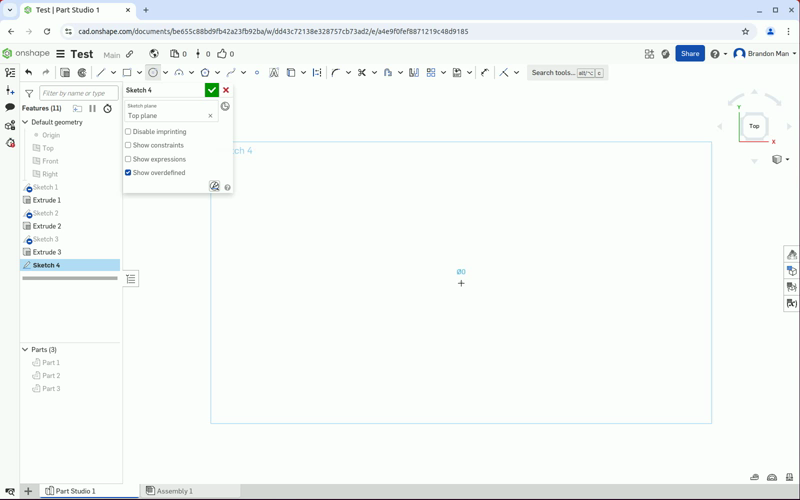
mouse_move(531, 282)
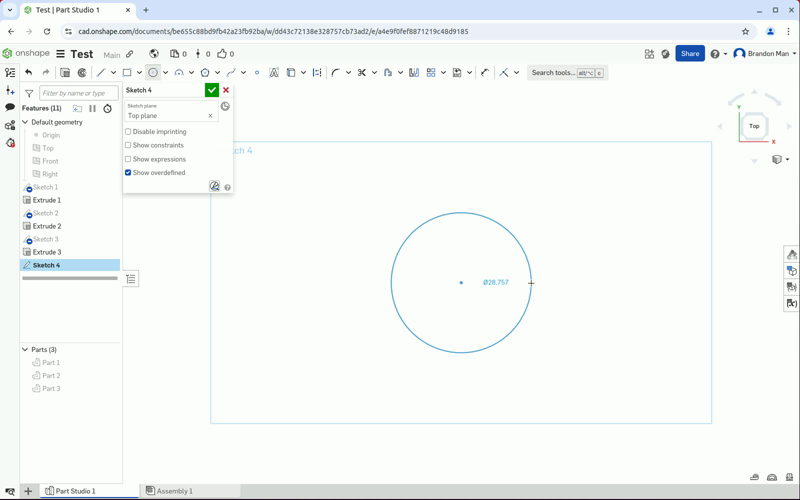
click(531, 282)
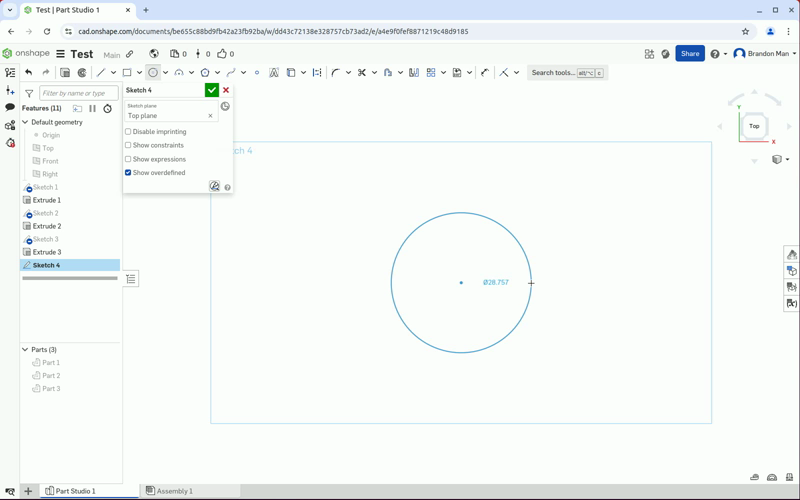
key(esc)
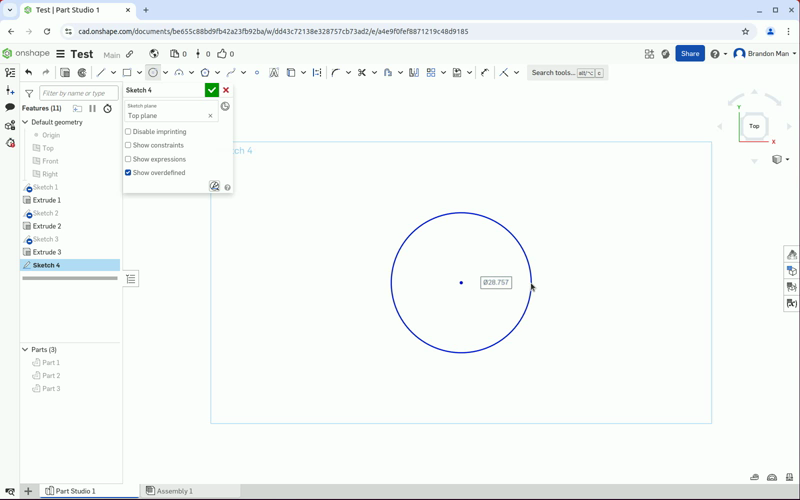
key(c)
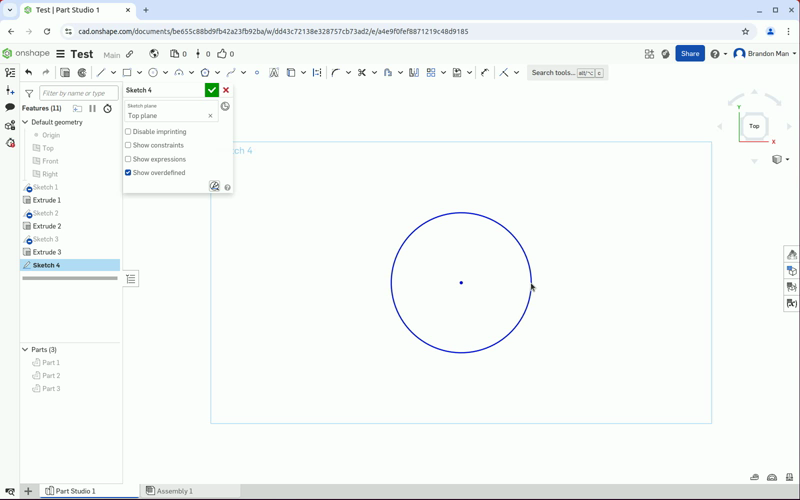
key_down(shift)
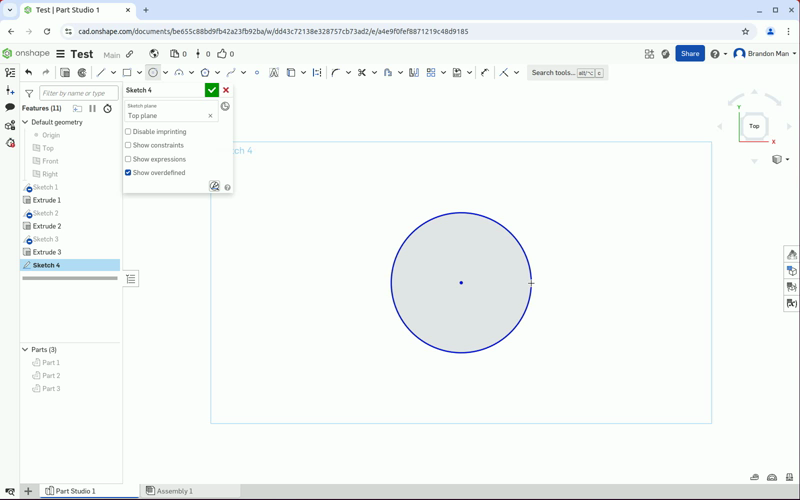
mouse_move(461, 282)
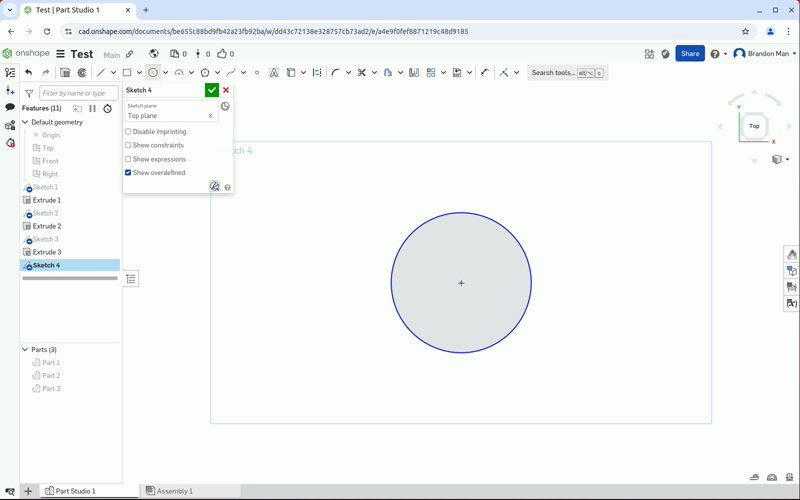
click(461, 282)
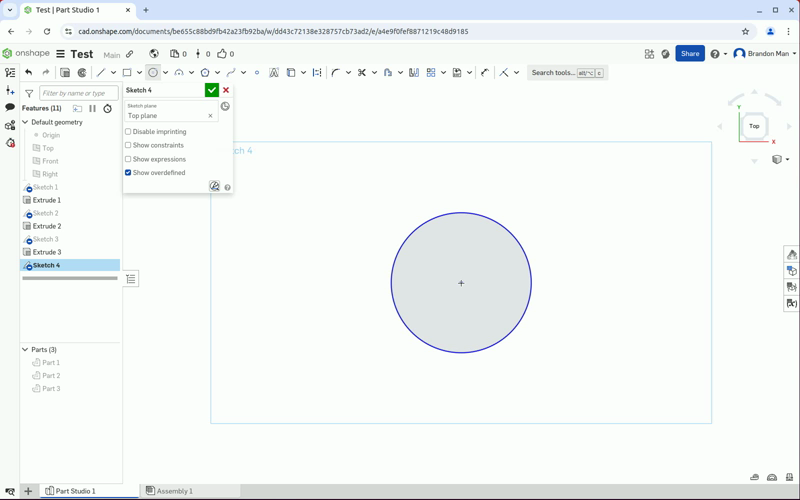
key_up(shift)
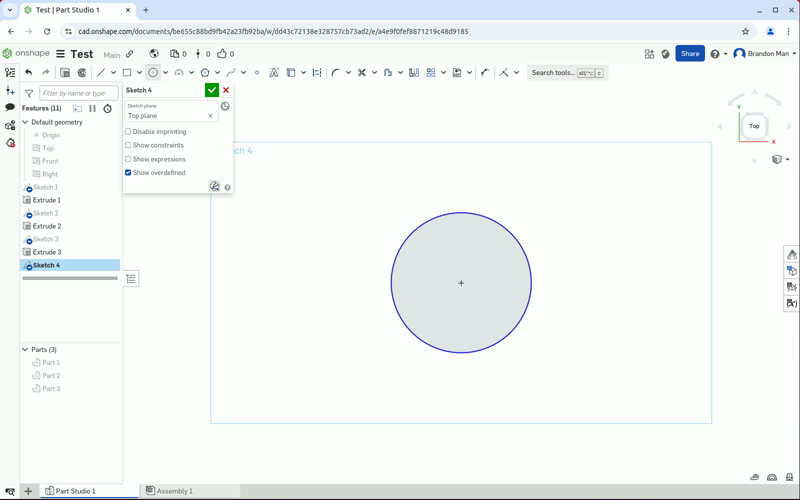
mouse_move(523, 282)
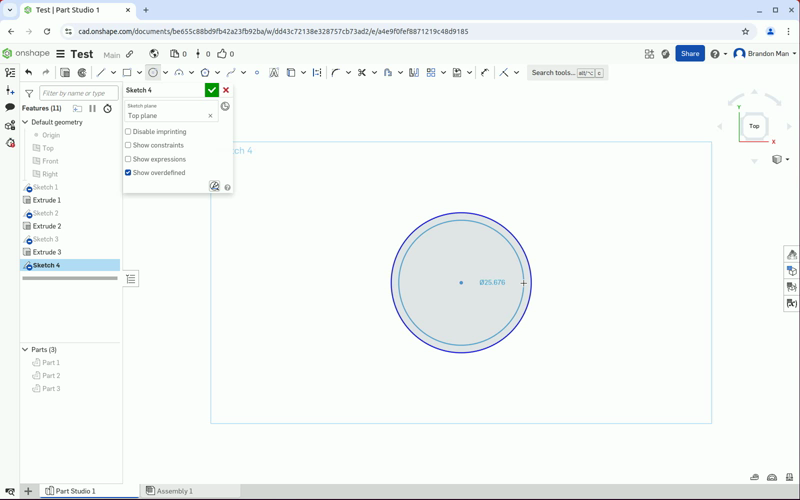
click(523, 282)
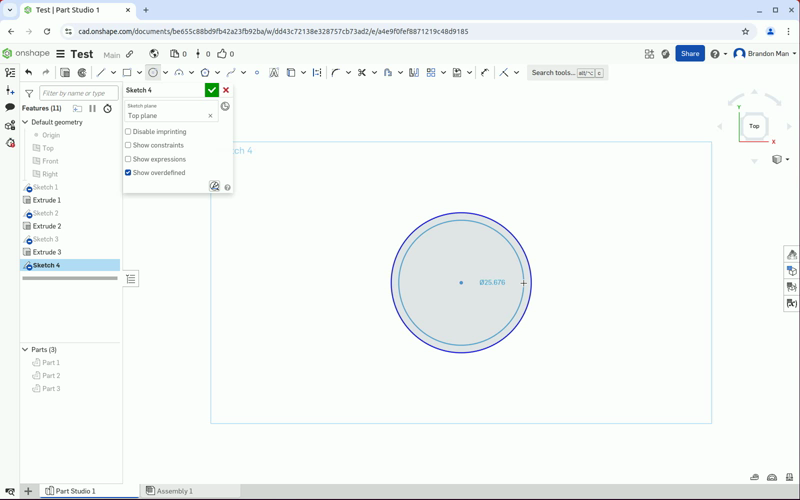
key(esc)
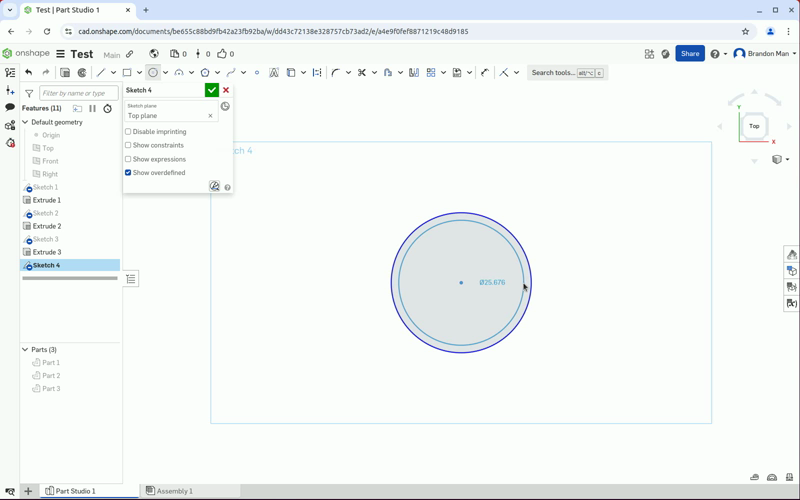
mouse_move(497, 228)
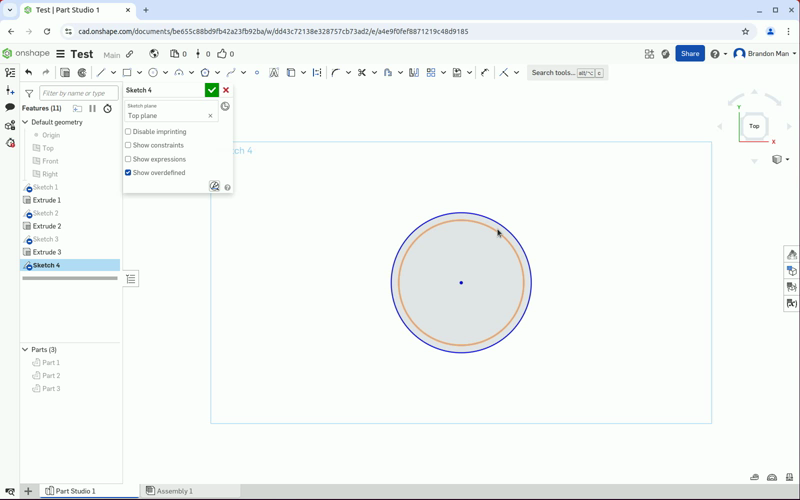
click(497, 228)
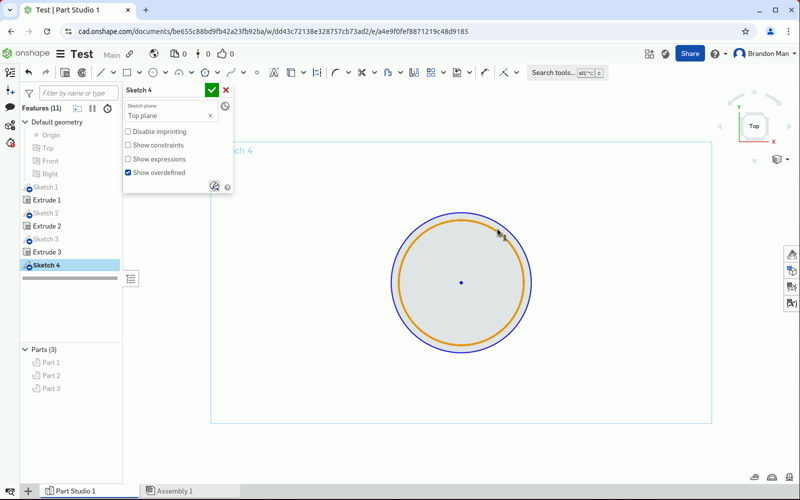
mouse_move(73, 352)
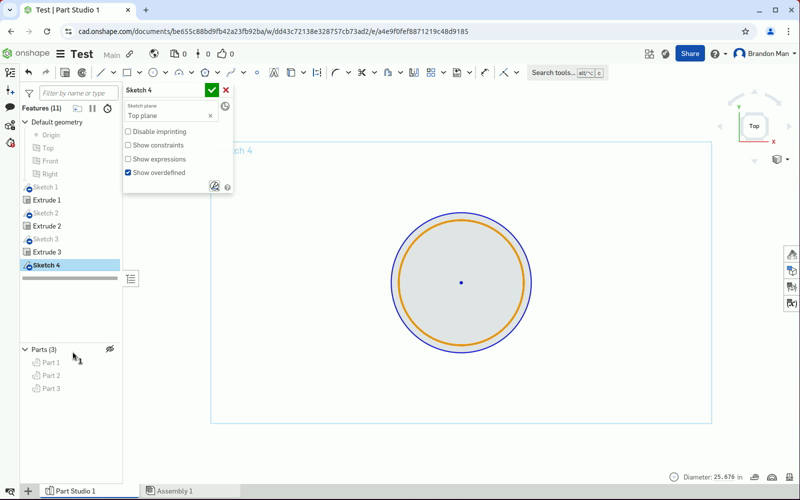
key(shift+y)
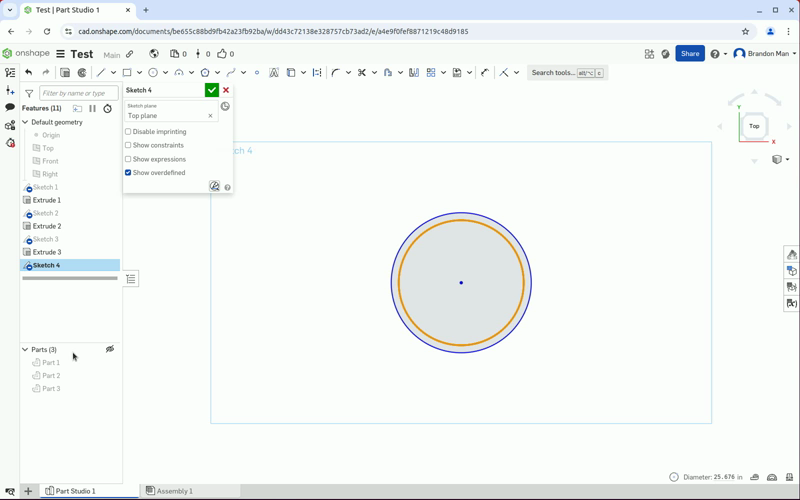
key(shift+e)
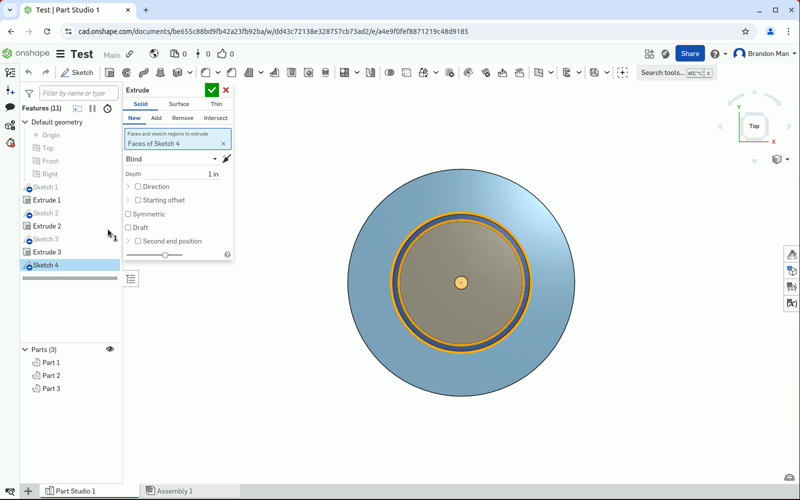
mouse_move(143, 106)
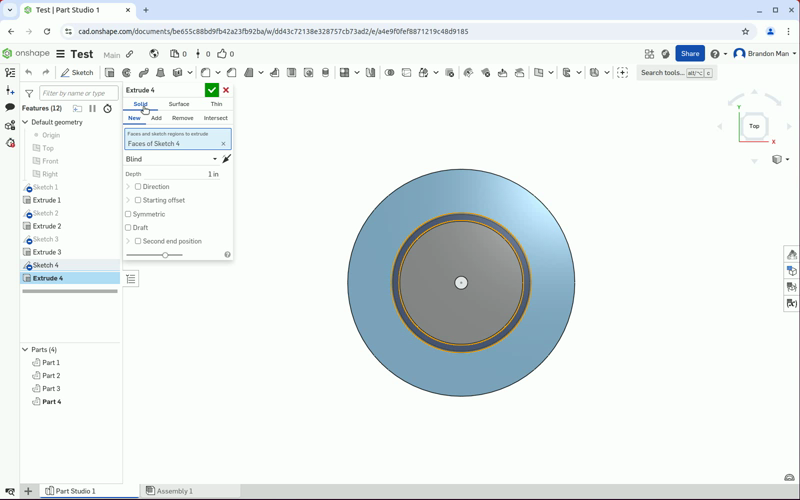
click(143, 106)
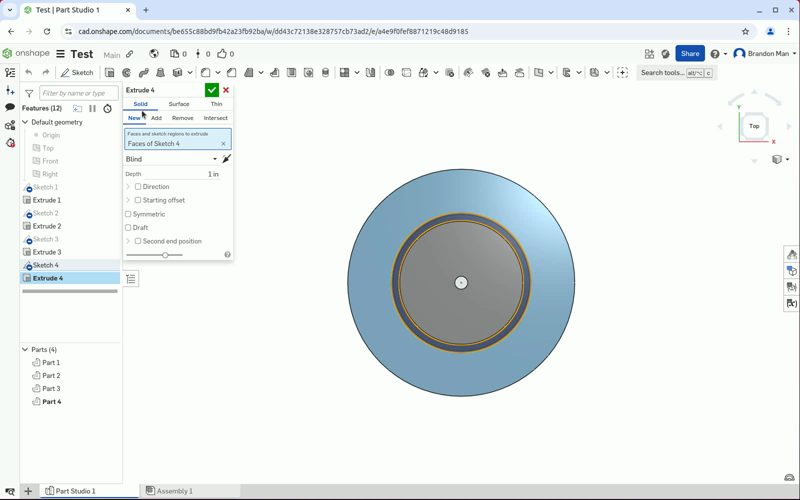
mouse_move(137, 120)
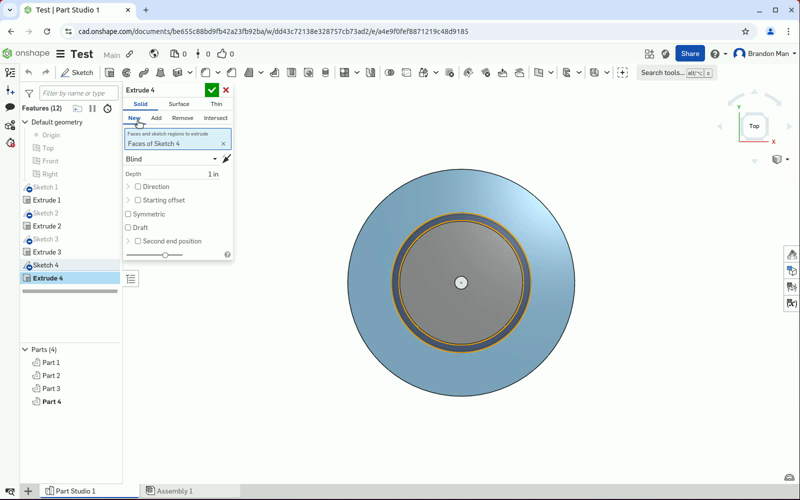
click(137, 120)
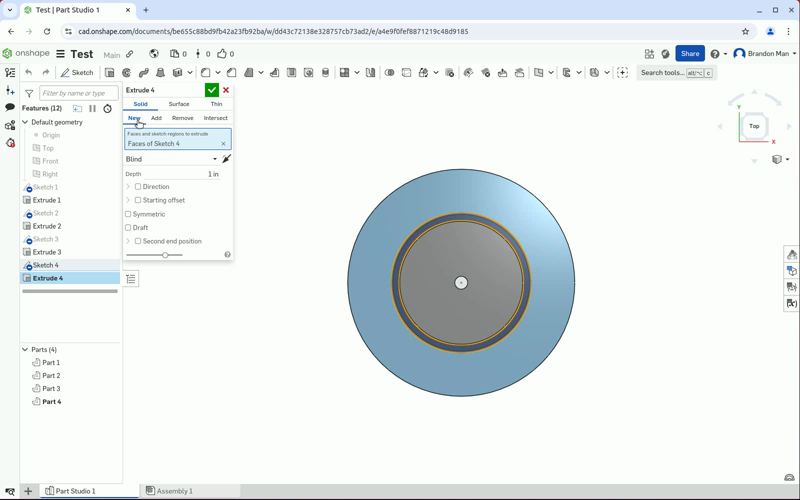
key(tab, 4)
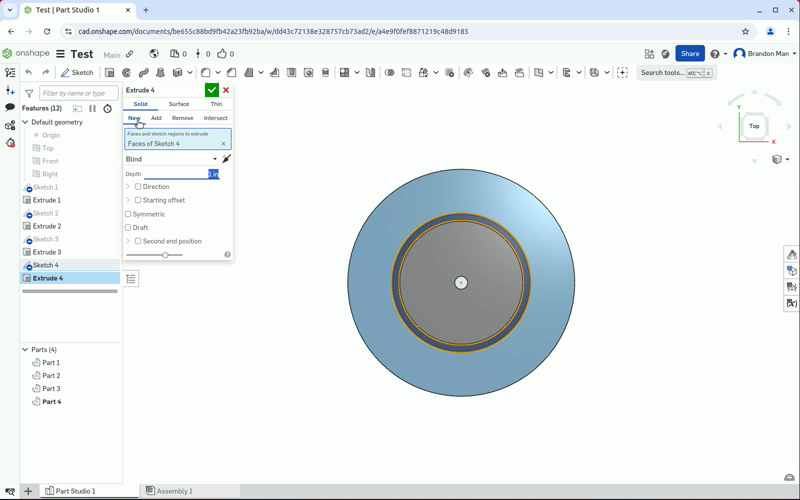
text(17.331)
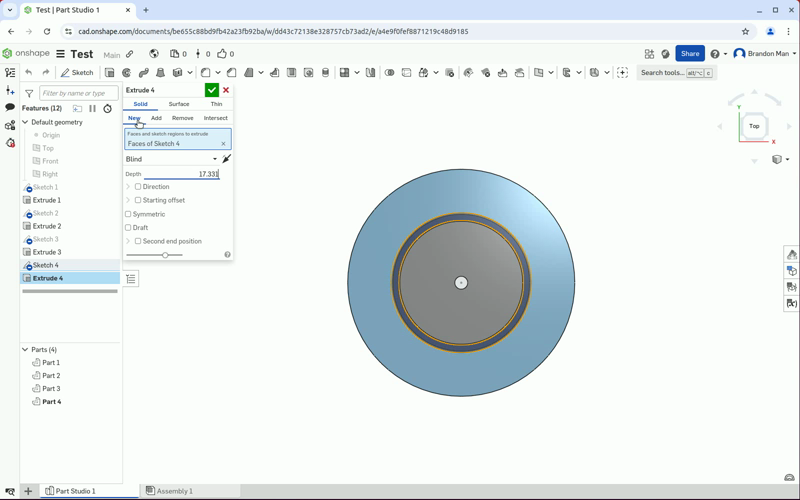
key(enter)
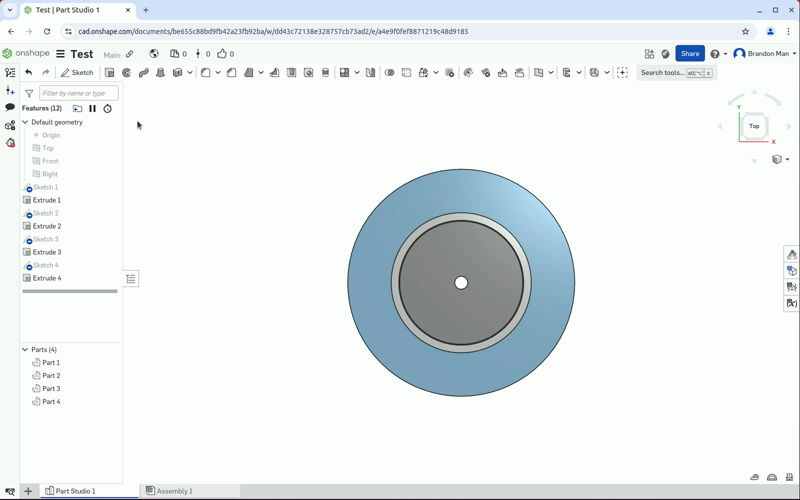
key(shift+h)
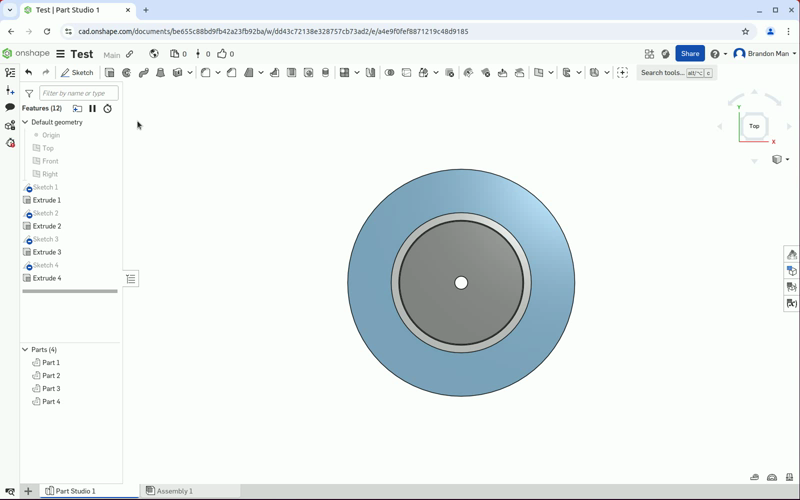
key(shift+h)
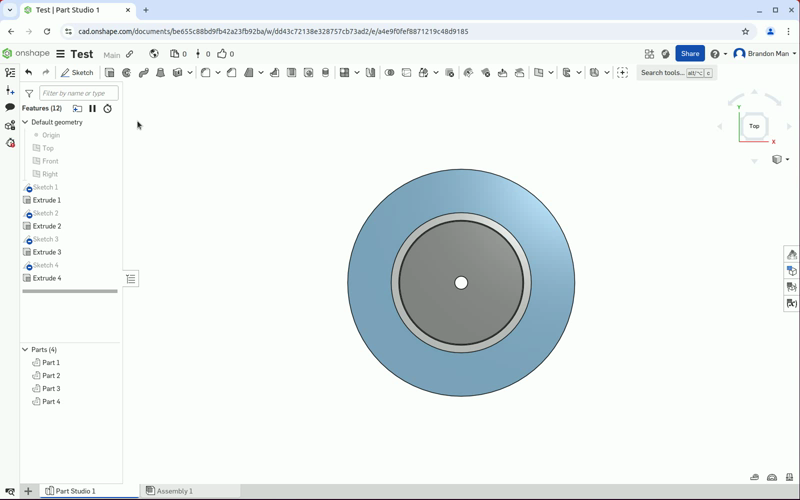
mouse_move(73, 189)
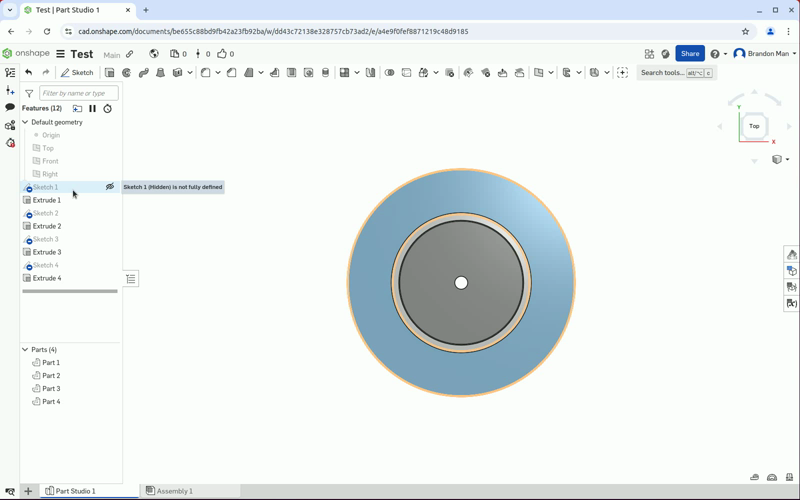
click(73, 189)
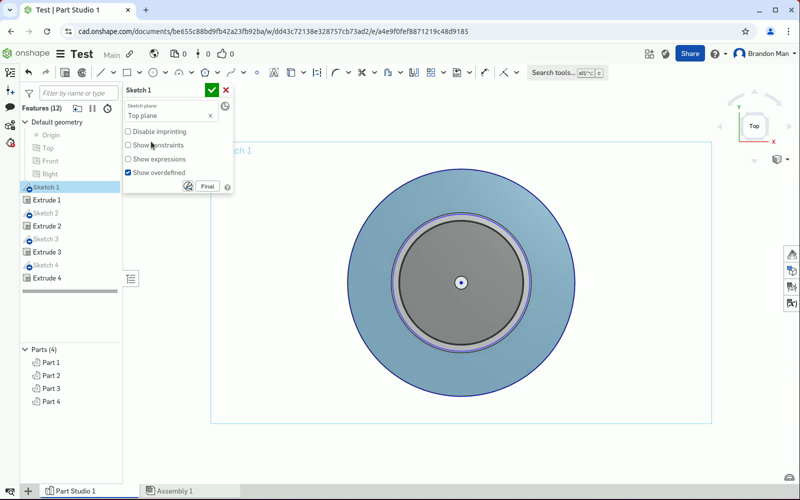
mouse_move(229, 92)
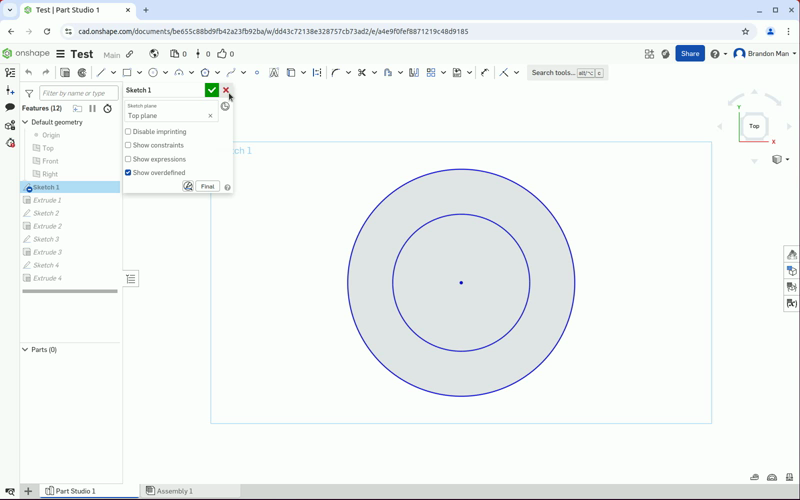
click(229, 92)
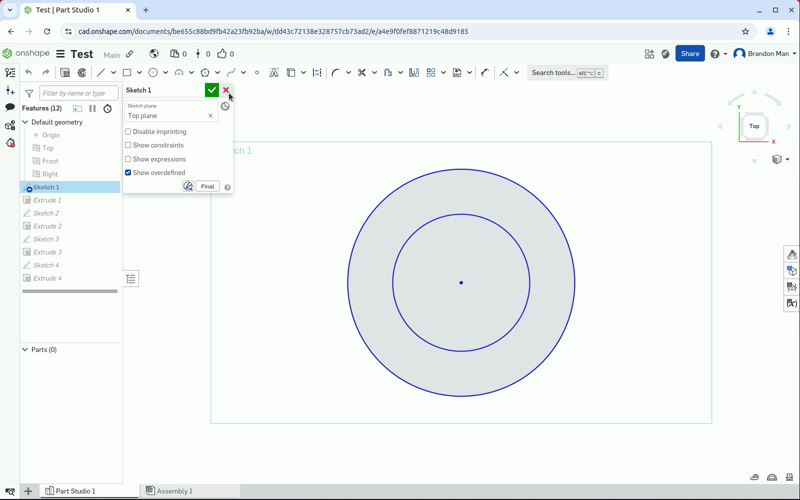
key(shift+s)
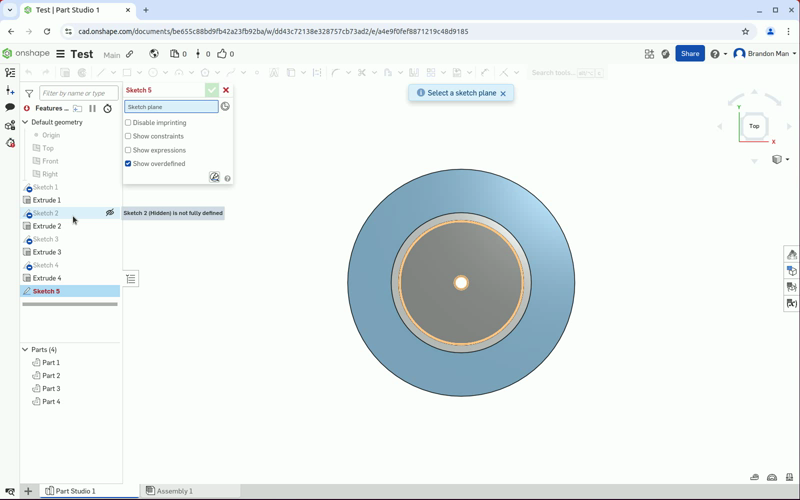
scroll(3)
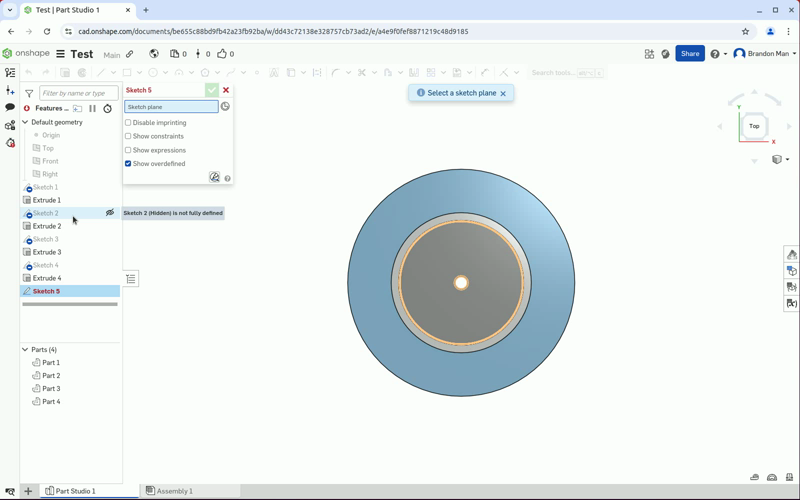
mouse_move(73, 150)
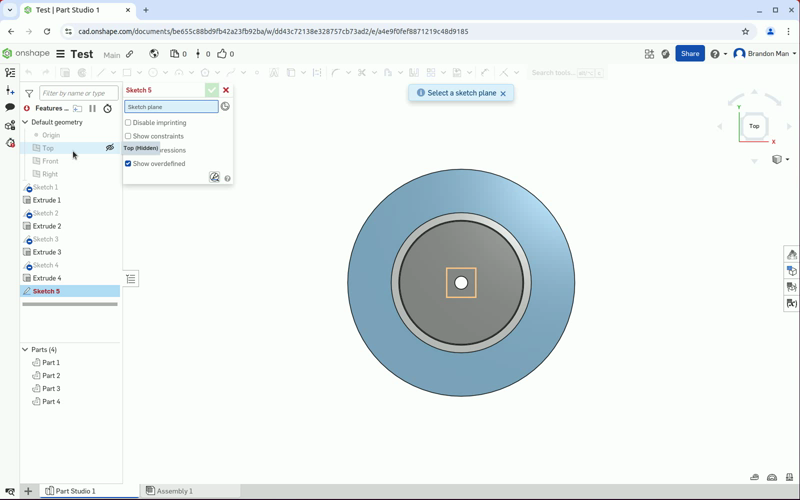
click(73, 150)
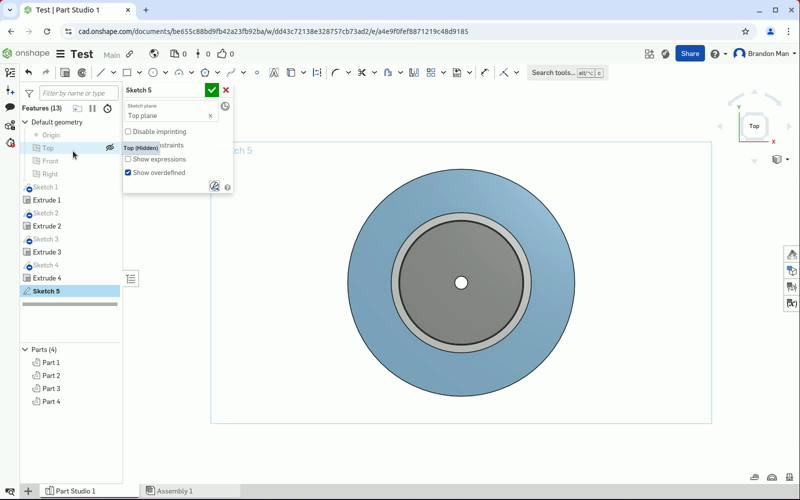
mouse_move(73, 352)
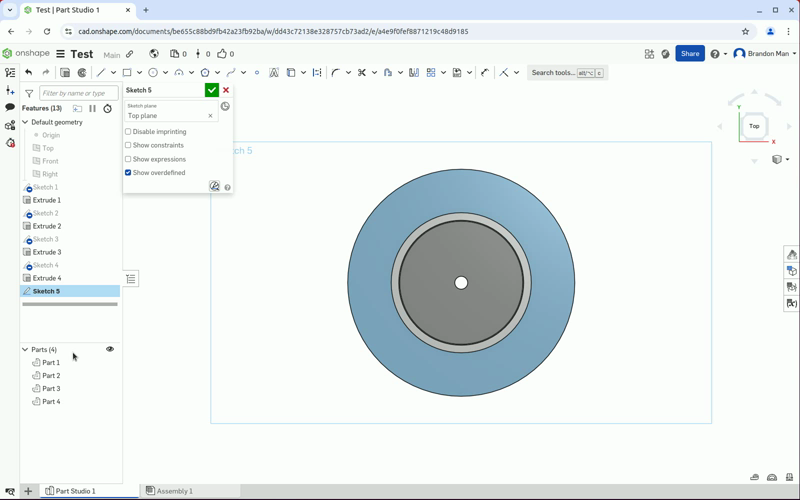
key(y)
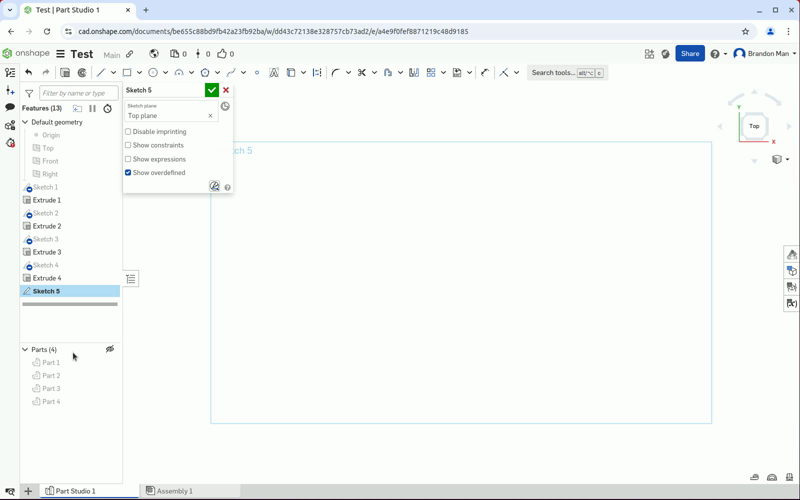
key(c)
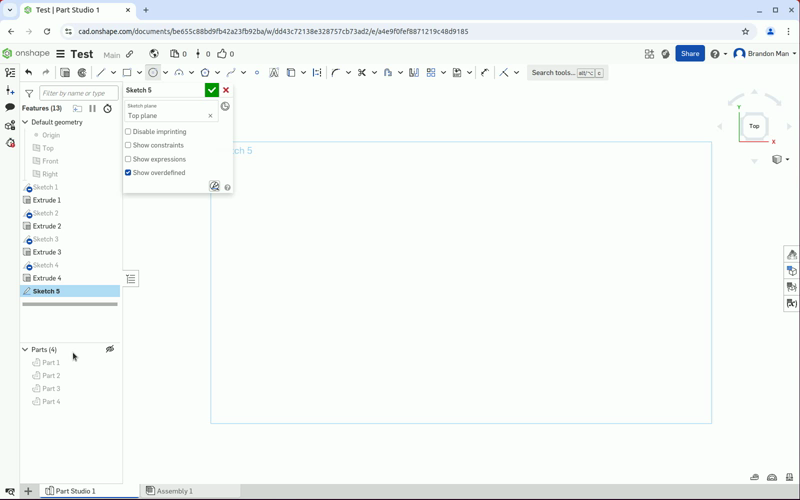
key_down(shift)
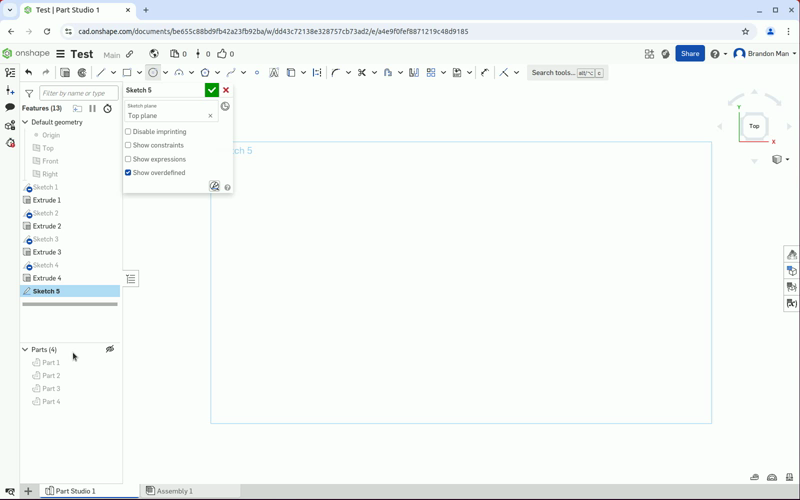
mouse_move(461, 282)
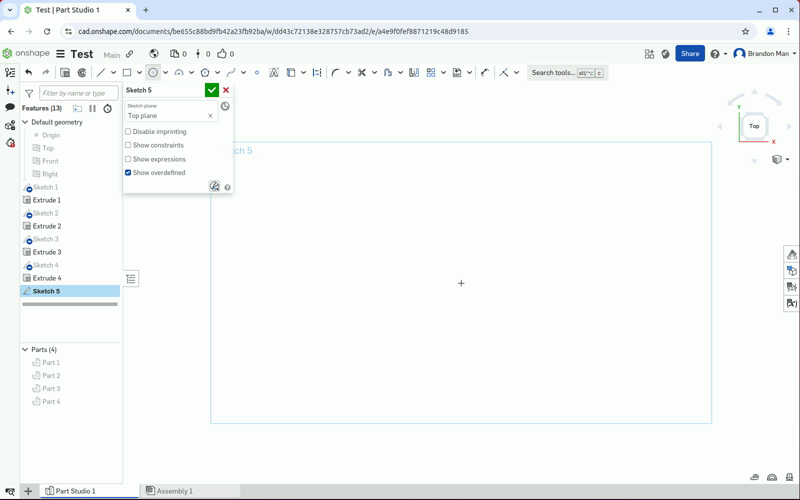
click(461, 282)
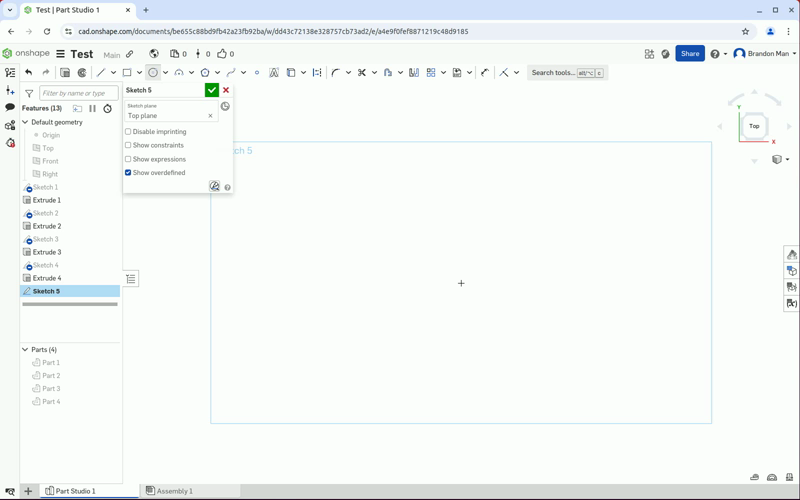
key_up(shift)
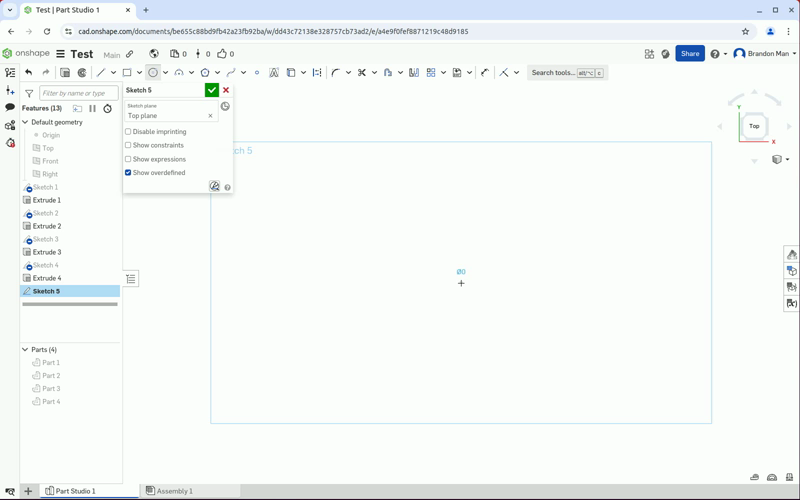
mouse_move(574, 282)
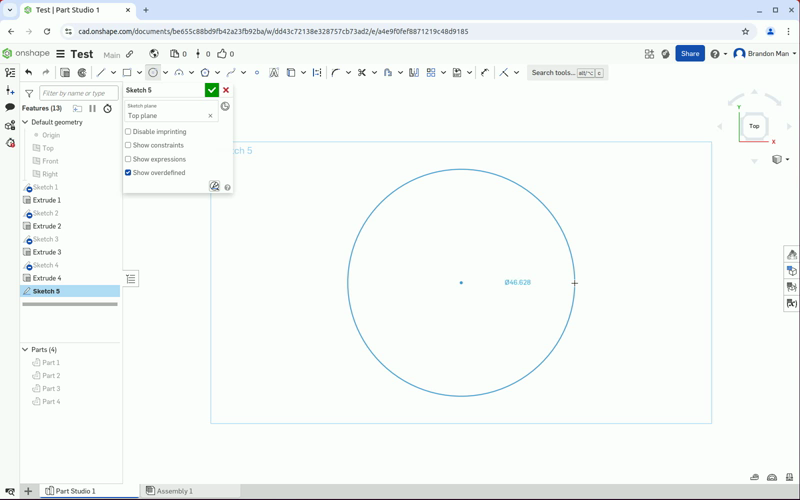
click(574, 282)
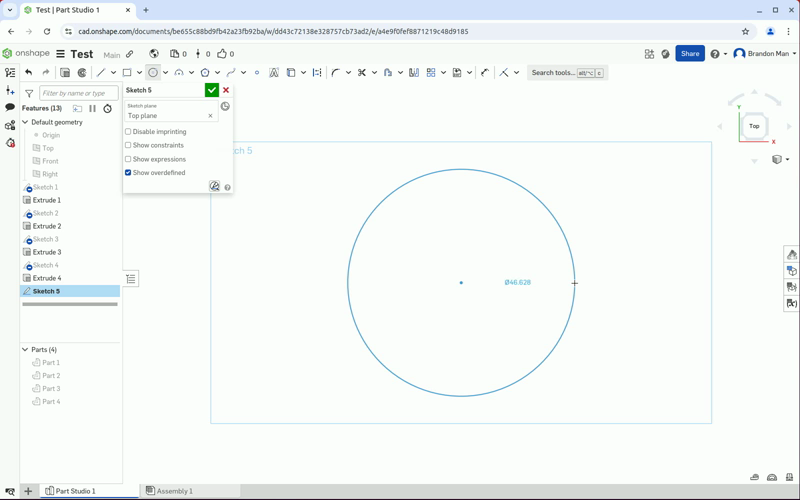
key(esc)
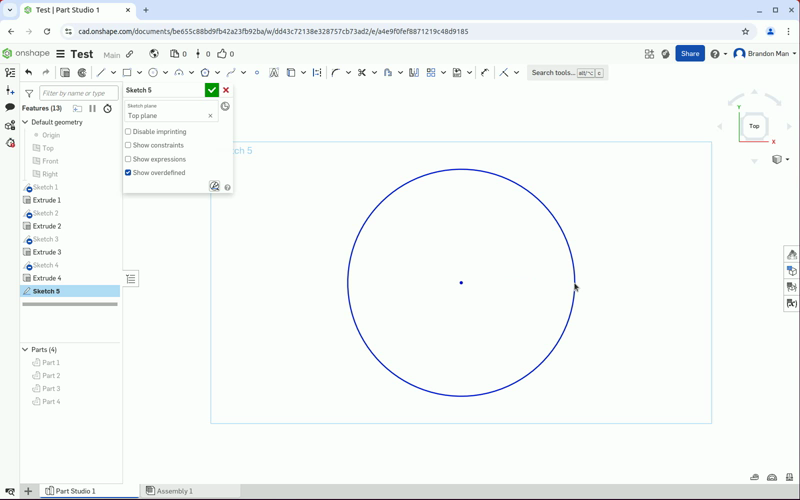
key(c)
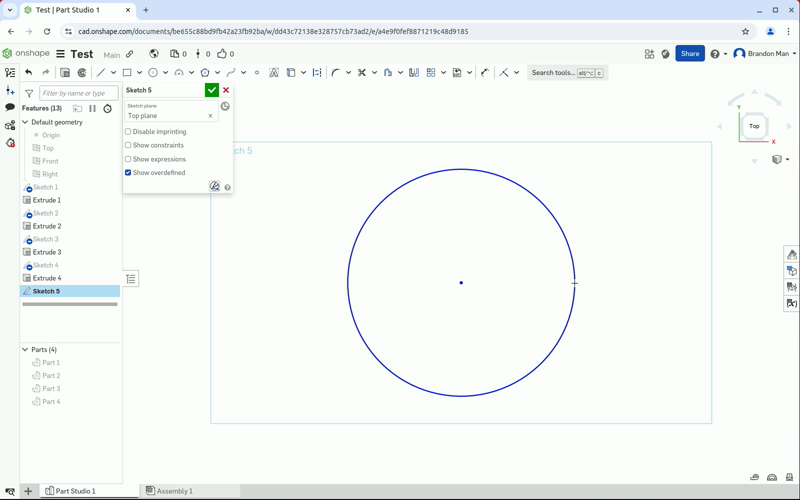
key_down(shift)
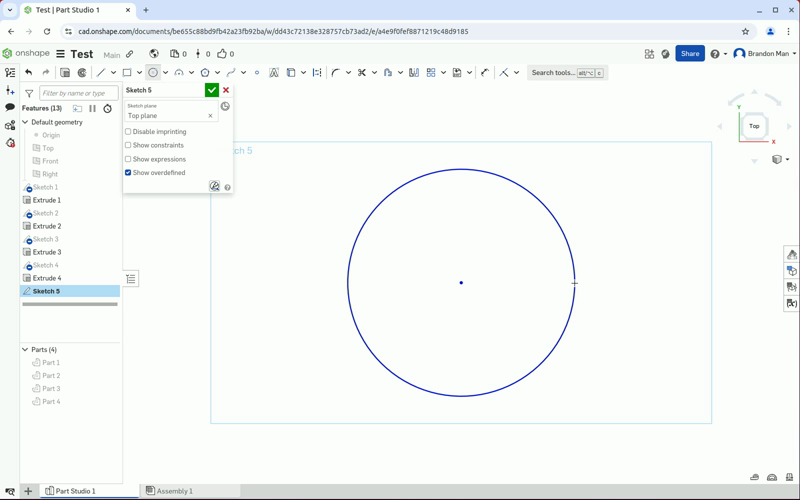
mouse_move(461, 282)
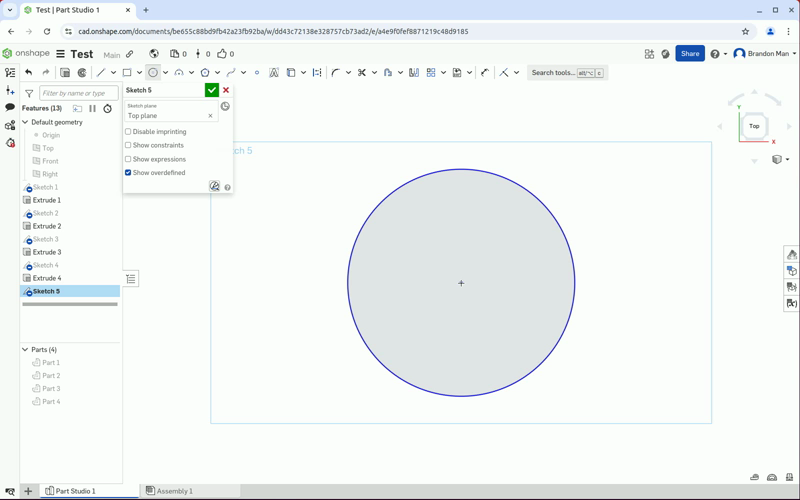
click(461, 282)
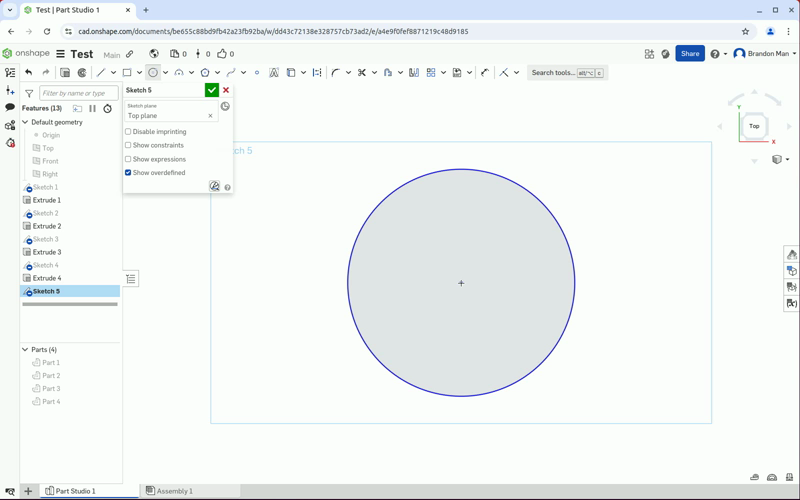
key_up(shift)
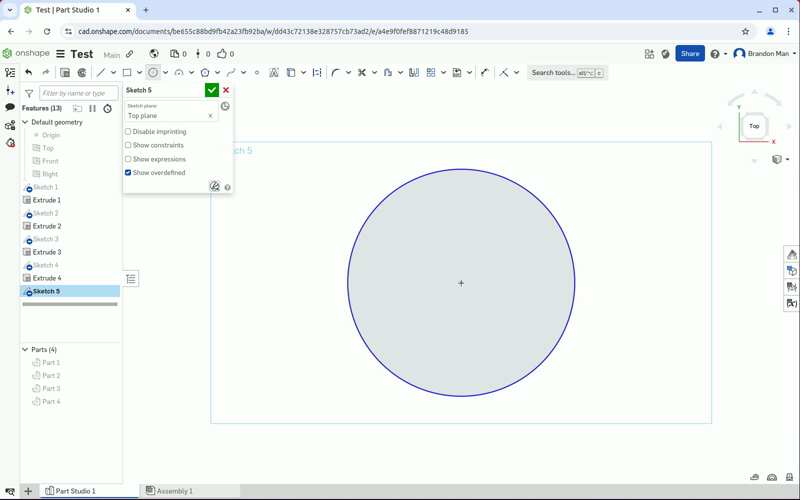
mouse_move(529, 282)
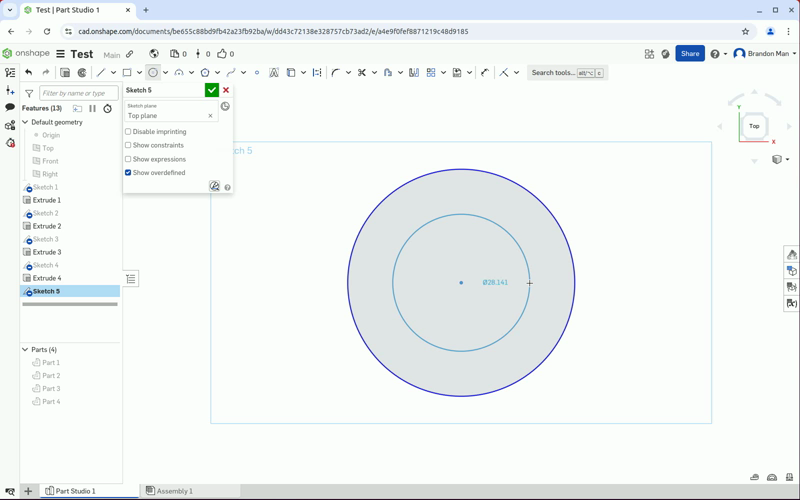
click(529, 282)
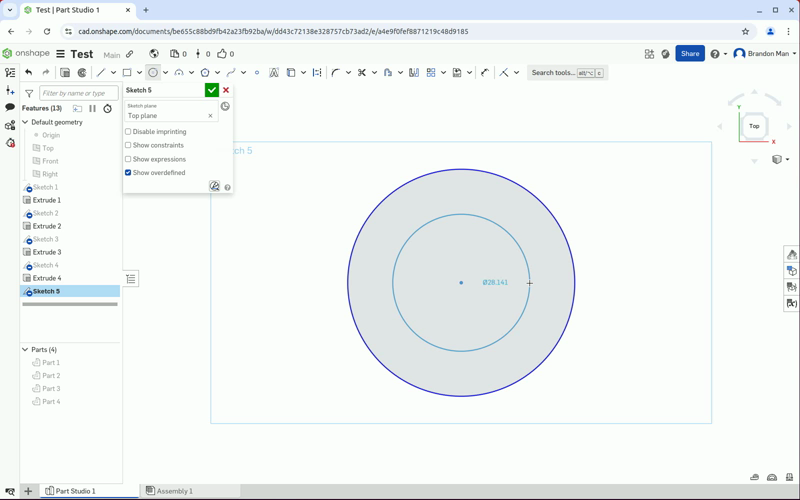
key(esc)
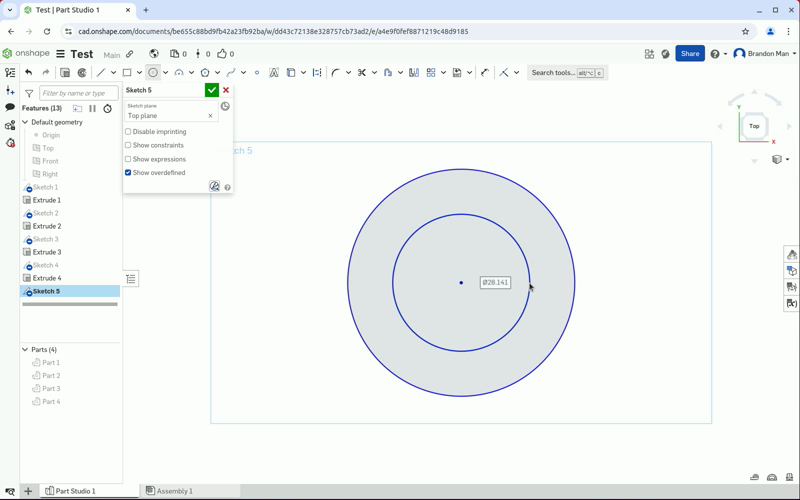
mouse_move(376, 255)
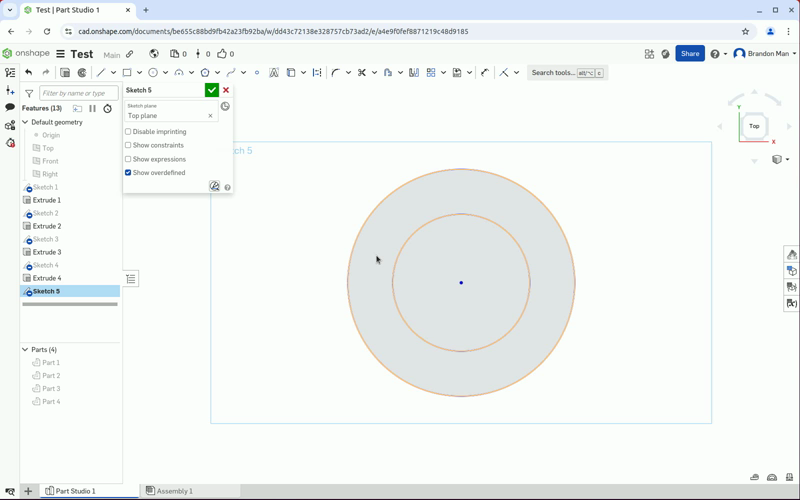
click(376, 255)
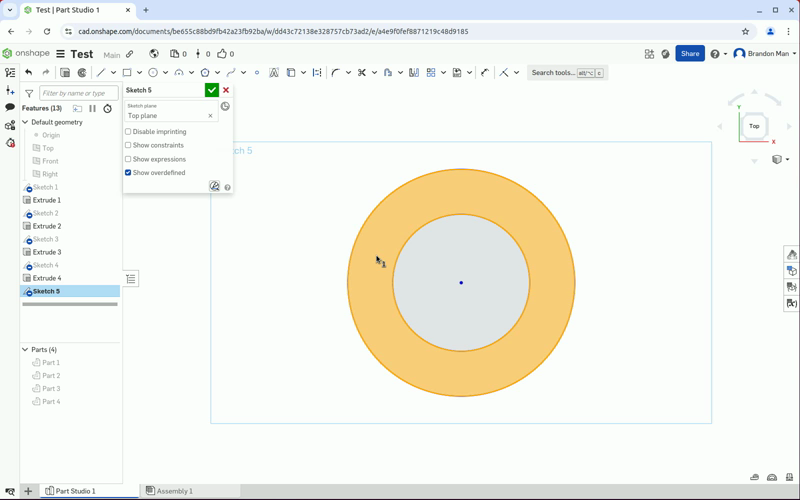
mouse_move(73, 352)
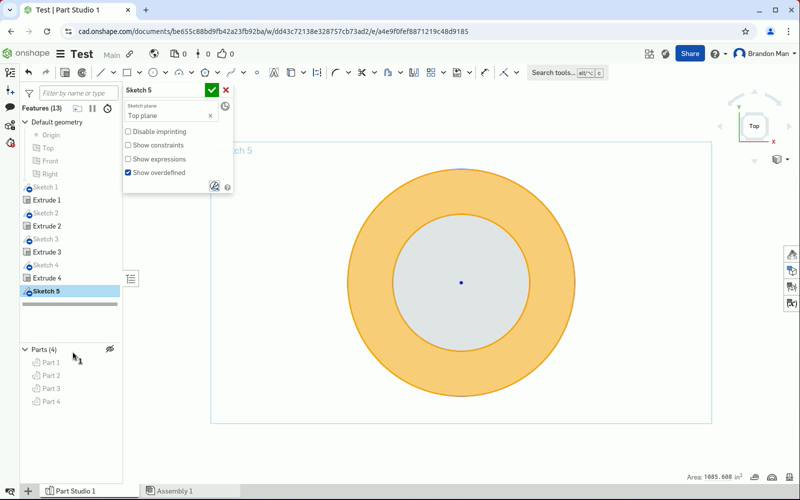
key(shift+y)
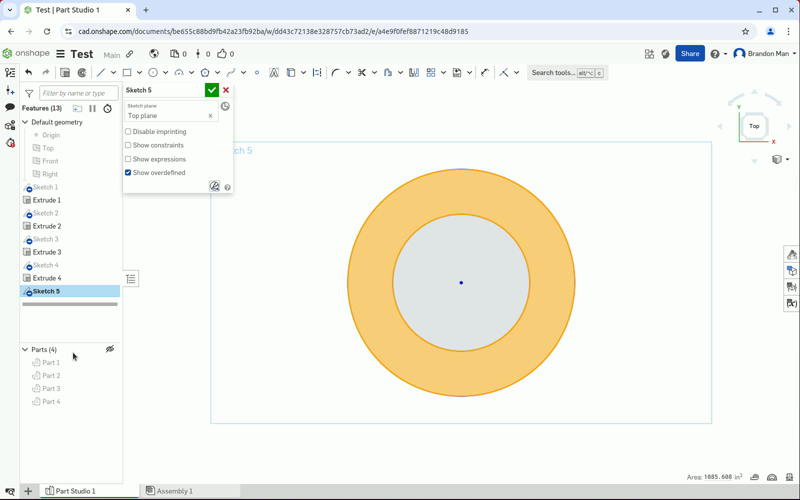
key(shift+e)
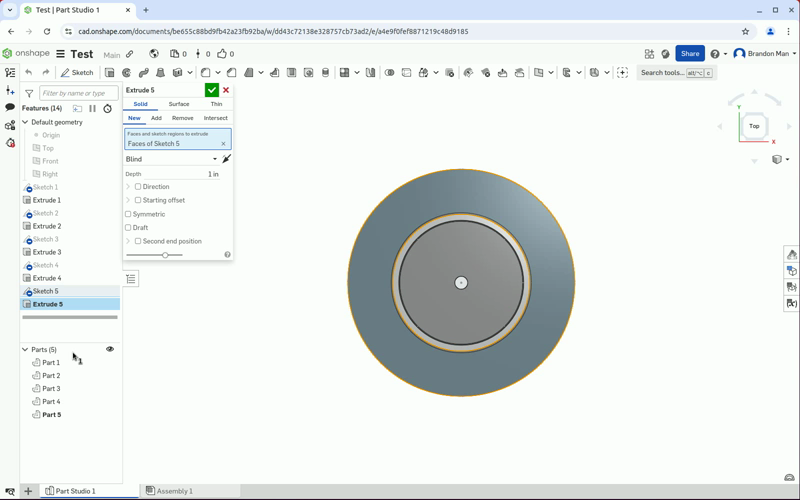
mouse_move(143, 106)
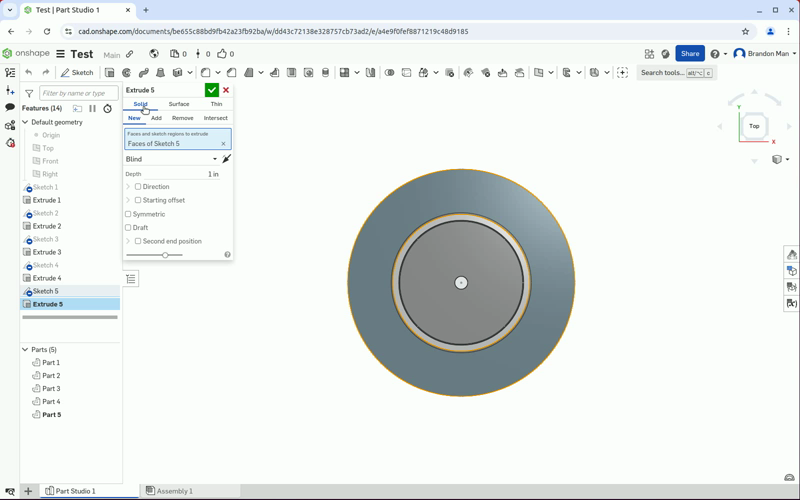
click(143, 106)
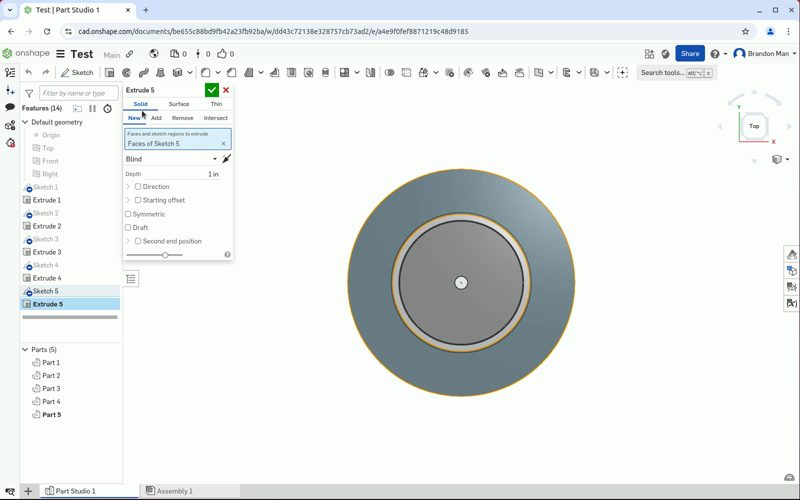
mouse_move(137, 120)
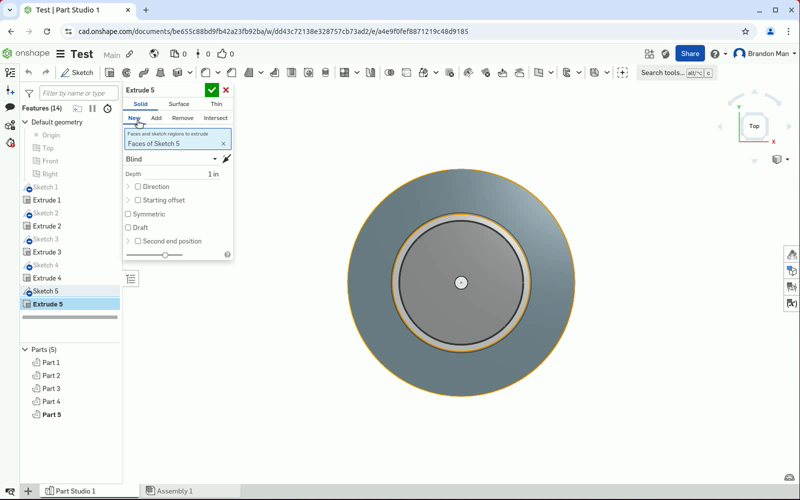
click(137, 120)
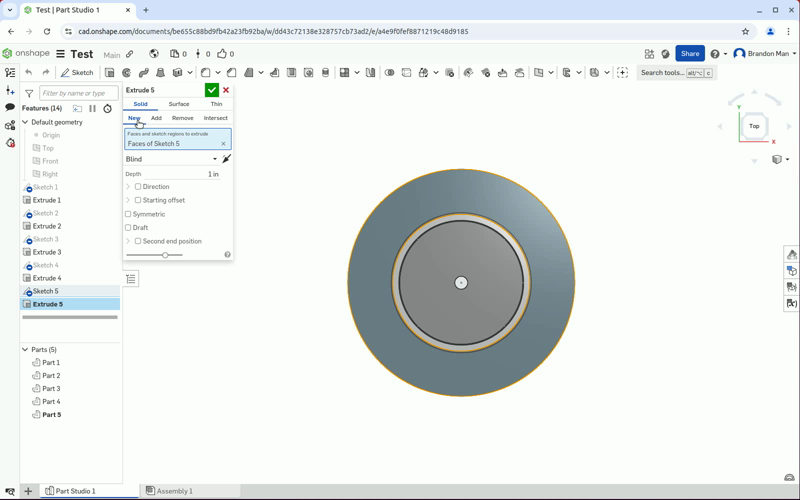
key(tab, 4)
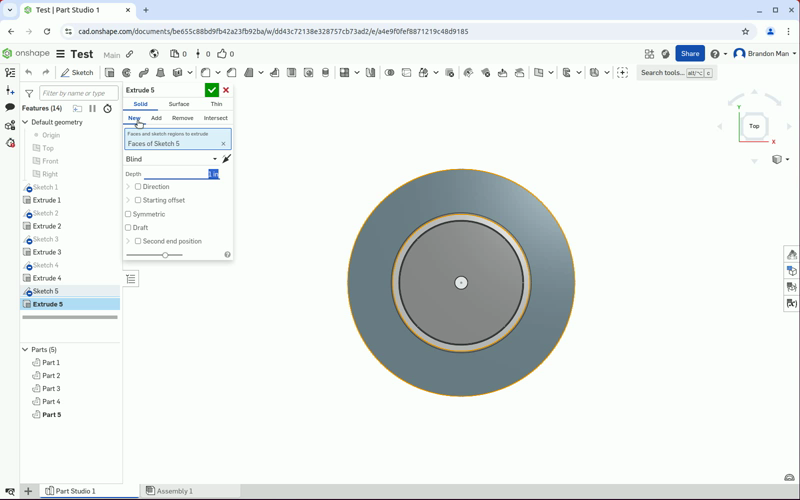
text(1.685)
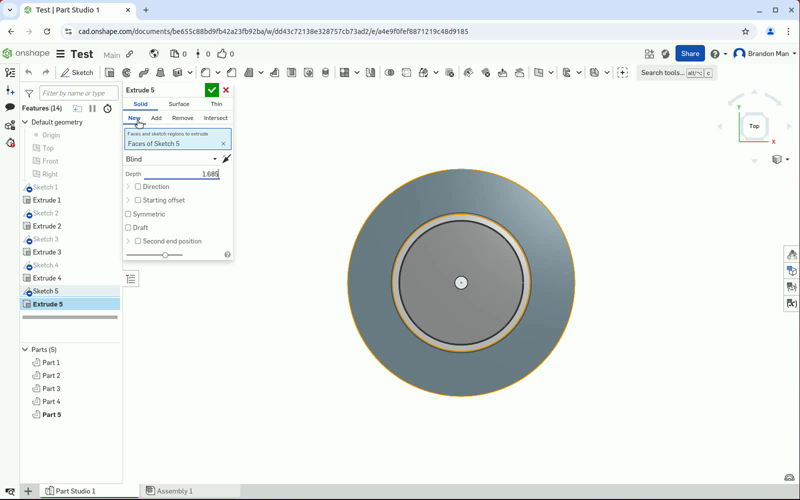
key(enter)
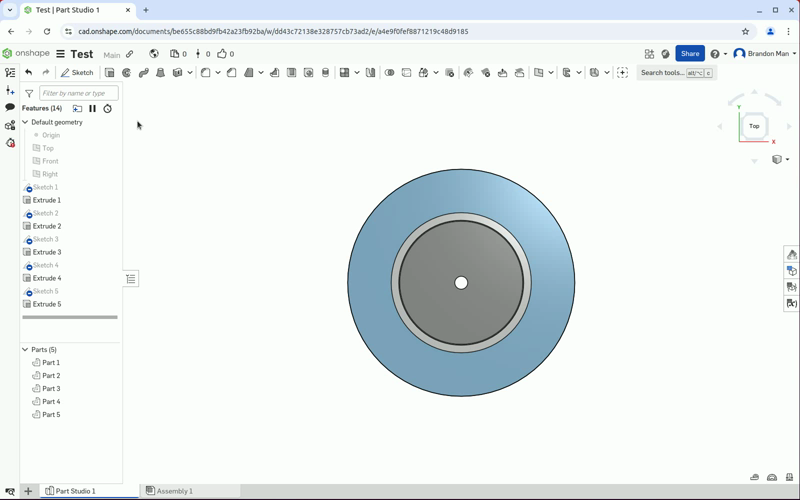
key(shift+h)
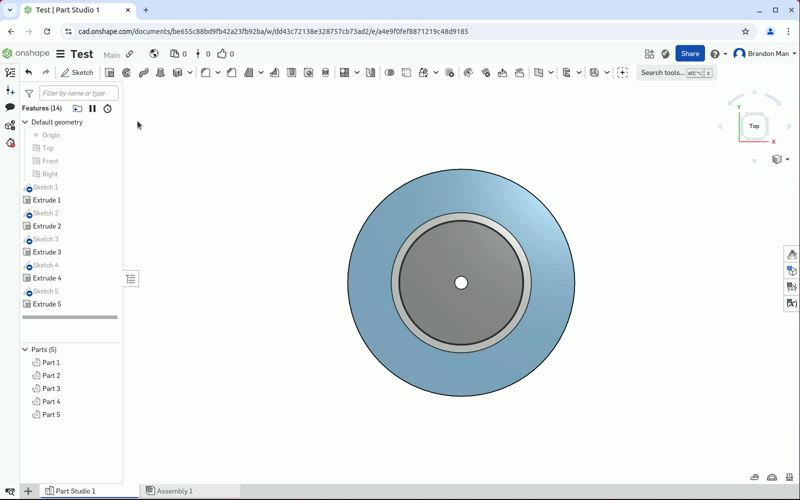
key(shift+h)
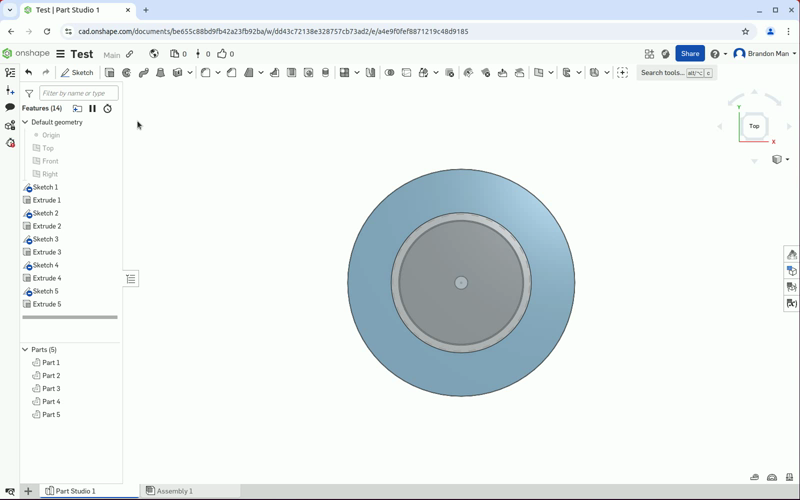
key(shift+7)
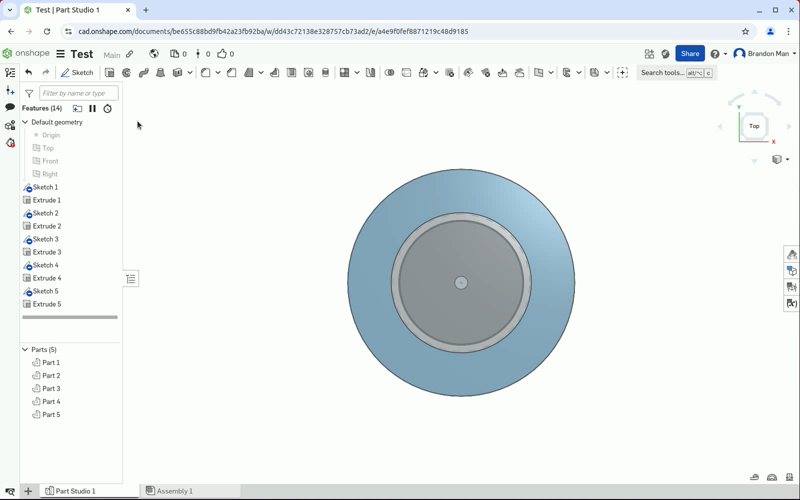
key(up, 3)
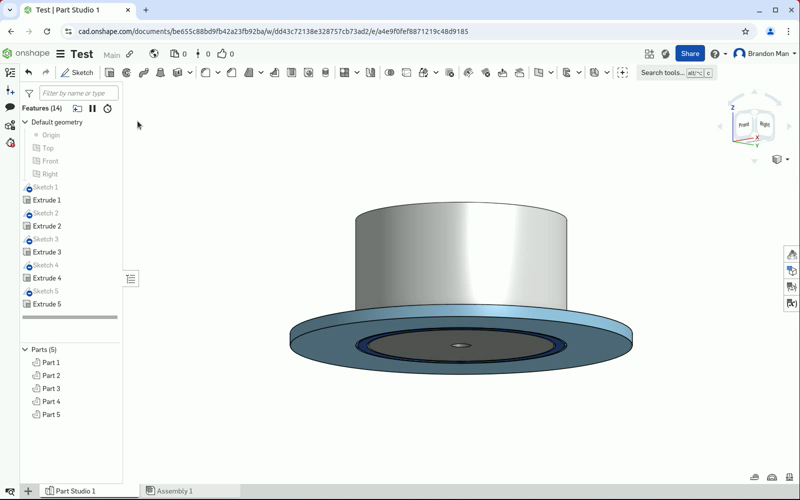
key(left, 3)
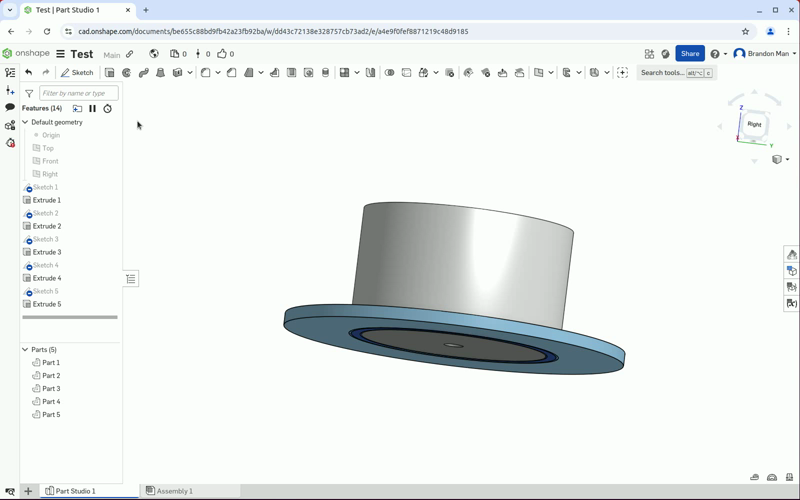
key(right, 3)
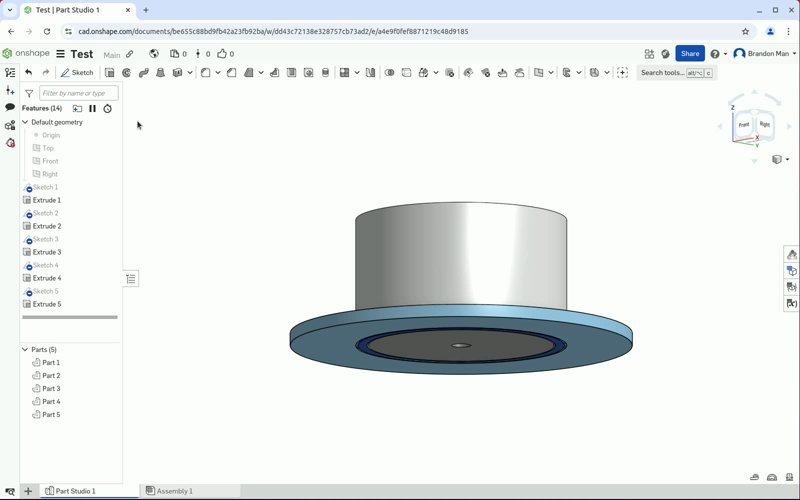
key(down, 3)
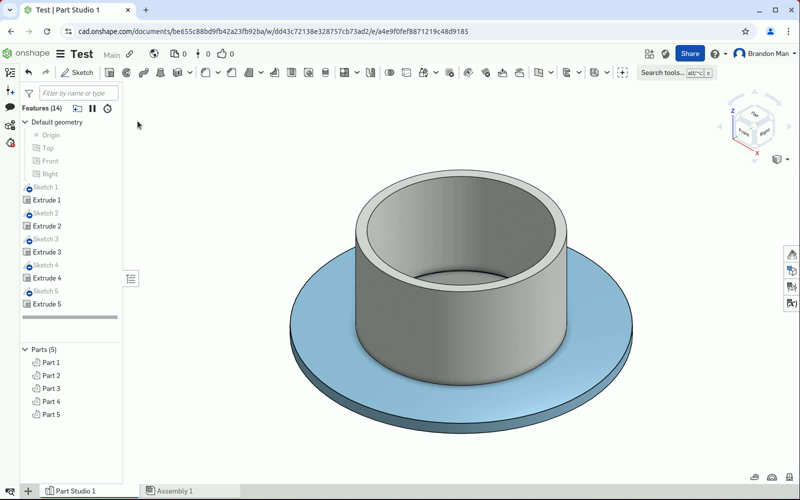
mouse_move(73, 189)
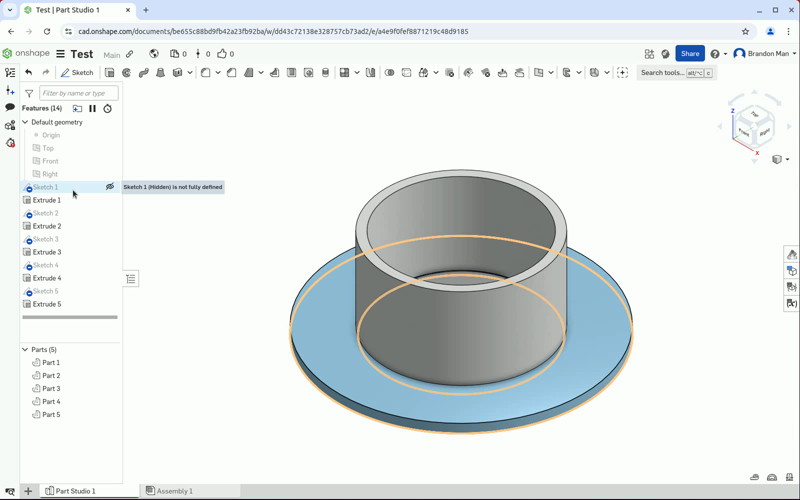
click(73, 189)